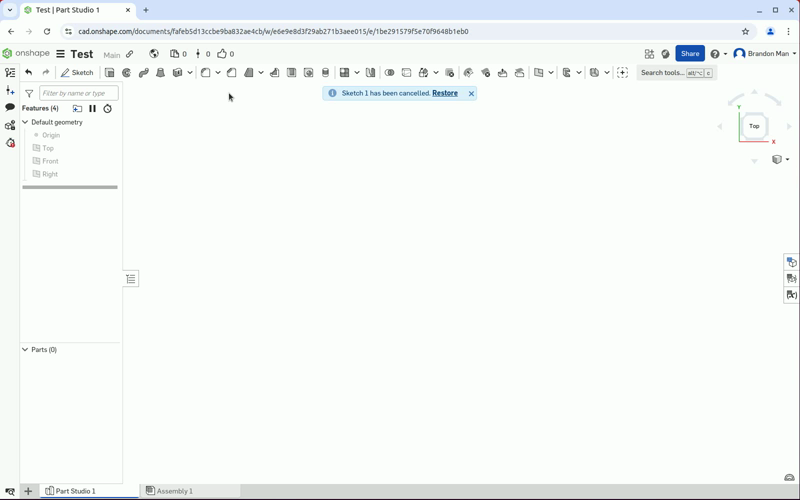
key(shift+h)
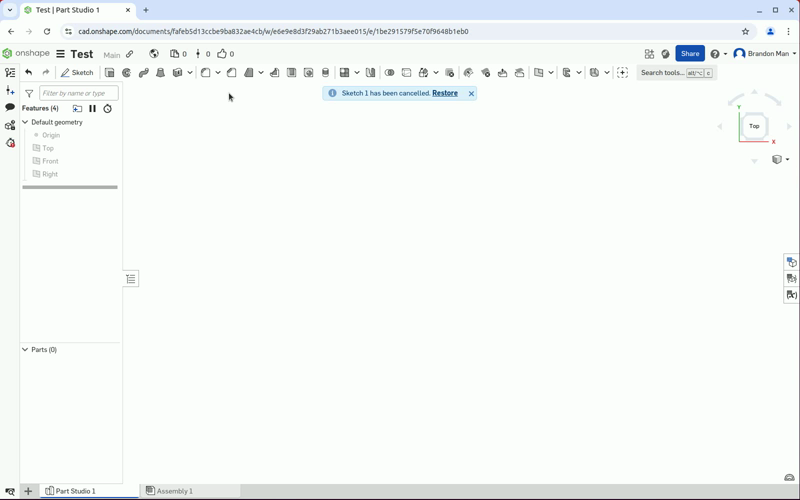
key(shift+s)
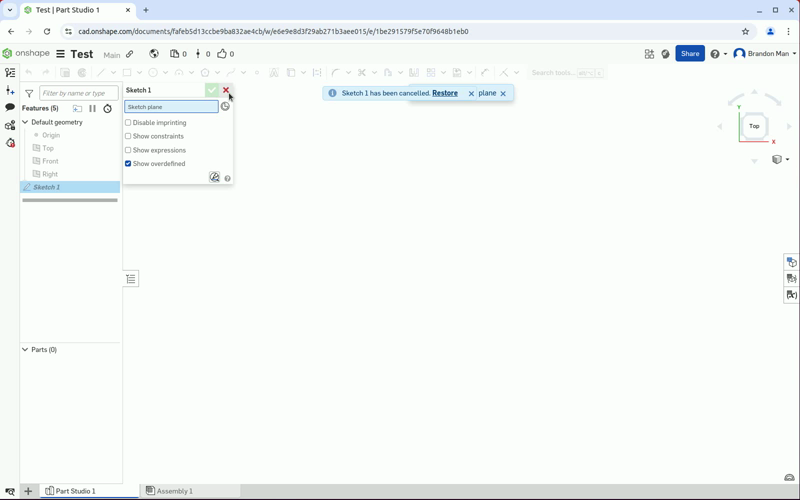
mouse_move(73, 150)
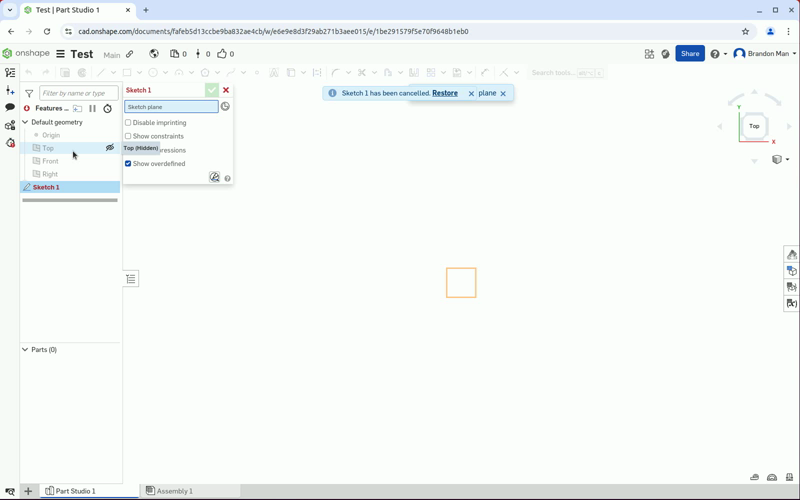
click(73, 150)
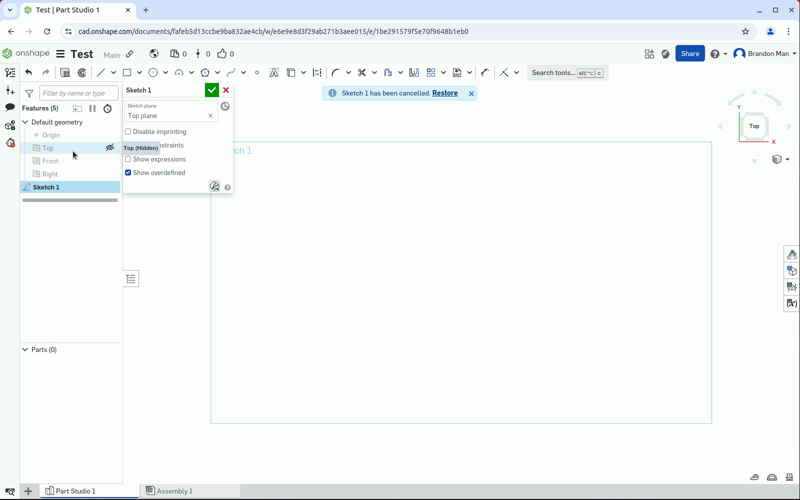
mouse_move(73, 352)
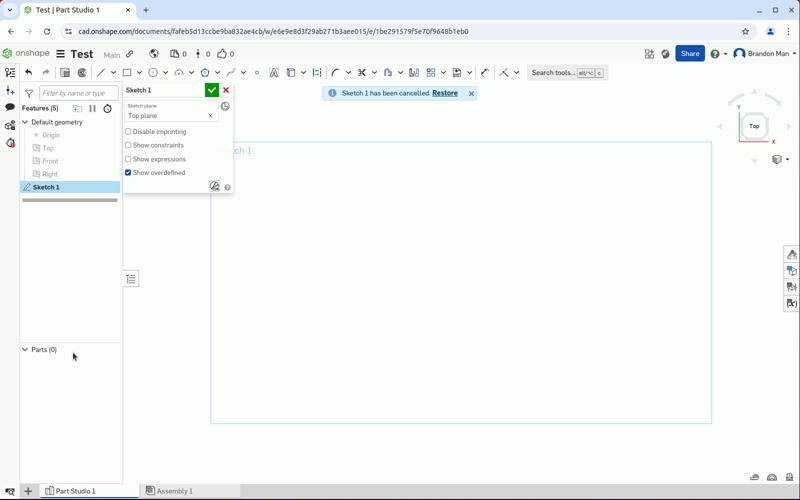
key(y)
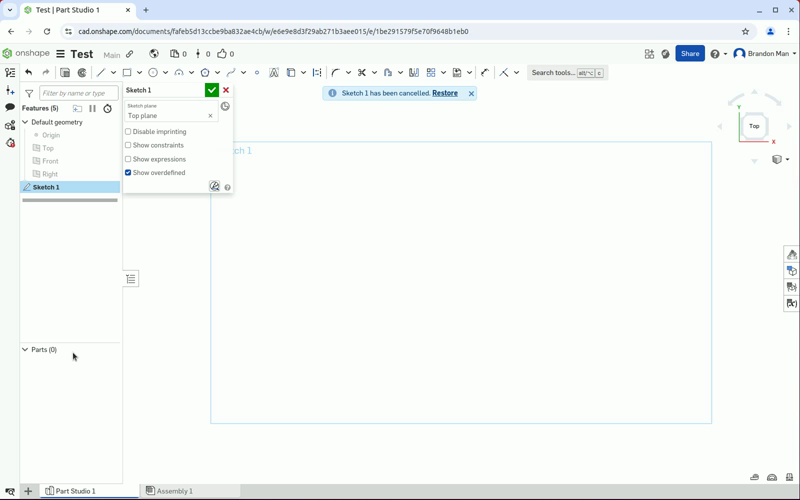
key(l)
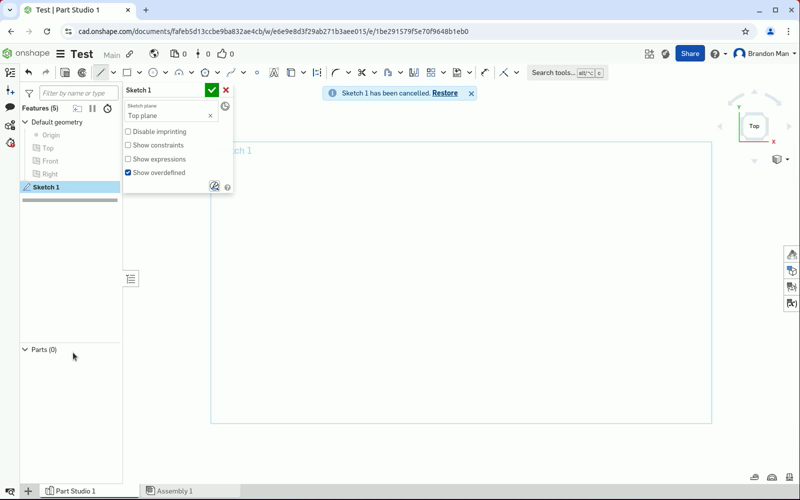
key_down(shift)
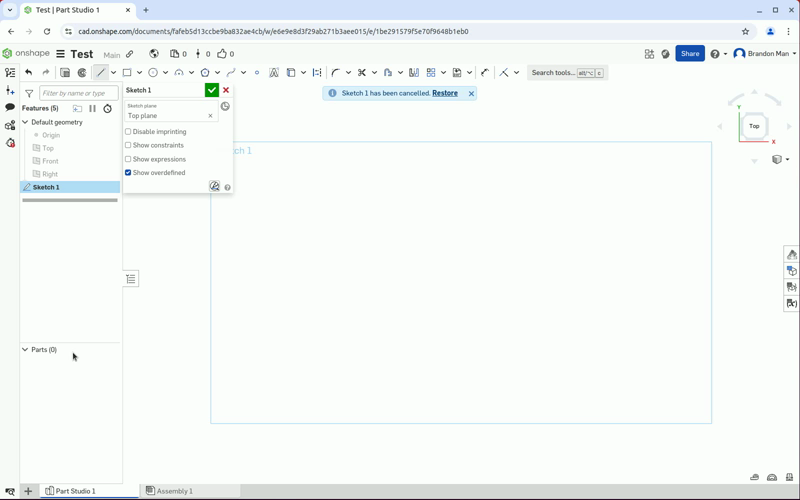
mouse_move(398, 328)
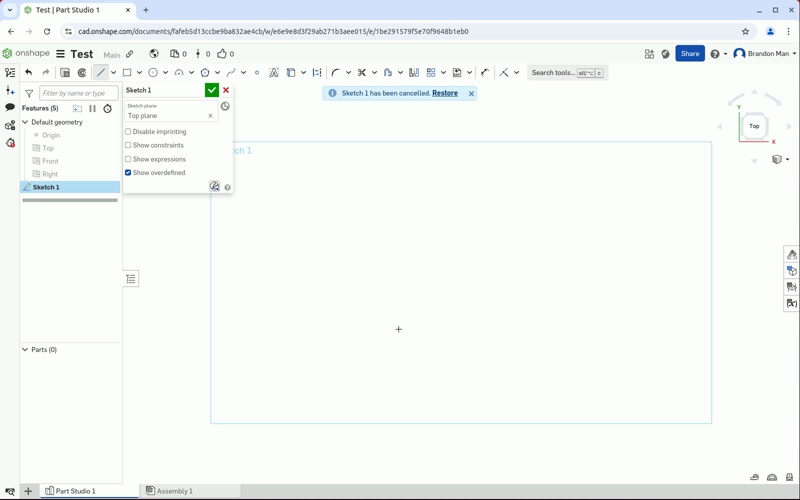
click(398, 328)
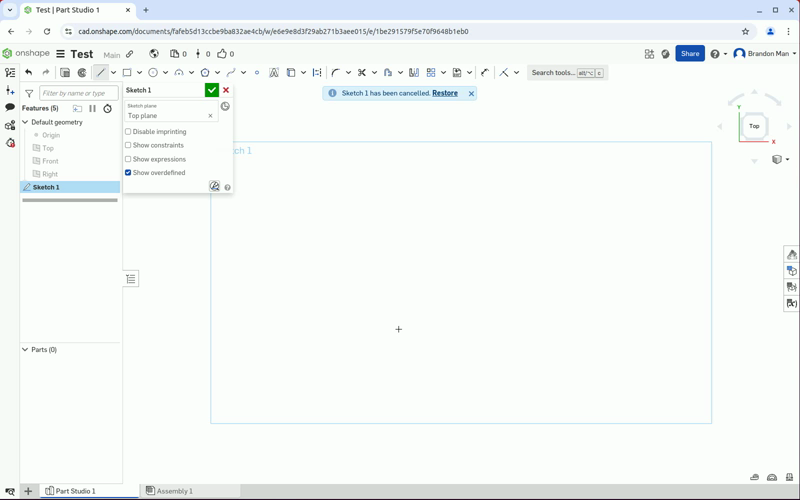
key_up(shift)
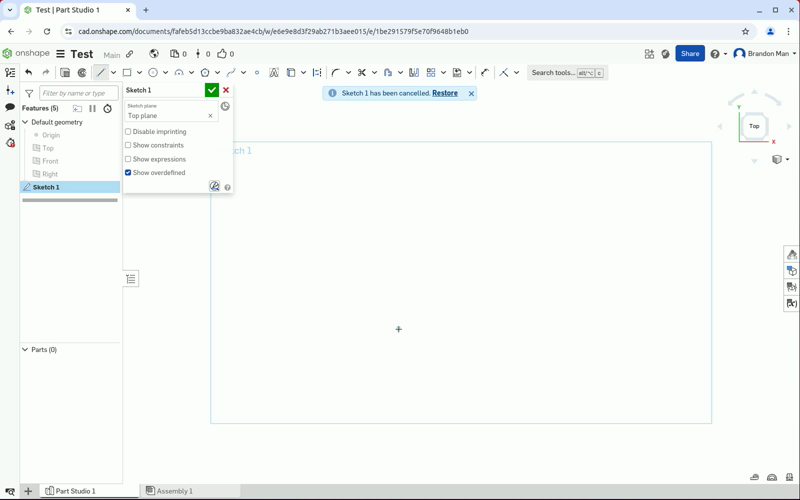
key_down(shift)
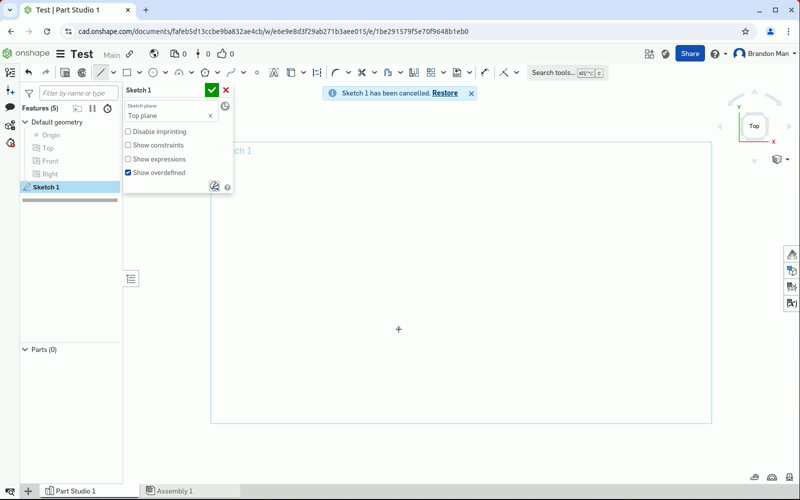
mouse_move(428, 328)
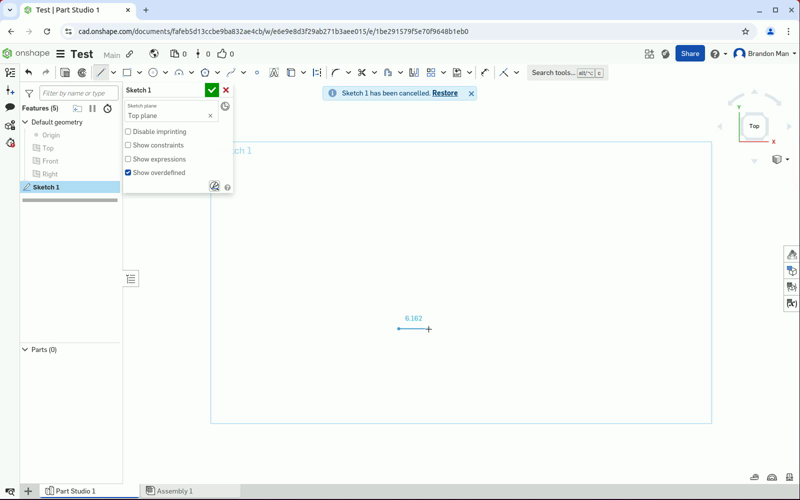
mouse_move(426, 328)
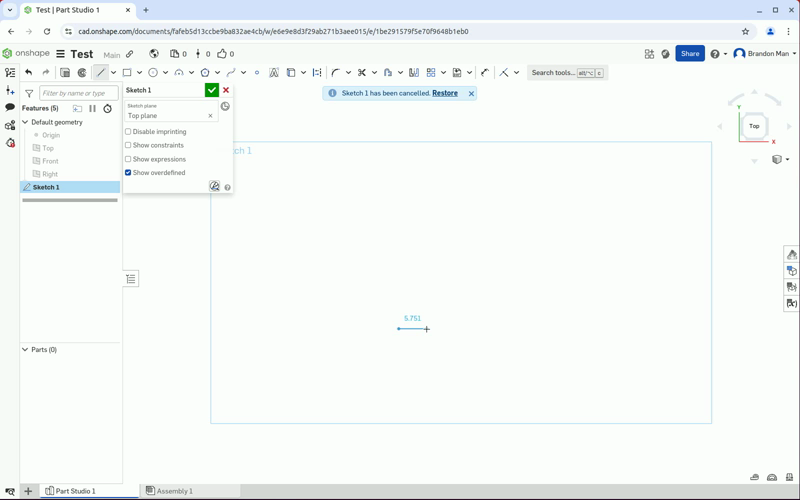
click(426, 328)
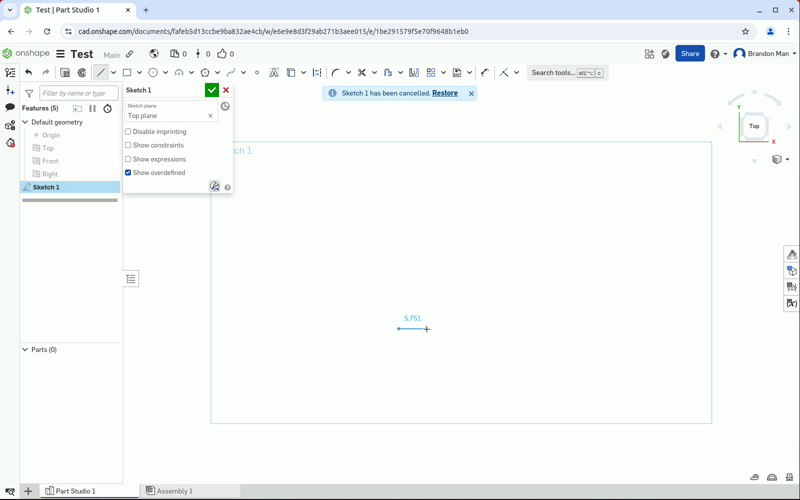
key_up(shift)
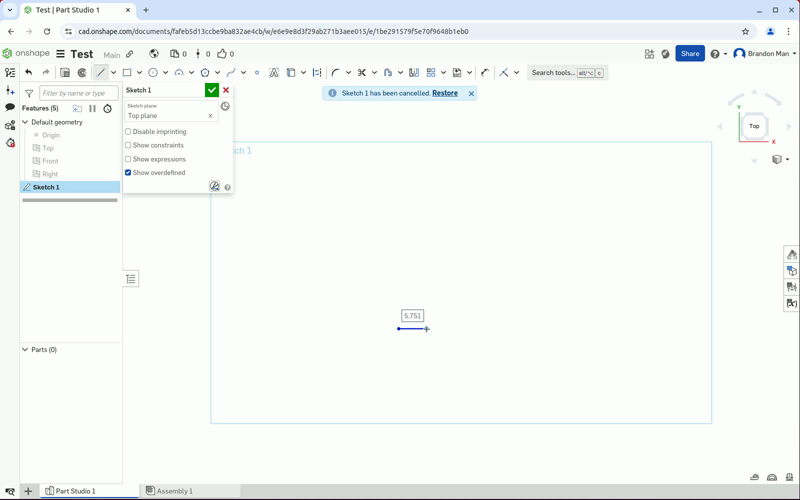
key_down(shift)
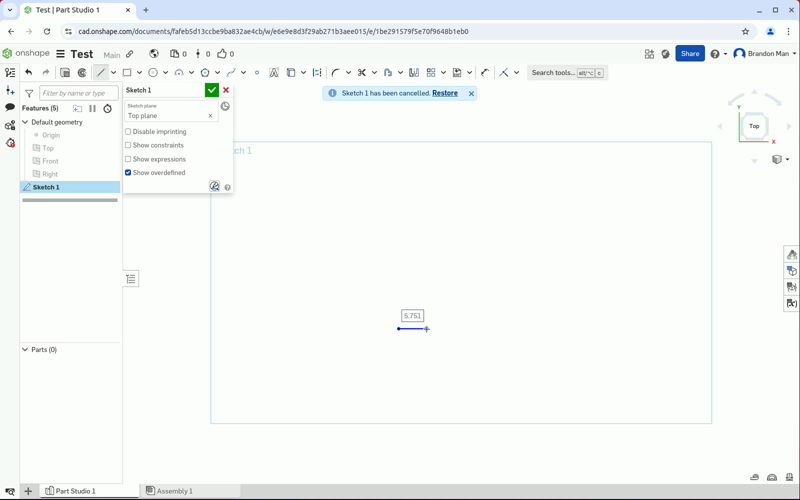
mouse_move(426, 194)
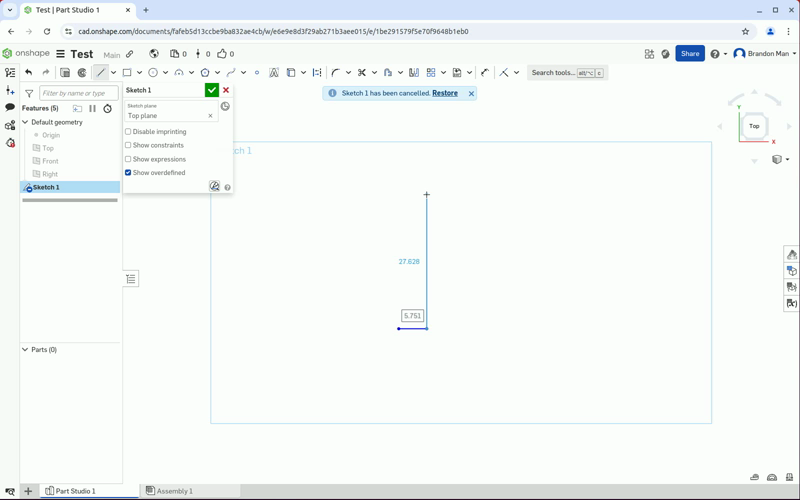
click(426, 194)
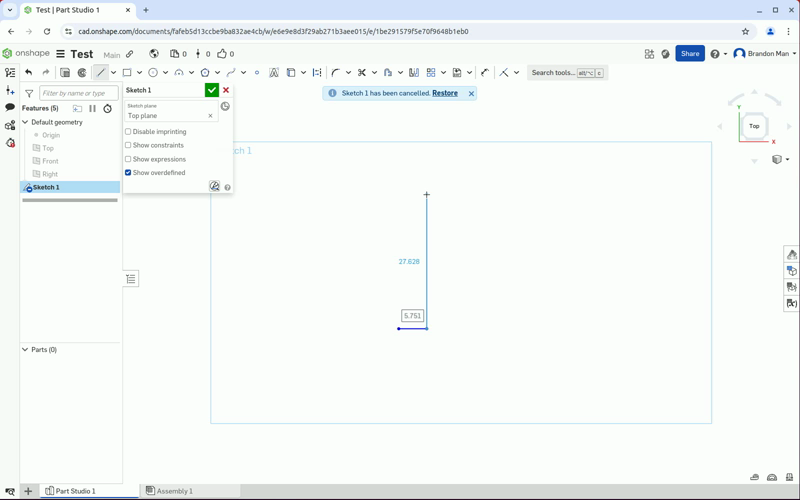
key_up(shift)
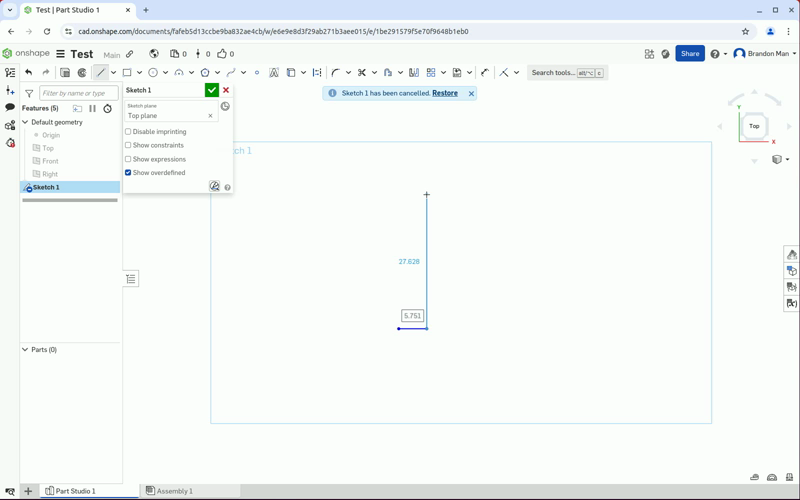
key_down(shift)
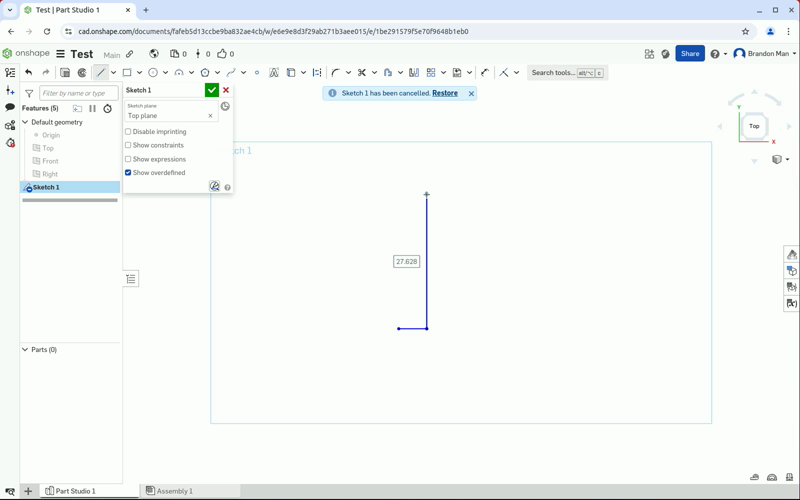
mouse_move(456, 194)
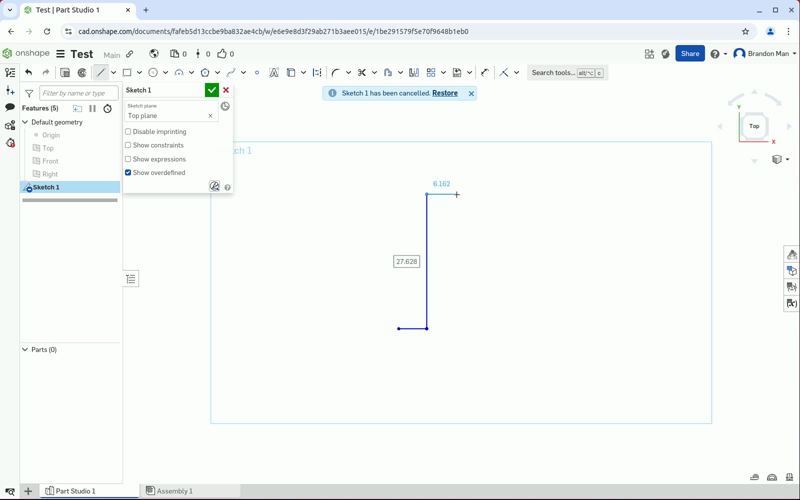
mouse_move(398, 194)
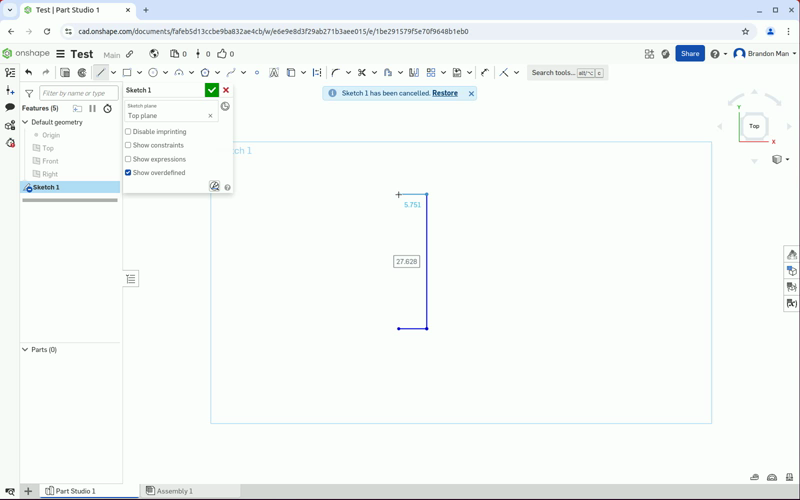
click(398, 194)
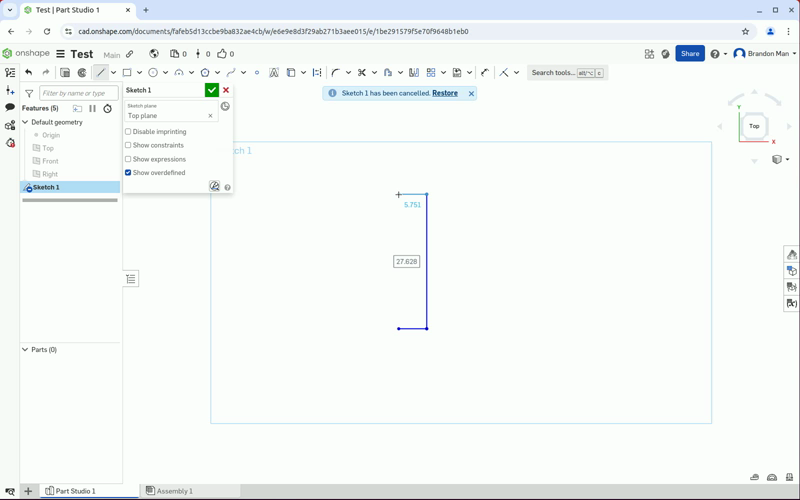
key_up(shift)
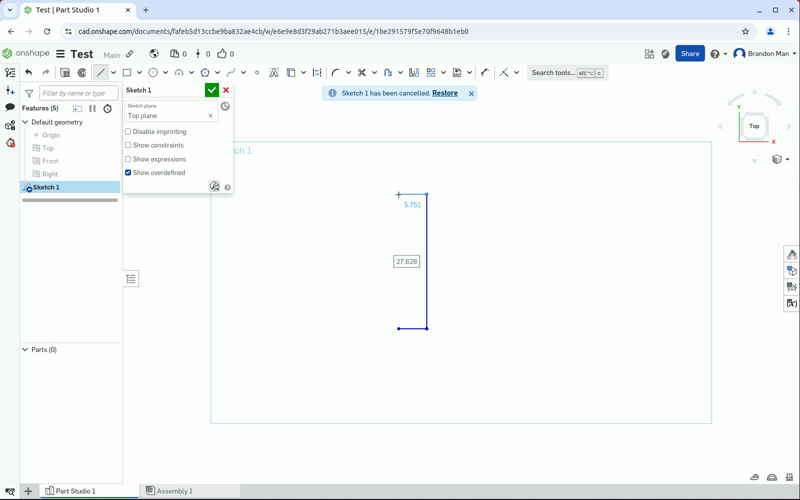
key_down(shift)
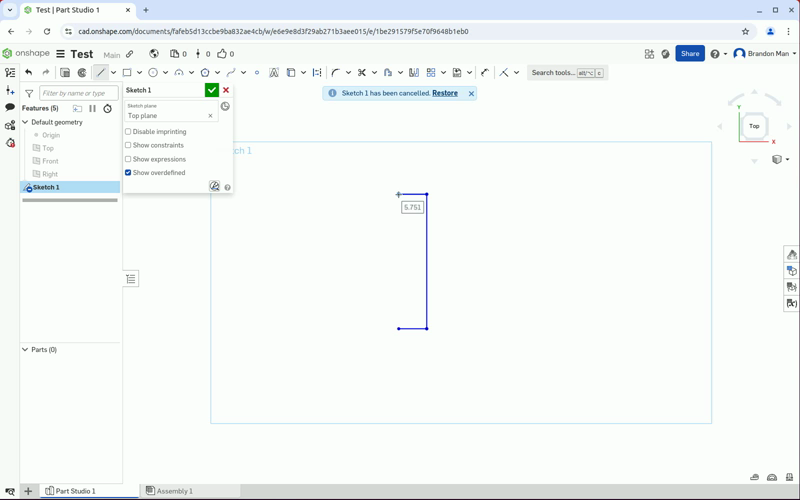
mouse_move(398, 328)
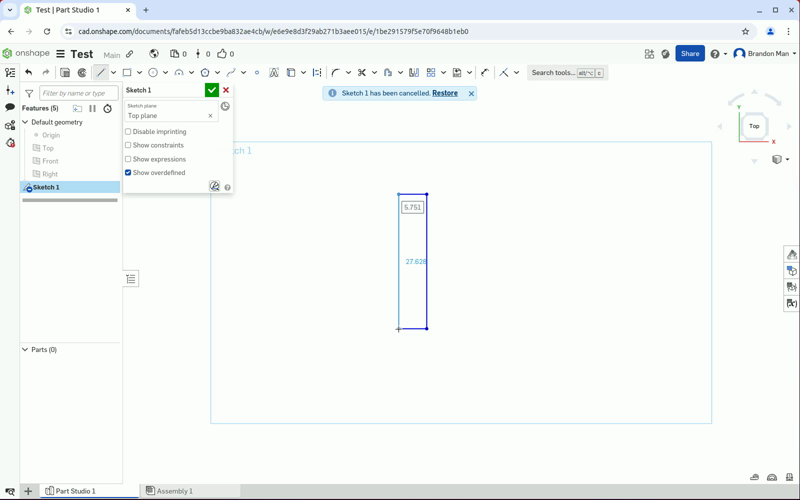
key_up(shift)
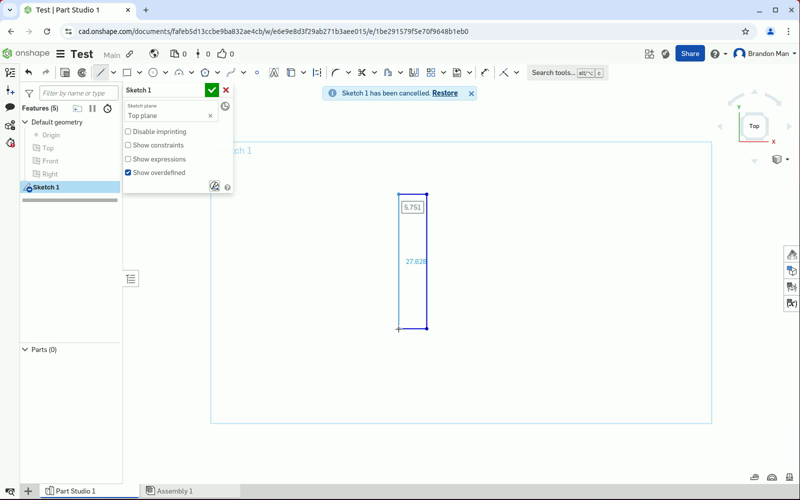
click(398, 328)
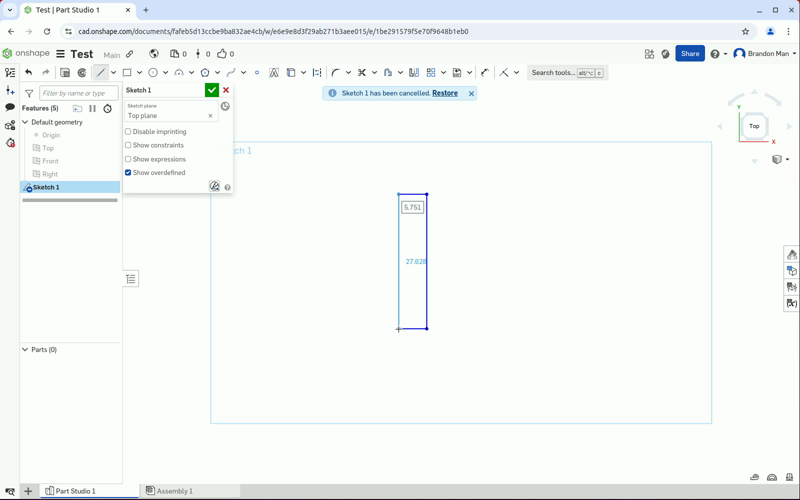
key(esc)
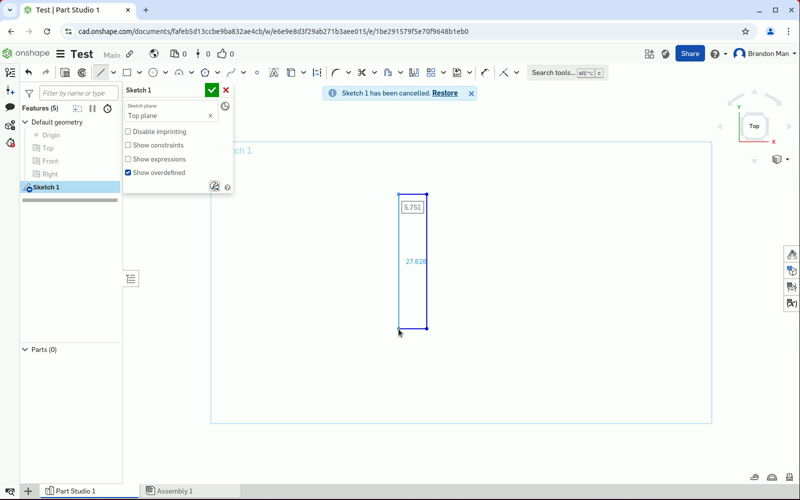
mouse_move(418, 275)
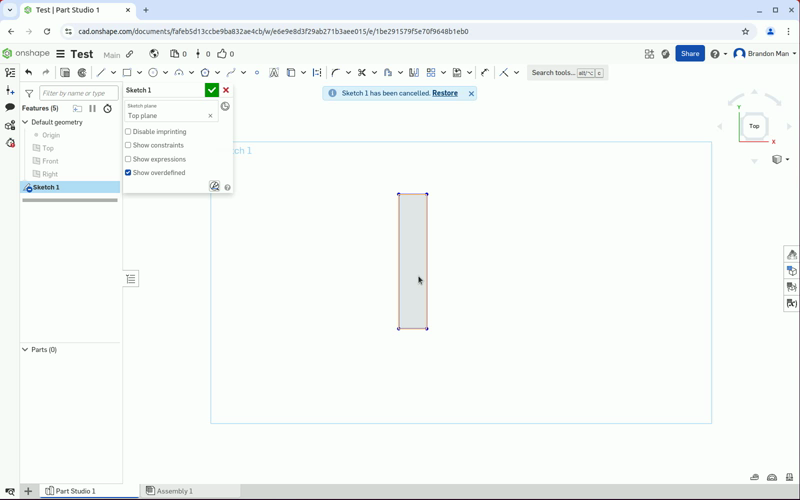
click(418, 275)
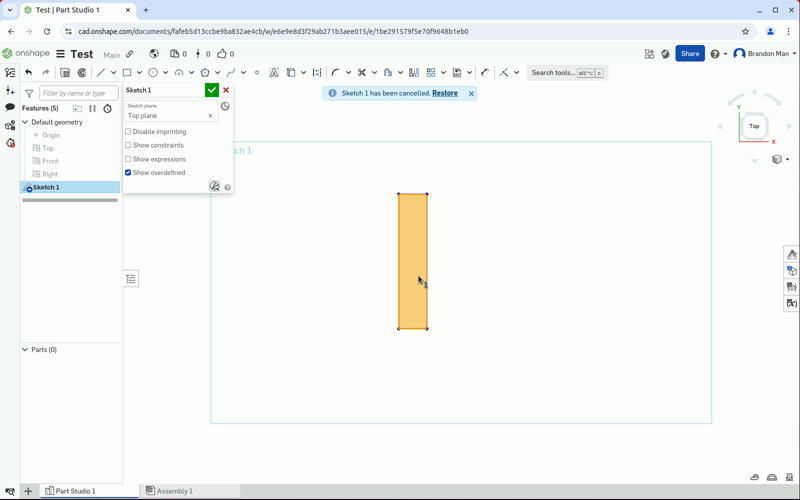
mouse_move(73, 352)
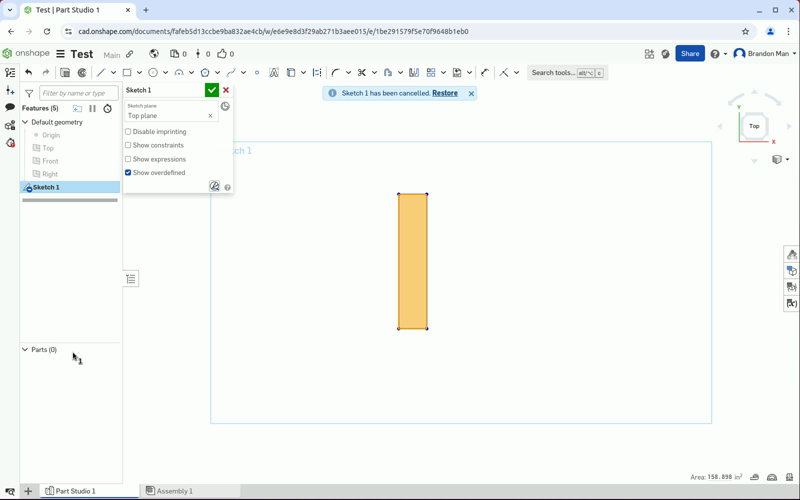
key(shift+y)
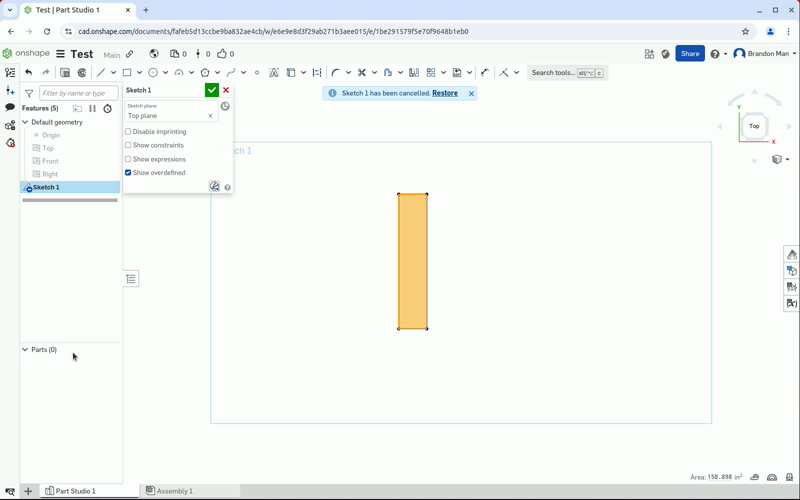
key(shift+e)
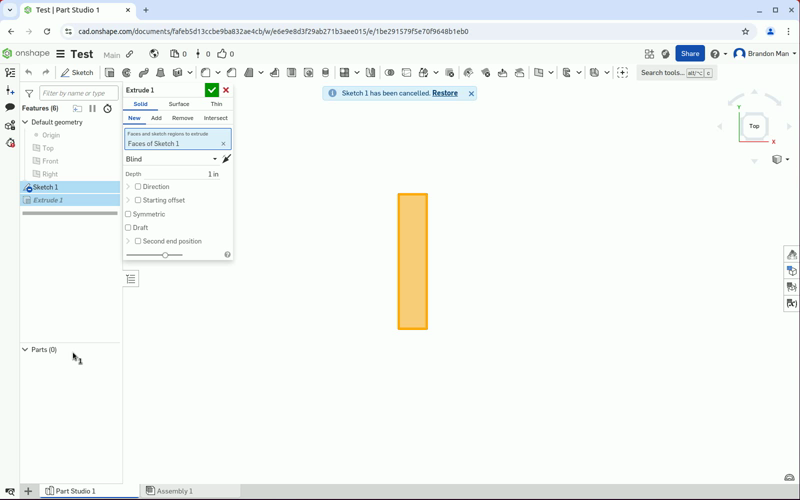
mouse_move(143, 106)
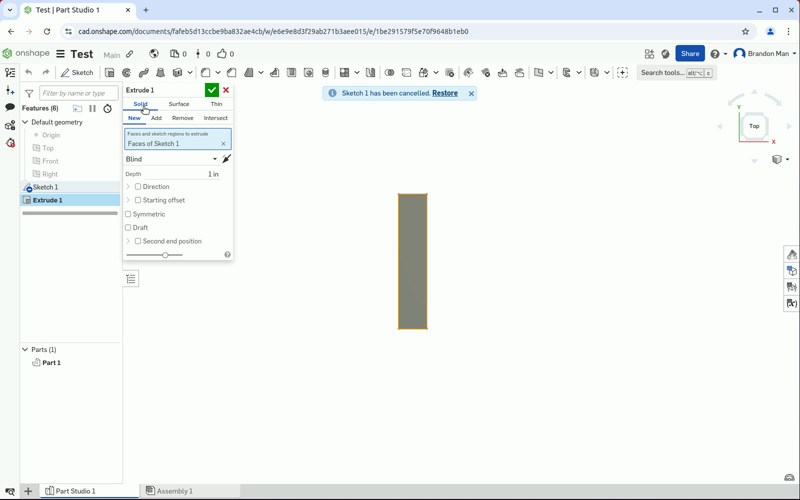
click(143, 106)
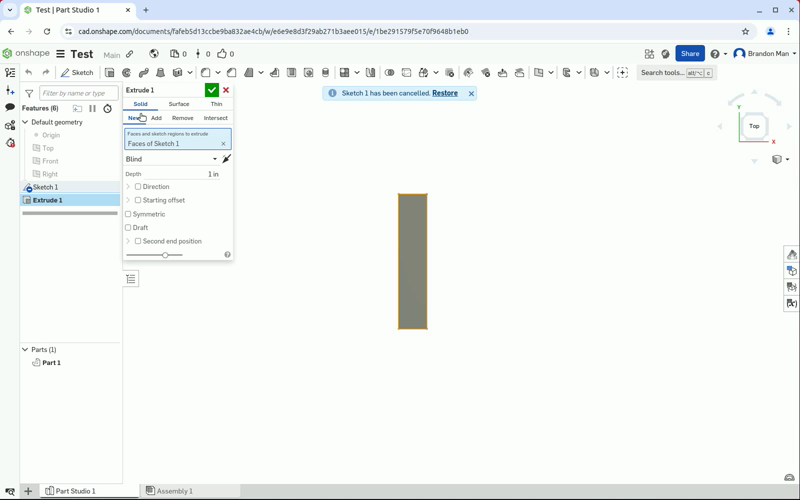
mouse_move(137, 120)
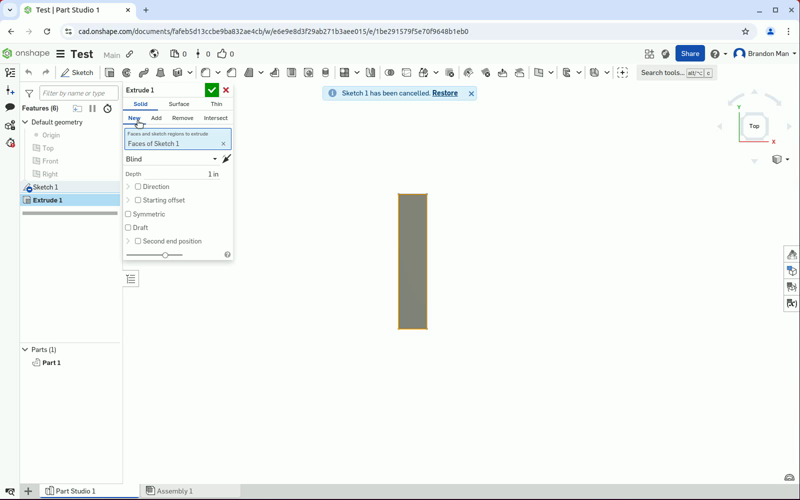
click(137, 120)
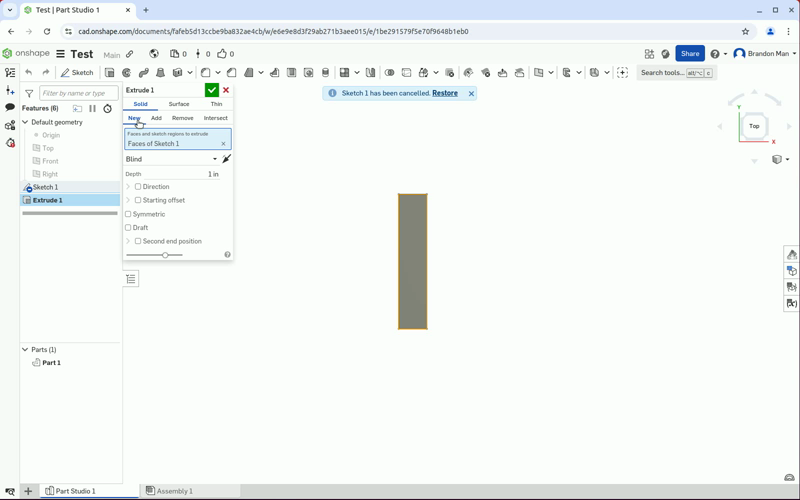
key(tab, 4)
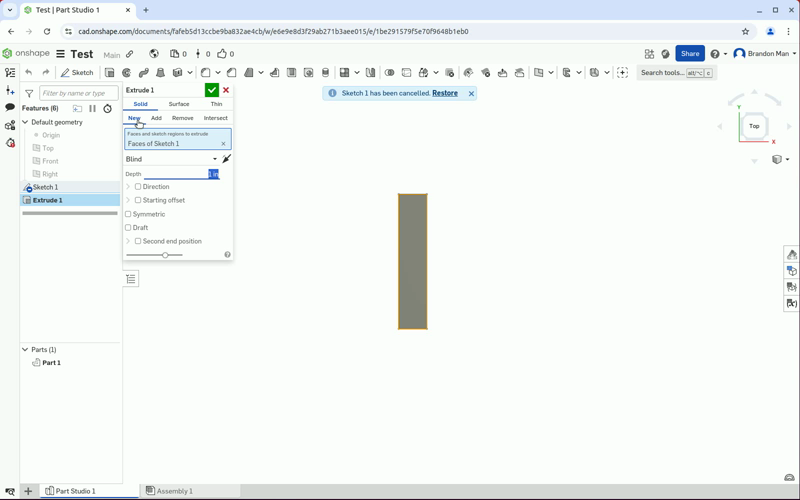
text(16.85)
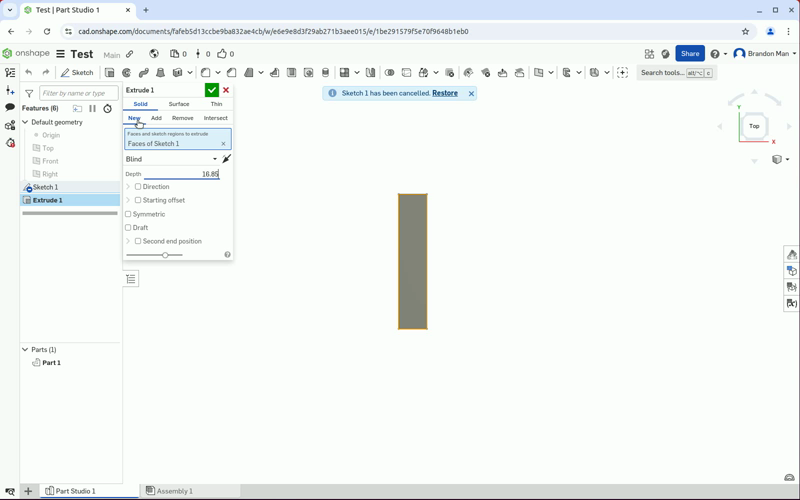
key(enter)
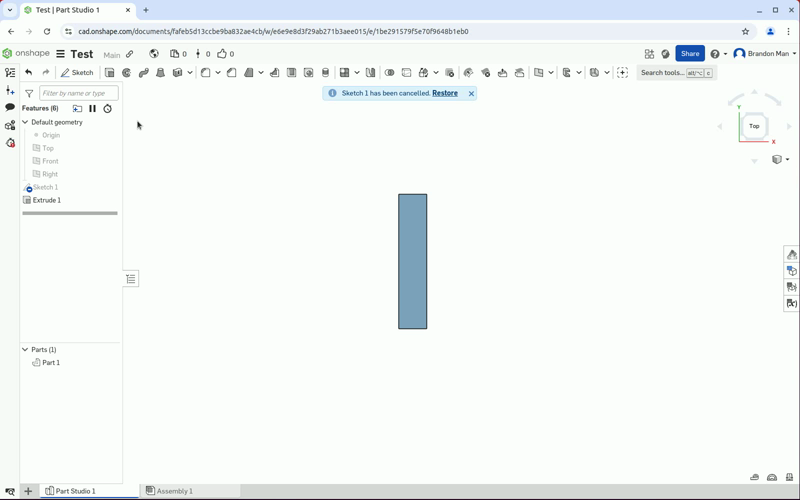
key(shift+h)
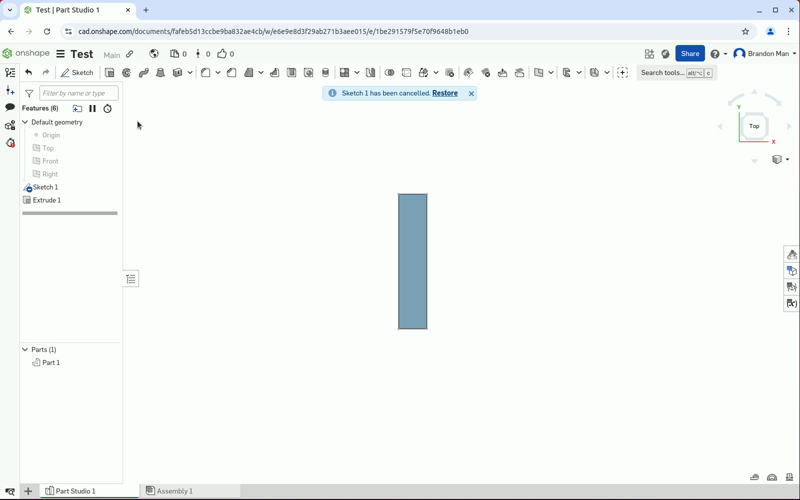
key(shift+h)
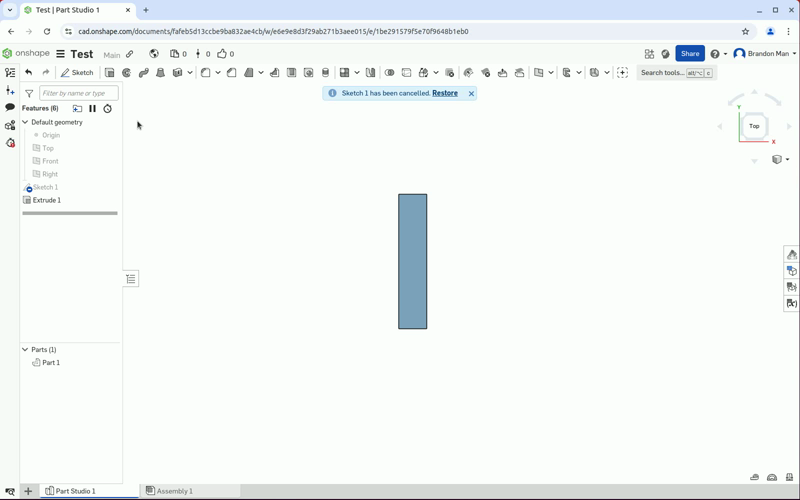
mouse_move(73, 189)
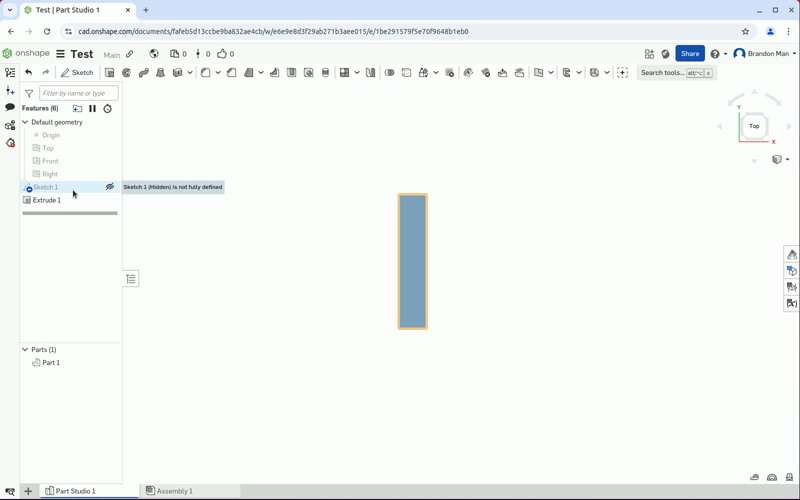
click(73, 189)
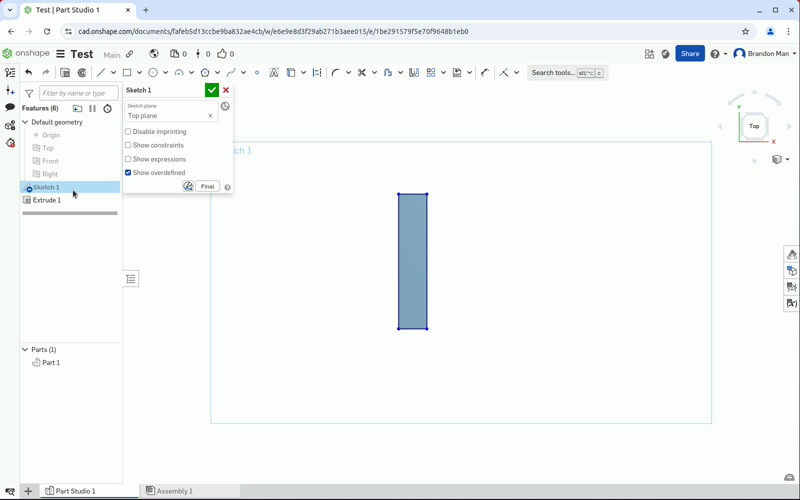
mouse_move(229, 92)
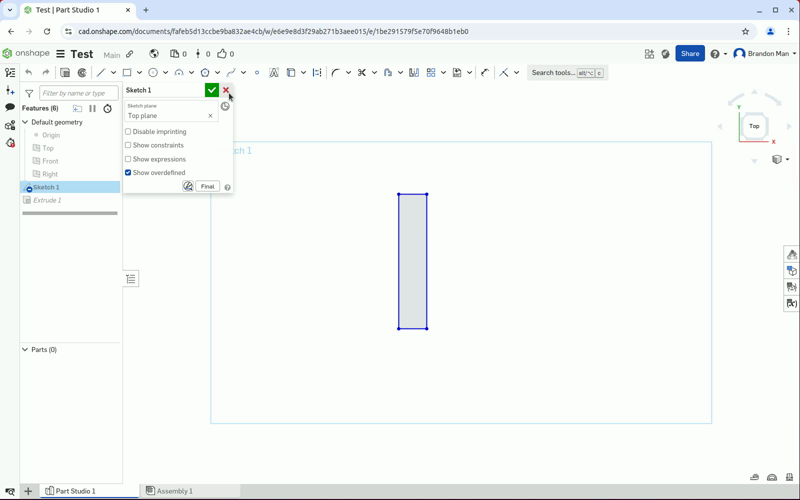
click(229, 92)
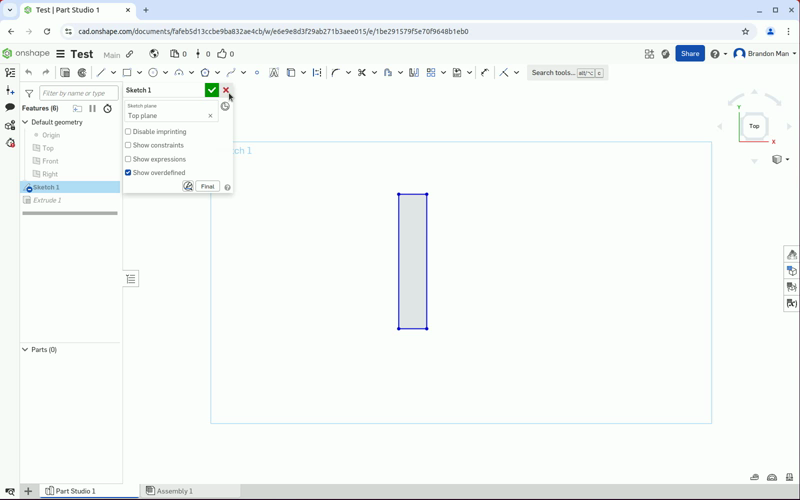
key(shift+s)
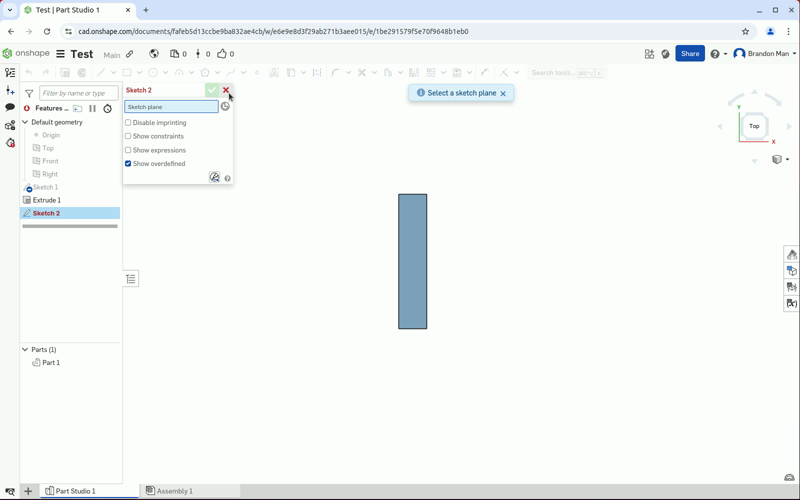
mouse_move(73, 150)
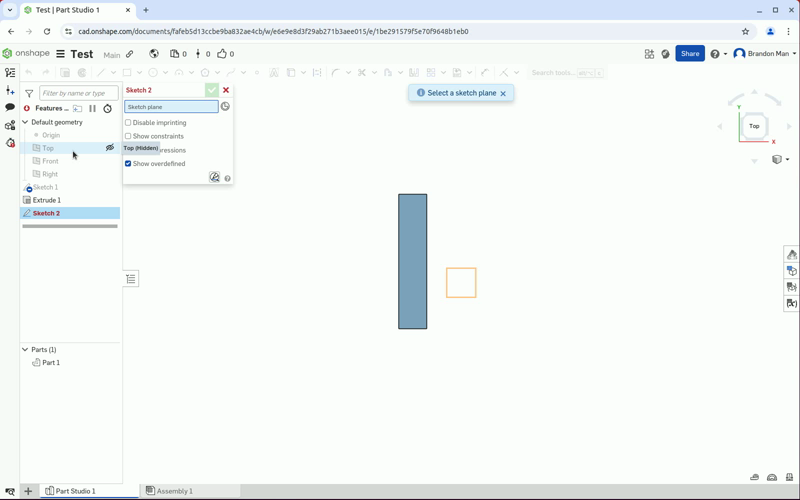
click(73, 150)
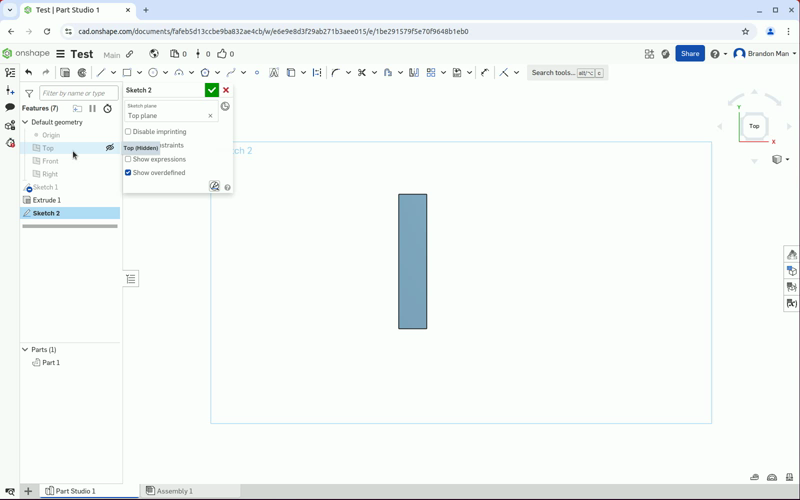
mouse_move(73, 352)
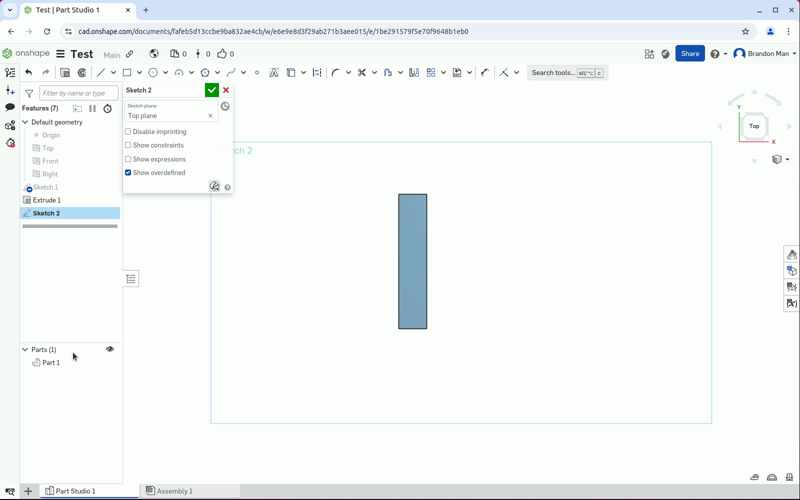
key(y)
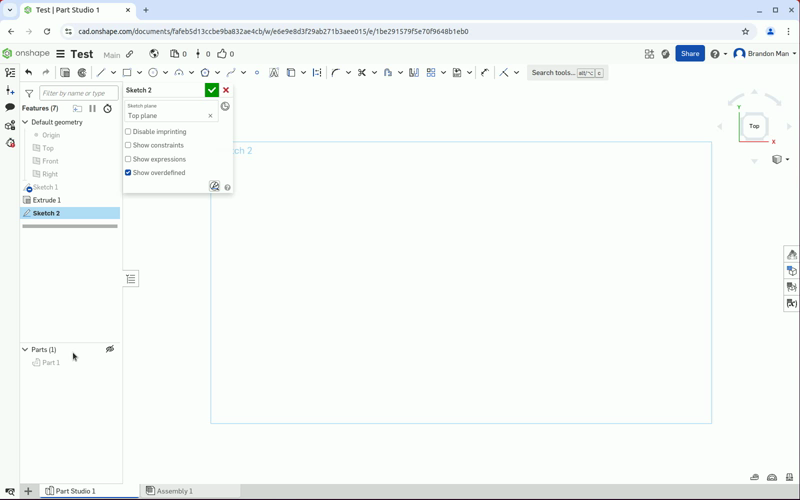
key(l)
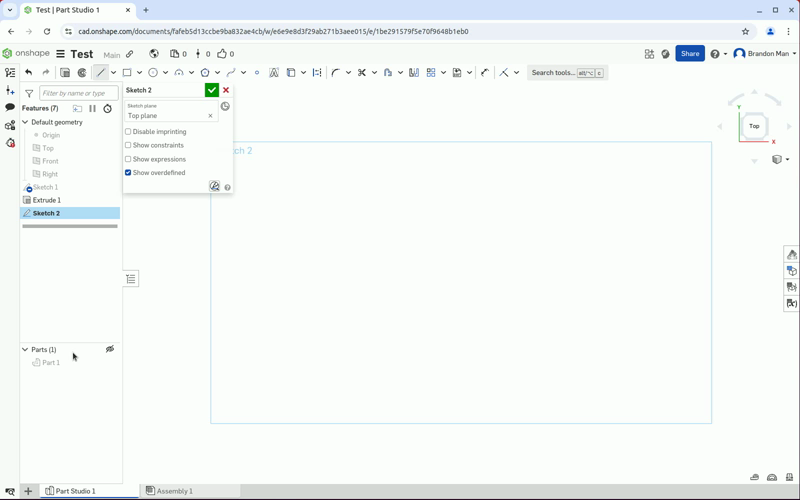
key_down(shift)
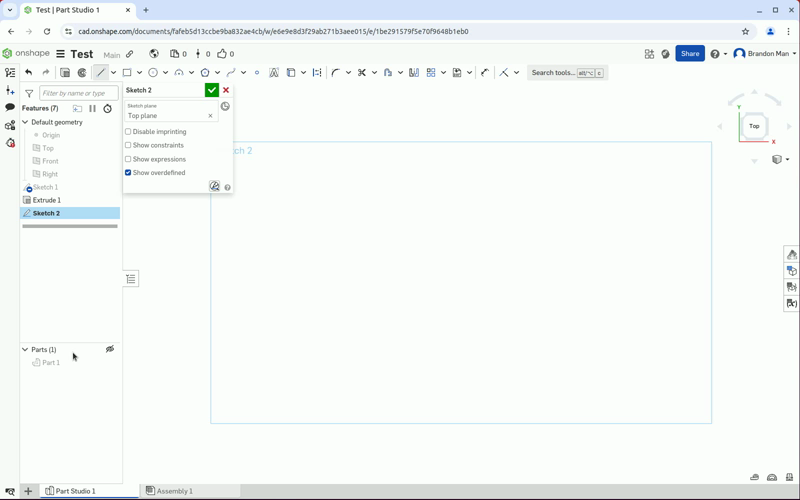
mouse_move(494, 328)
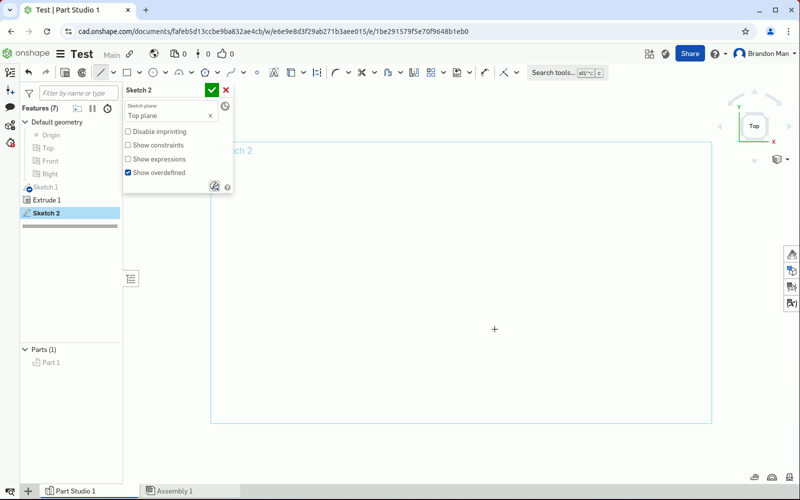
click(494, 328)
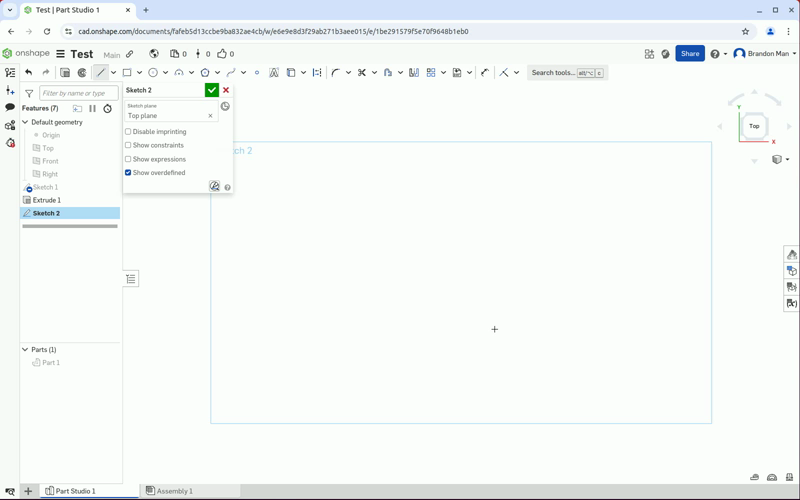
key_up(shift)
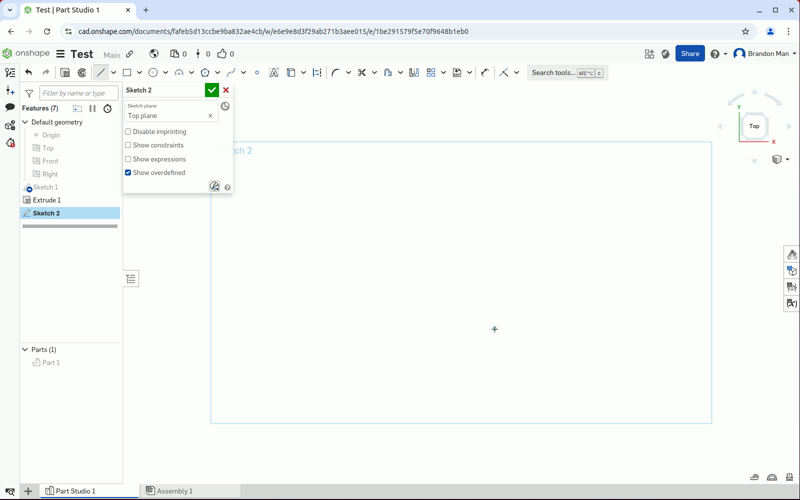
key_down(shift)
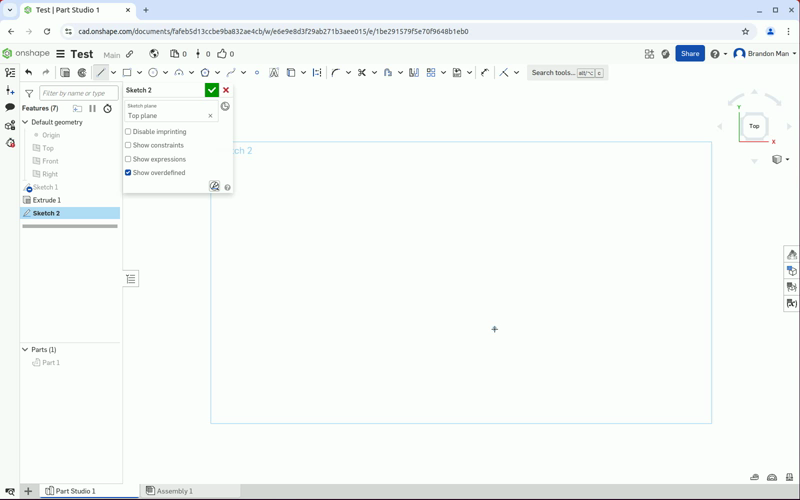
mouse_move(524, 328)
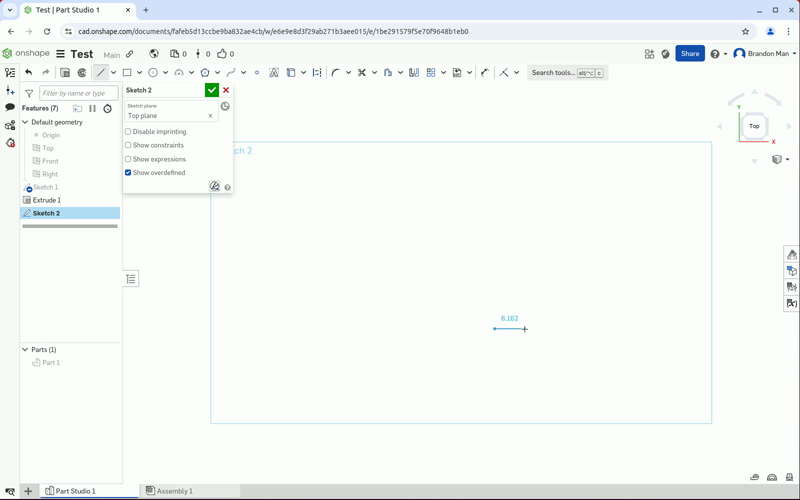
mouse_move(523, 328)
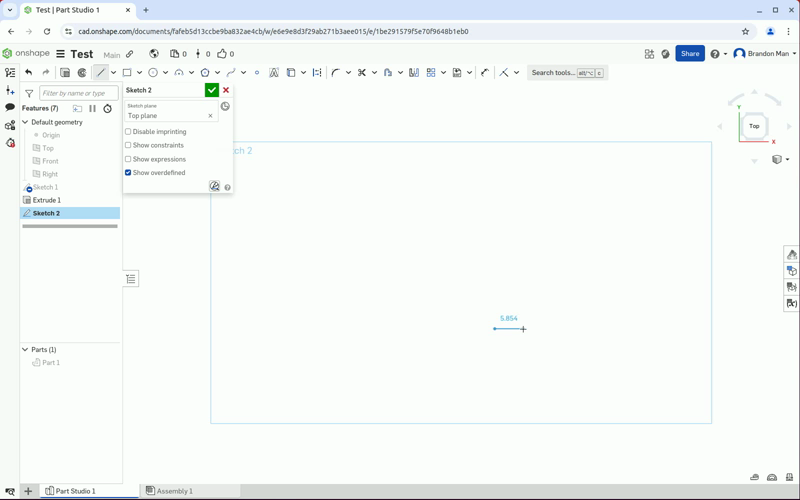
click(523, 328)
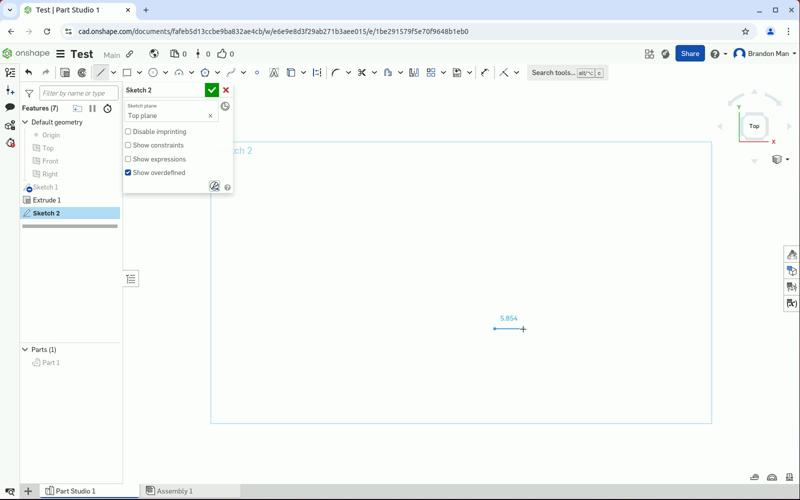
key_up(shift)
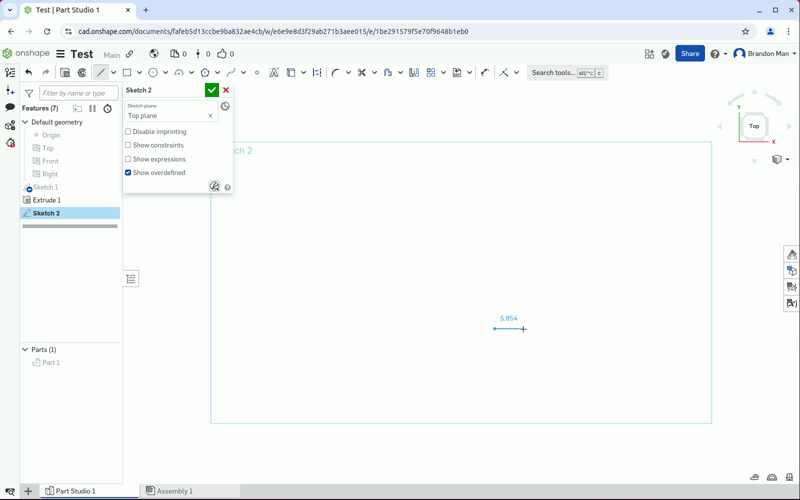
key_down(shift)
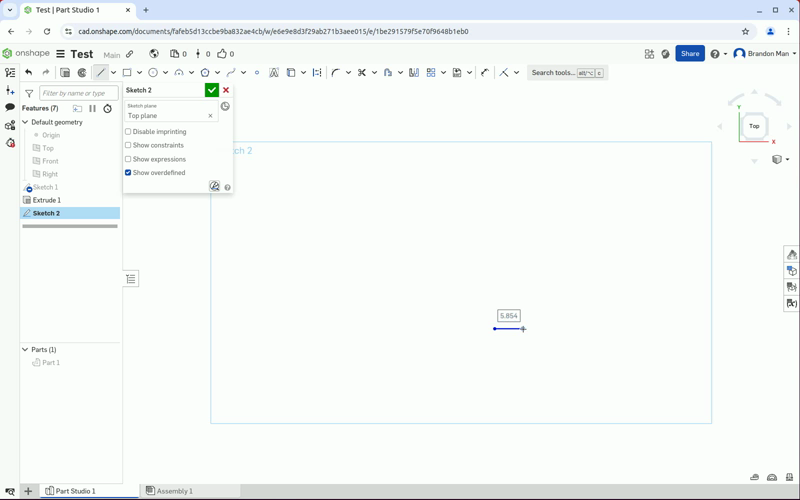
mouse_move(523, 194)
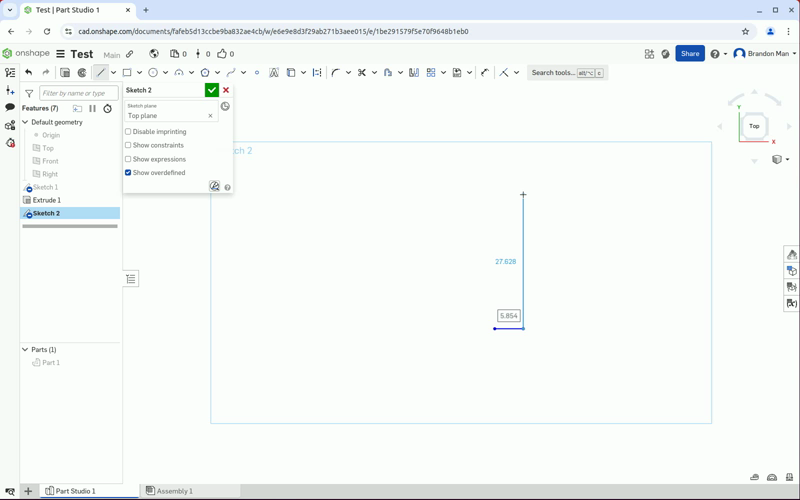
click(523, 194)
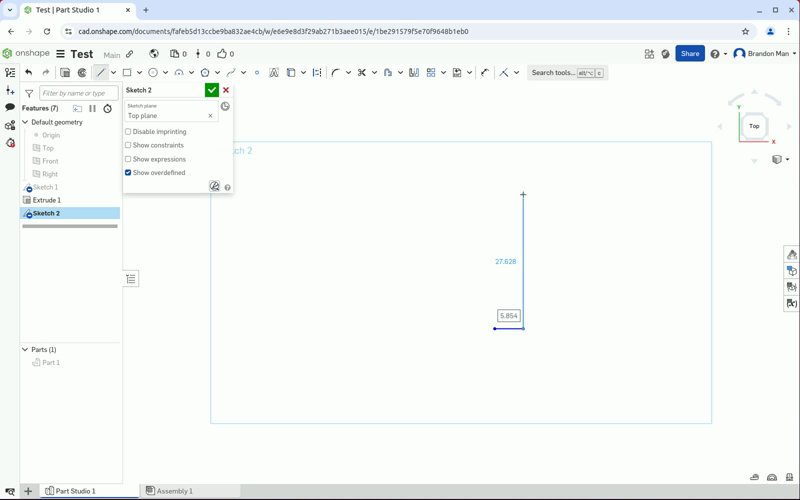
key_up(shift)
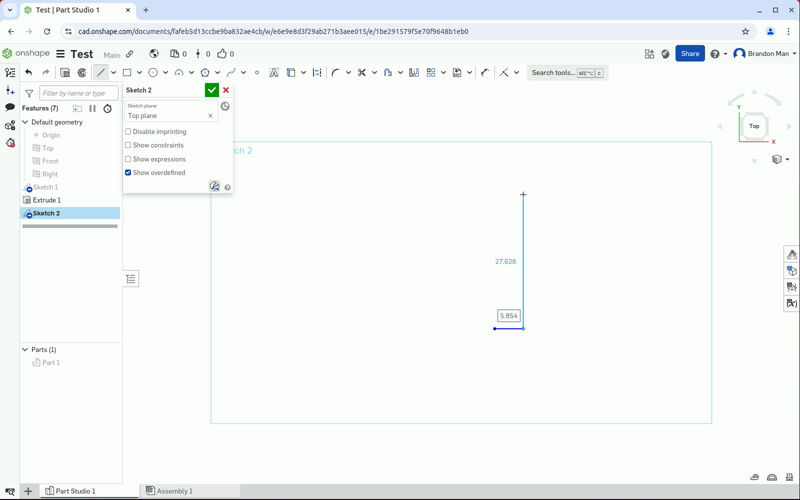
key_down(shift)
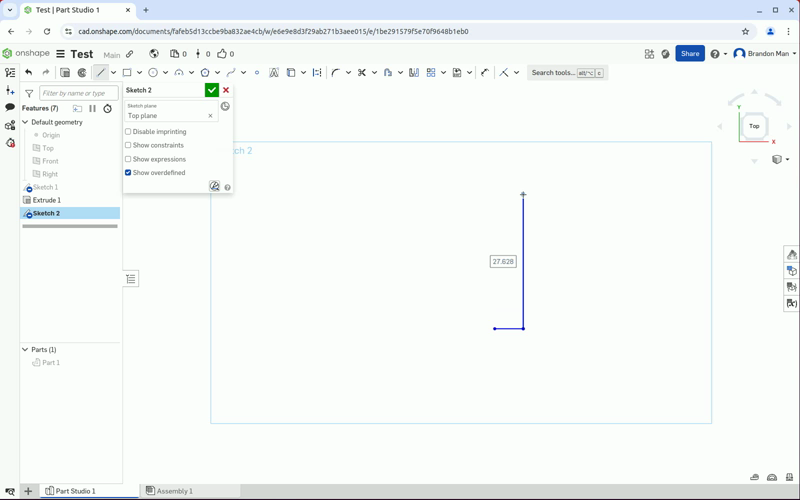
mouse_move(553, 194)
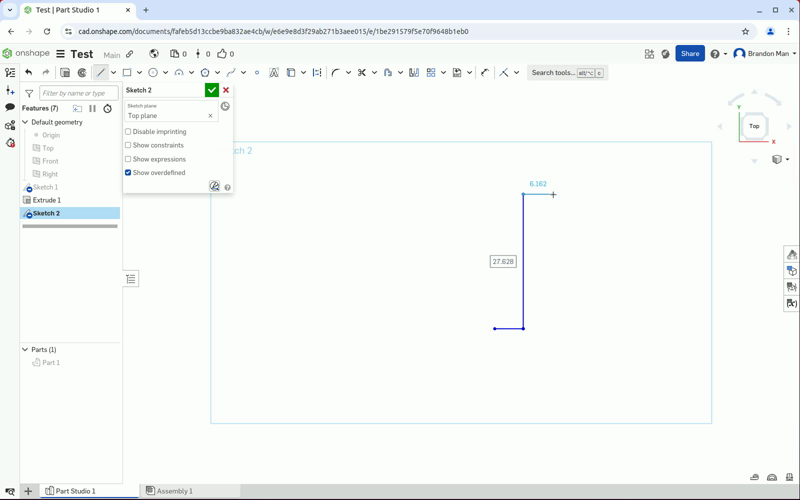
mouse_move(494, 194)
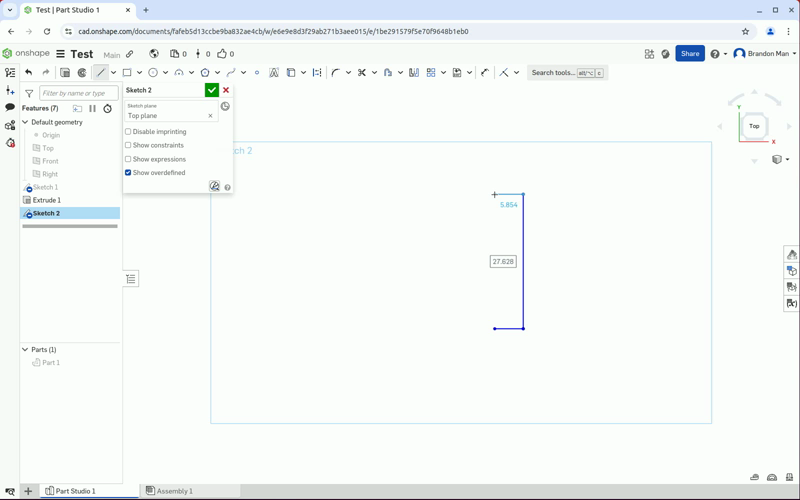
click(494, 194)
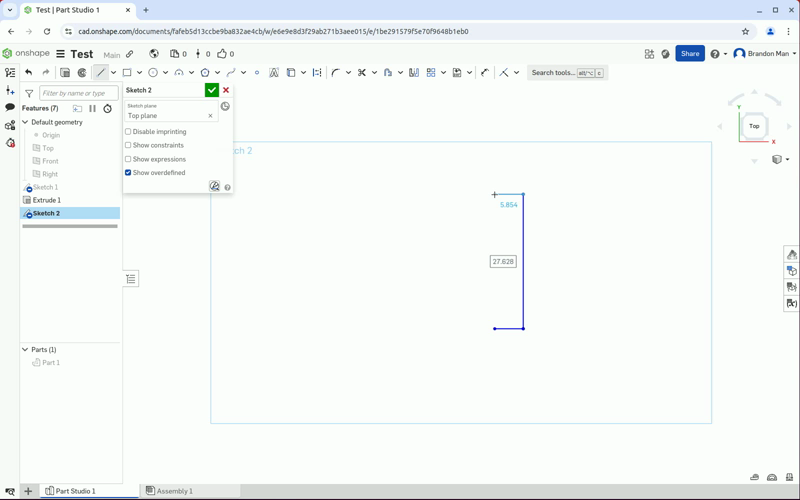
key_up(shift)
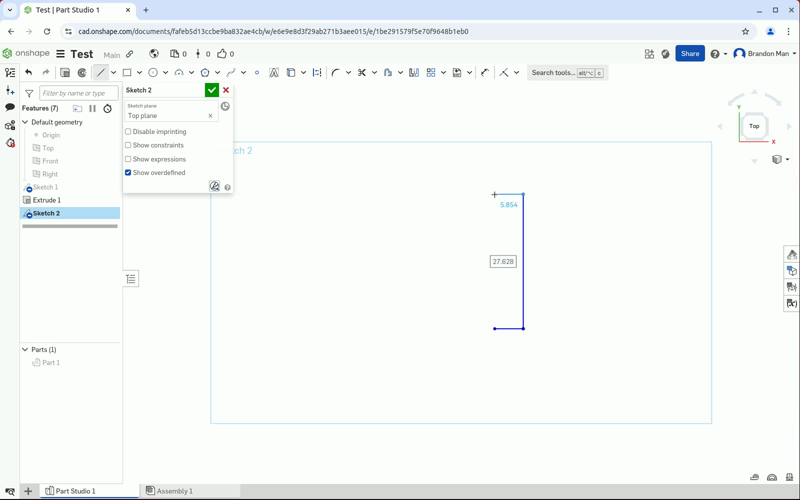
key_down(shift)
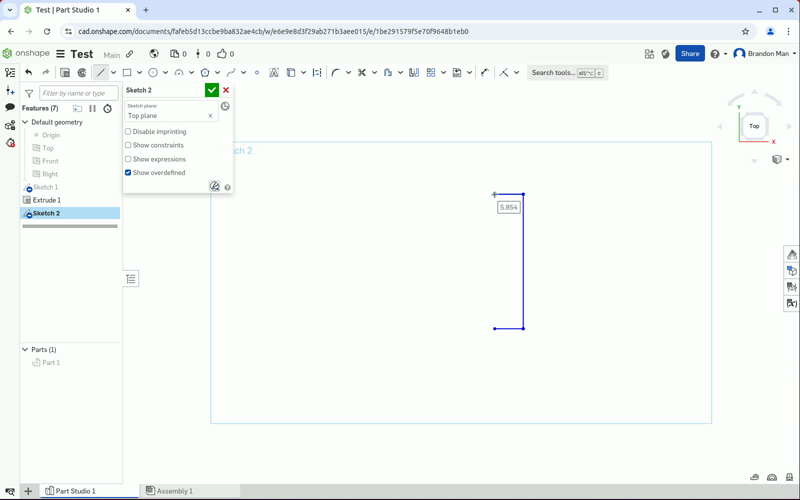
mouse_move(494, 328)
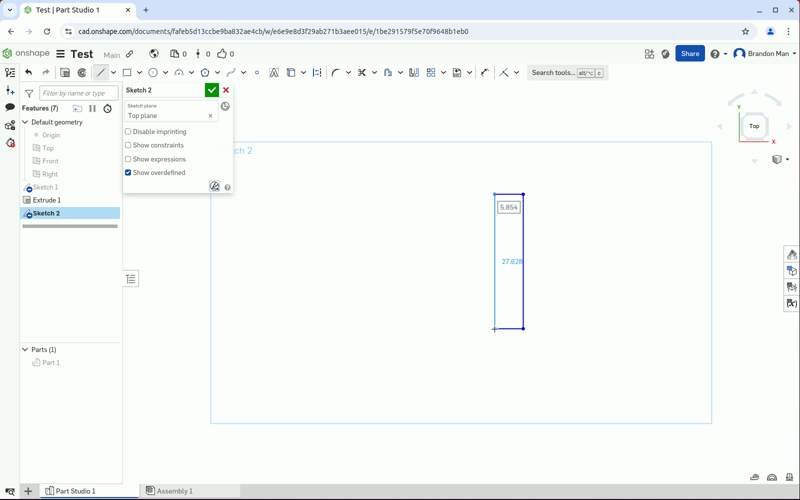
key_up(shift)
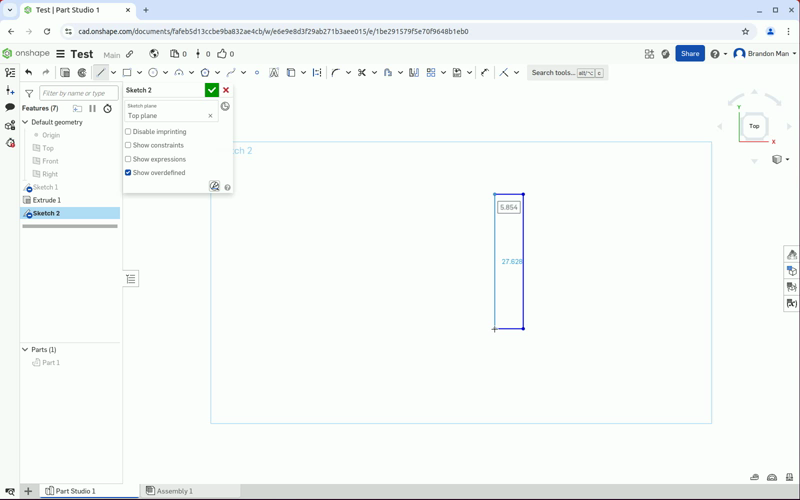
click(494, 328)
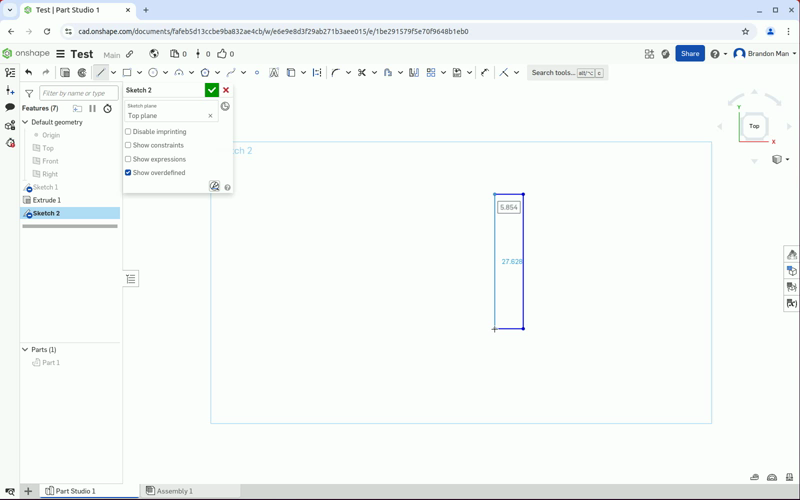
key(esc)
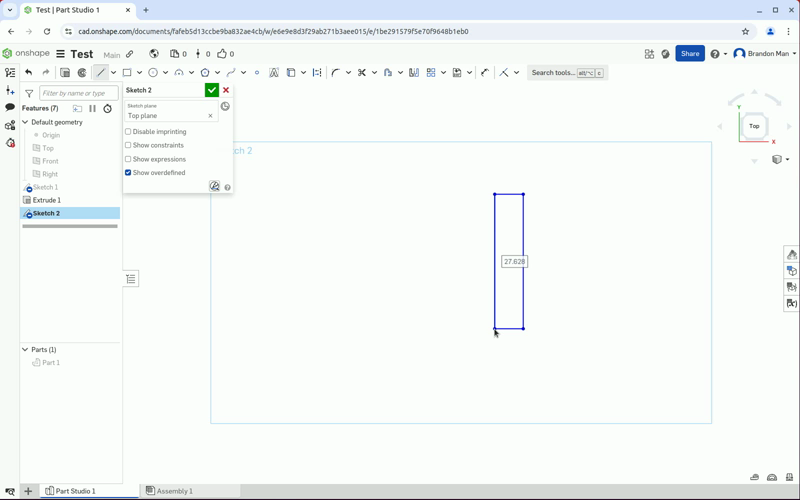
mouse_move(516, 220)
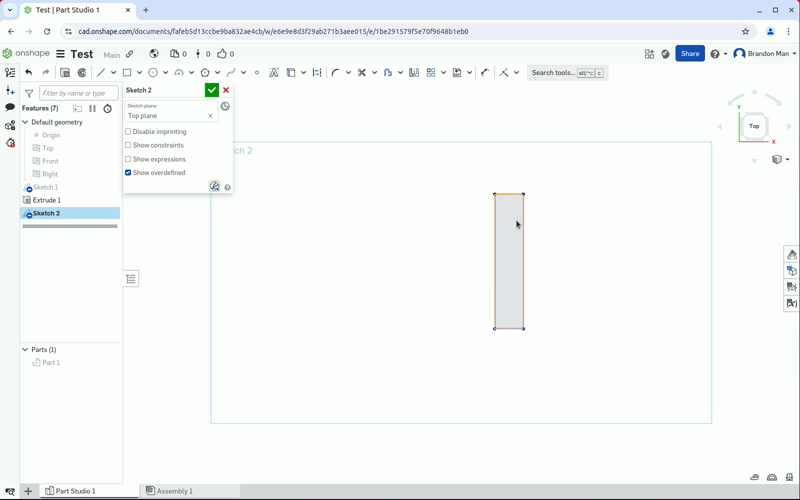
click(516, 220)
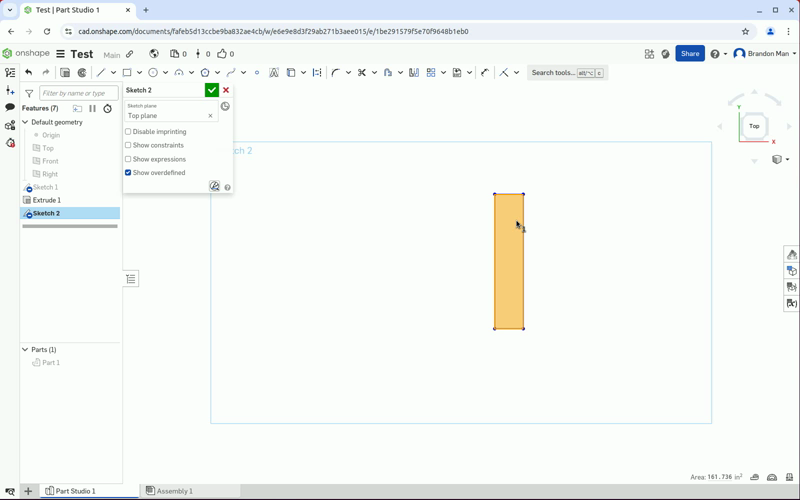
mouse_move(73, 352)
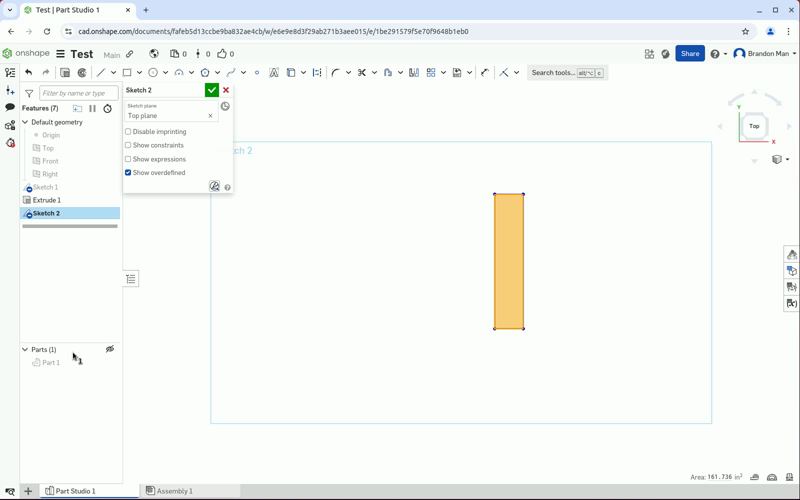
key(shift+y)
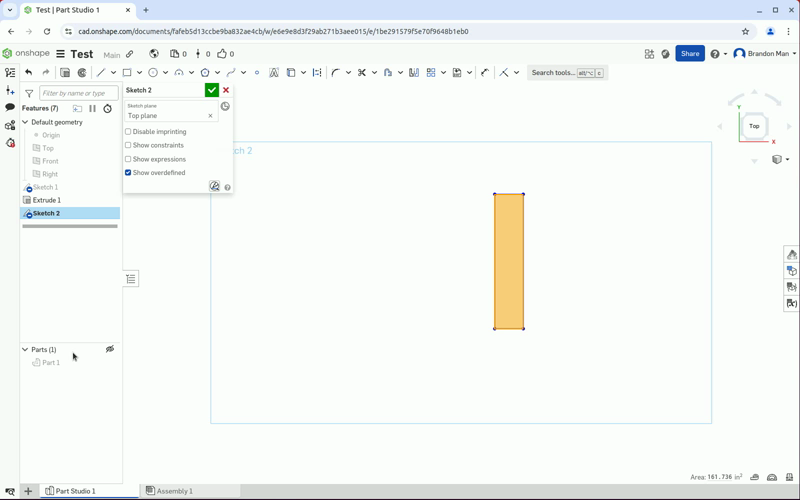
key(shift+e)
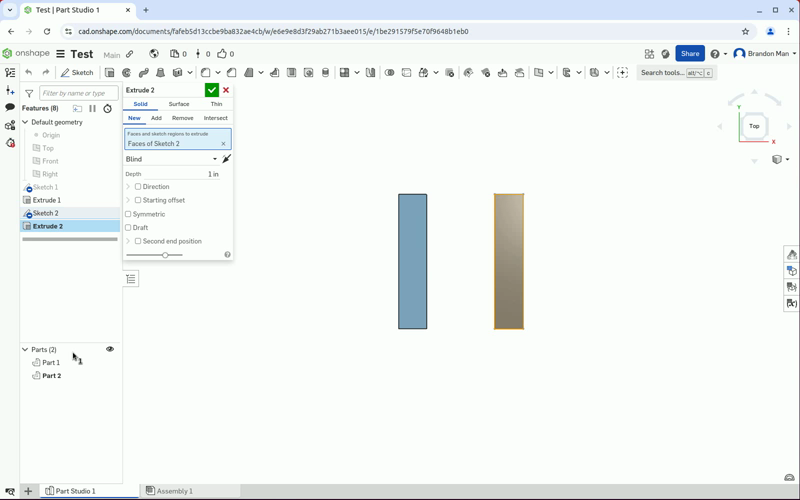
mouse_move(143, 106)
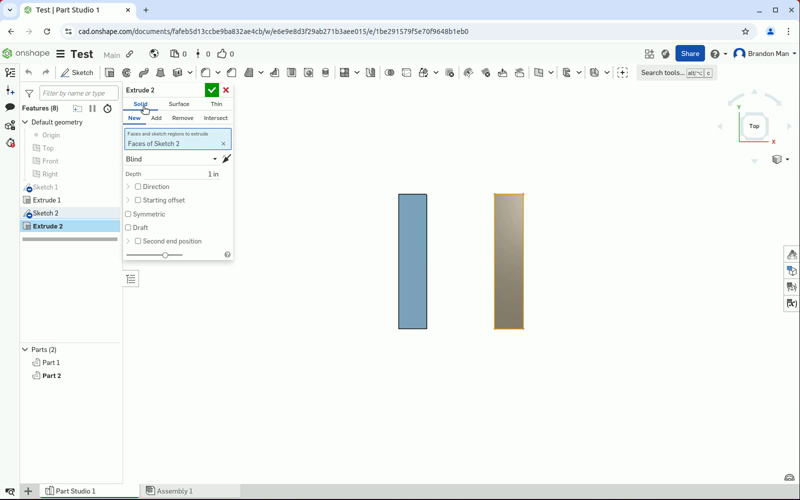
click(143, 106)
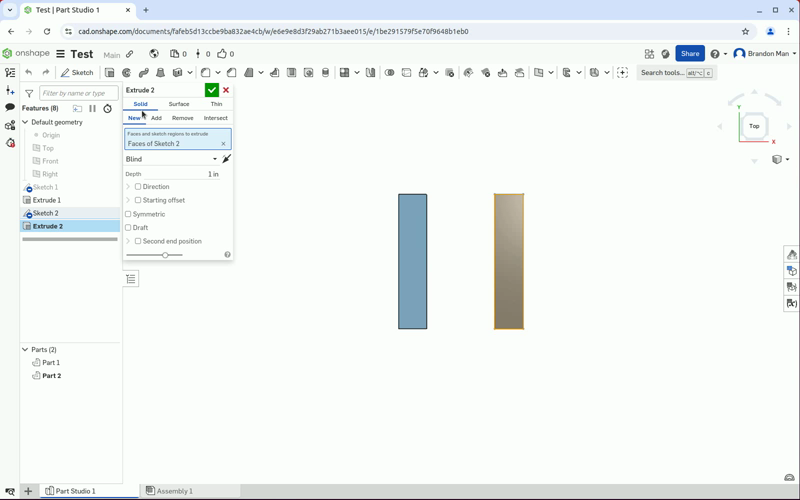
mouse_move(137, 120)
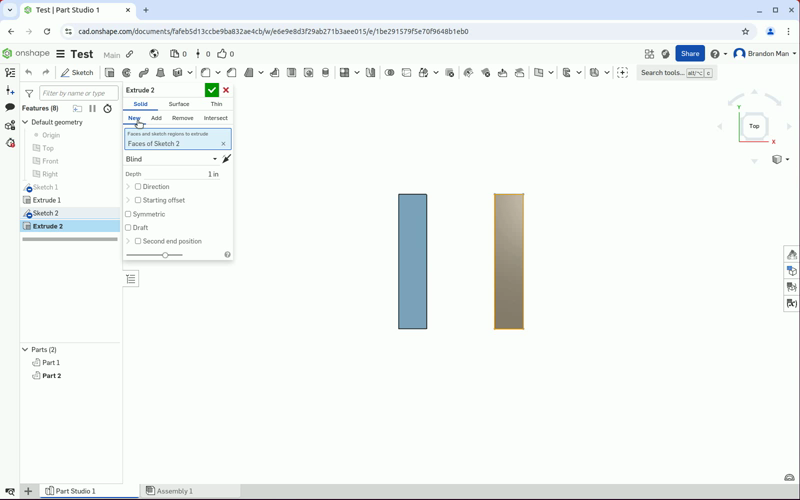
click(137, 120)
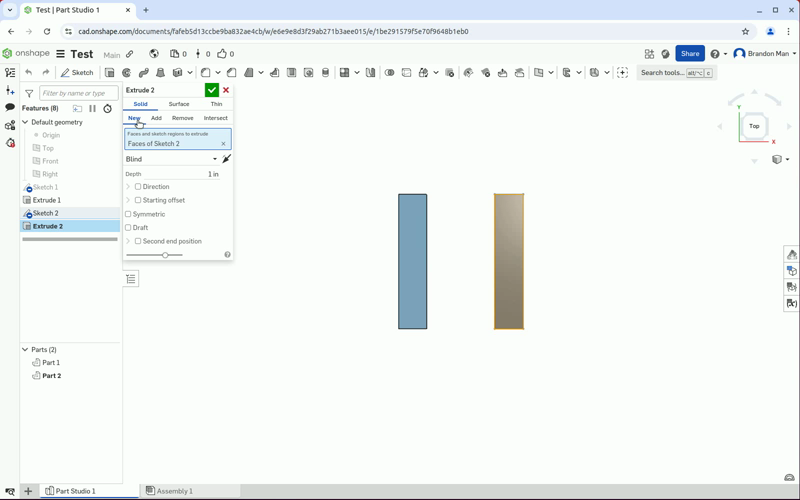
key(tab, 4)
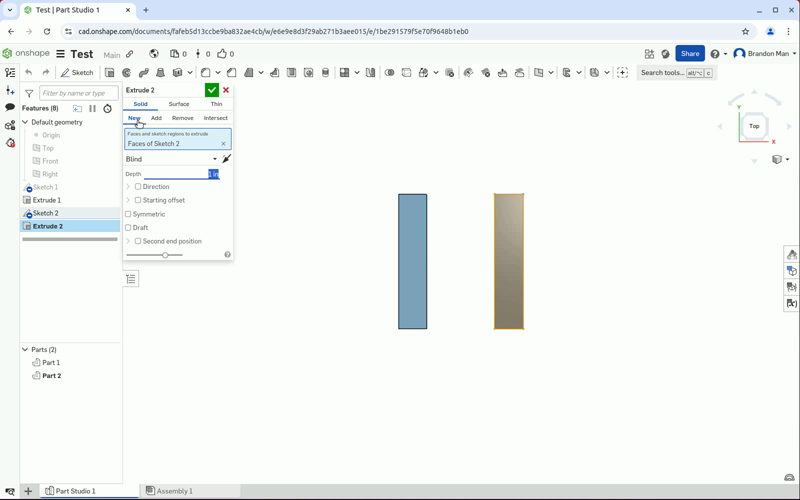
text(16.85)
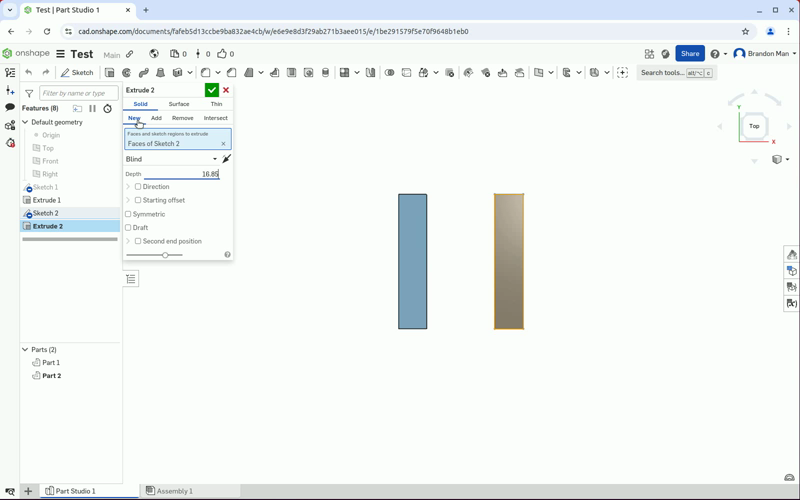
key(enter)
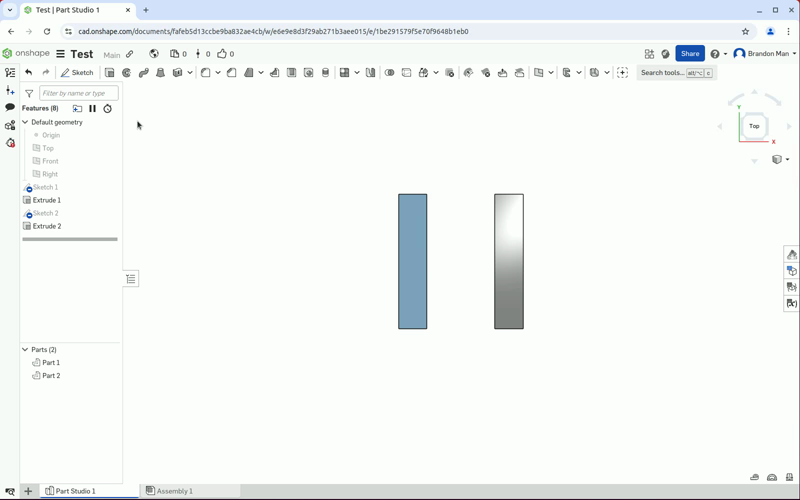
key(shift+h)
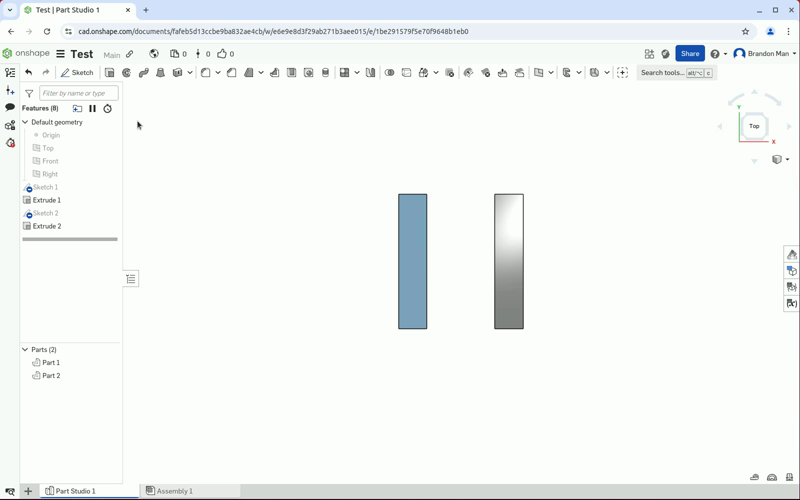
key(shift+h)
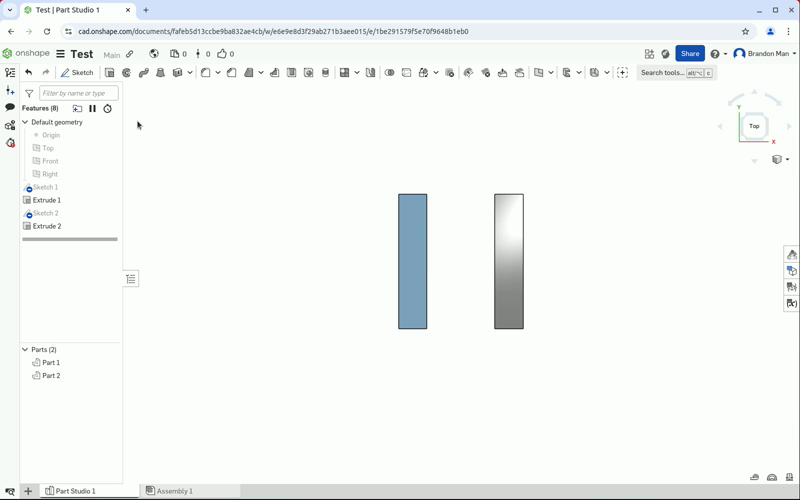
mouse_move(73, 189)
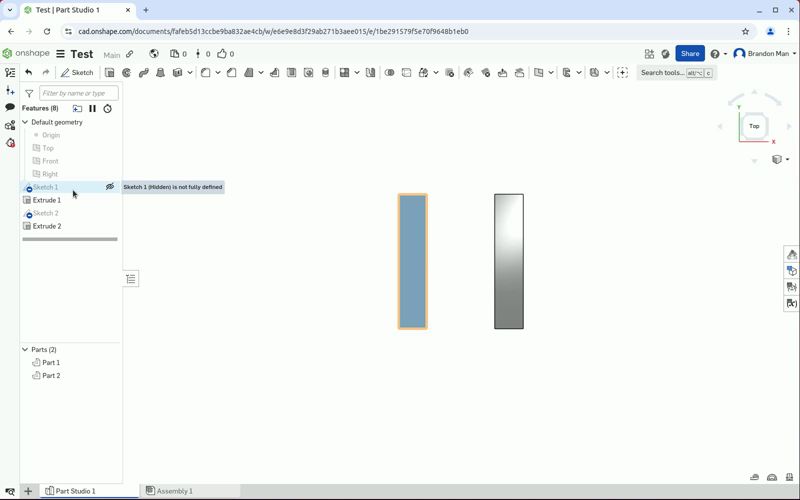
click(73, 189)
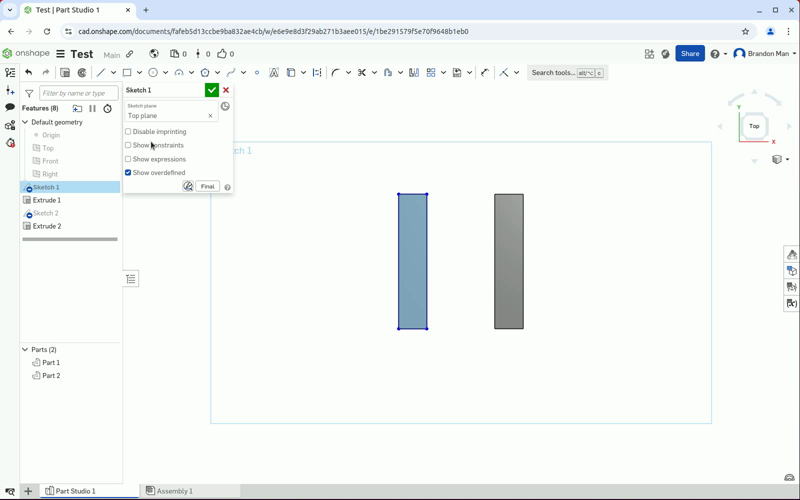
mouse_move(229, 92)
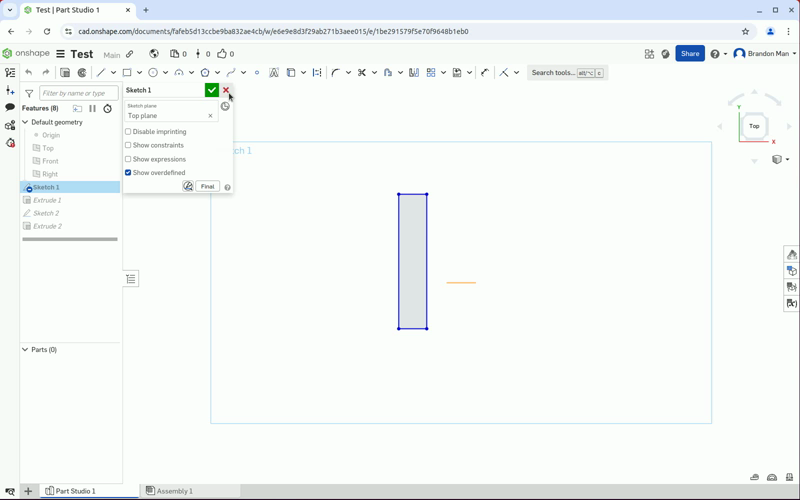
click(229, 92)
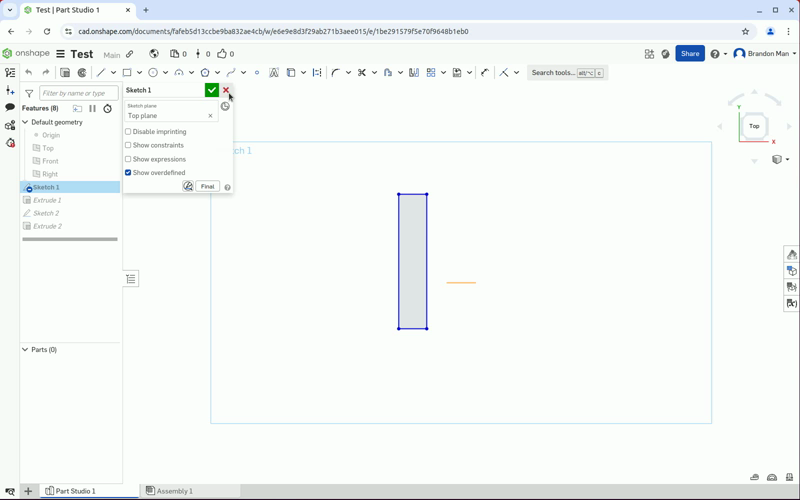
key(shift+s)
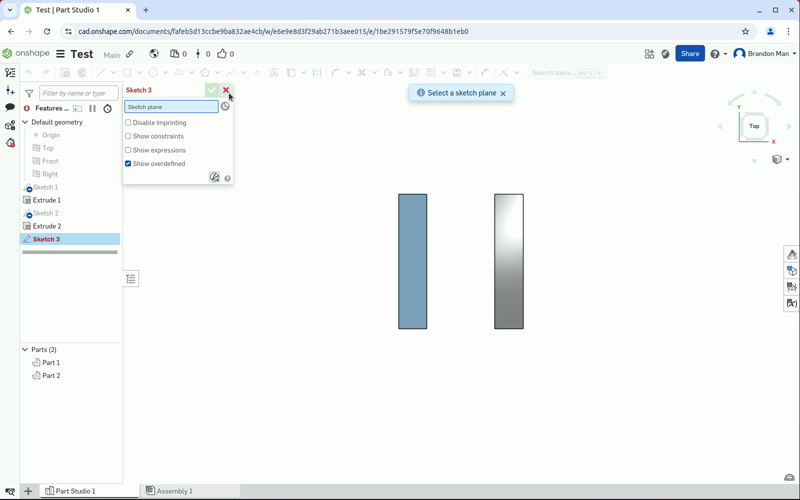
mouse_move(73, 150)
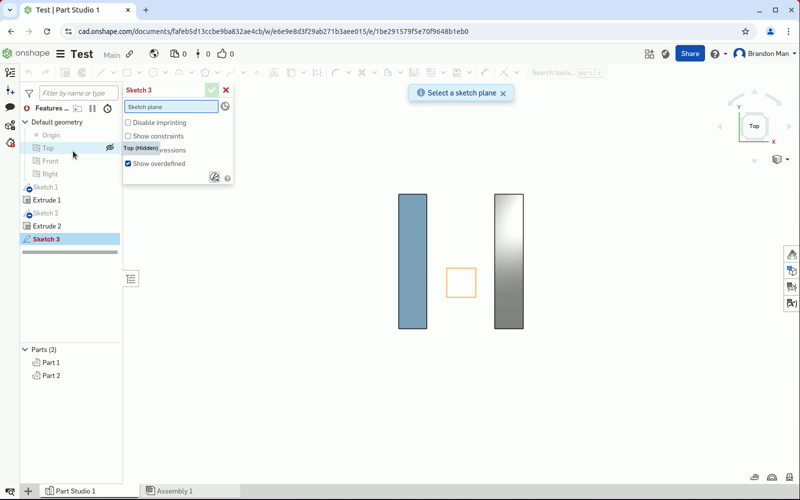
click(73, 150)
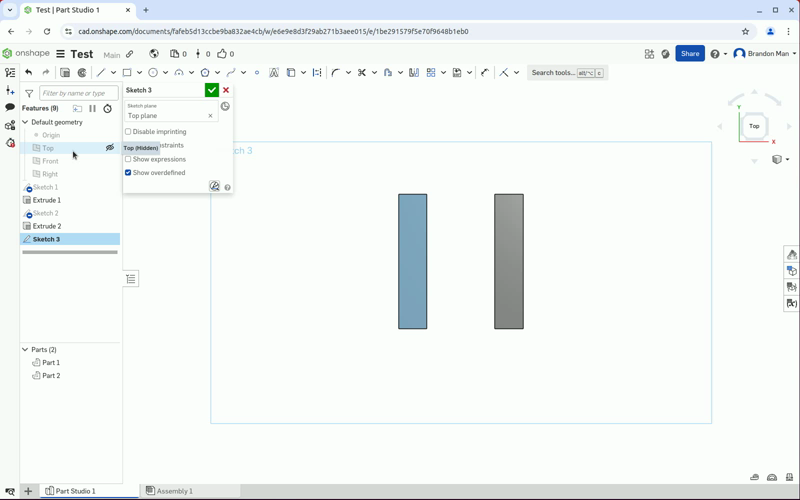
mouse_move(73, 352)
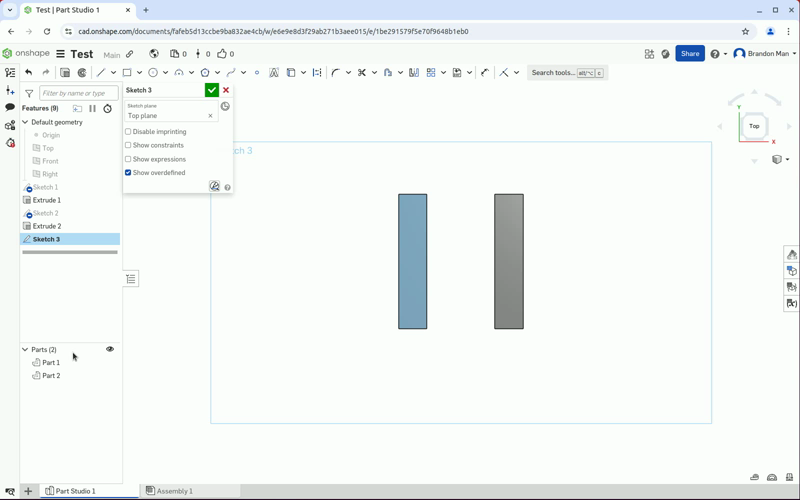
key(y)
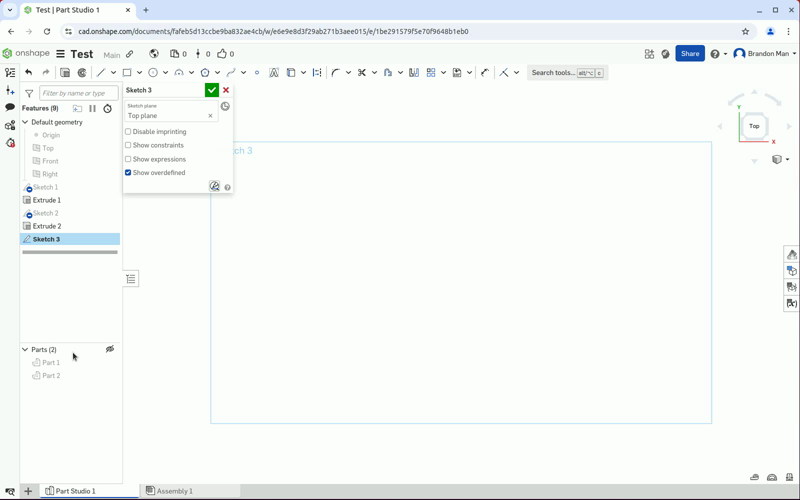
key(l)
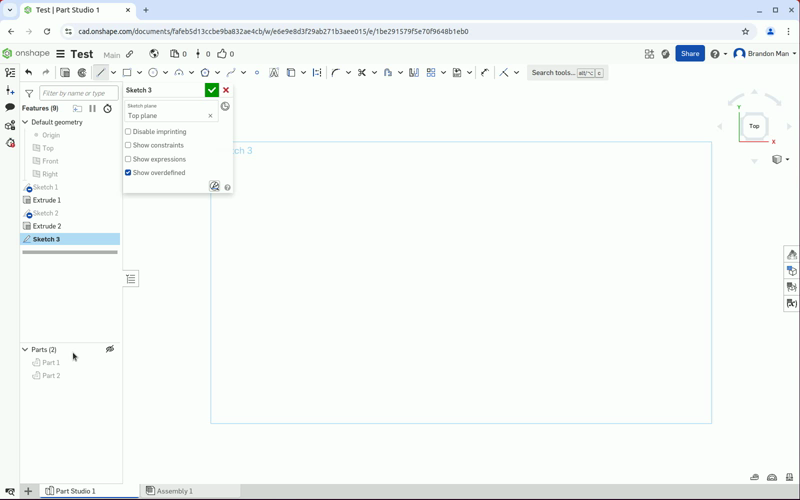
key_down(shift)
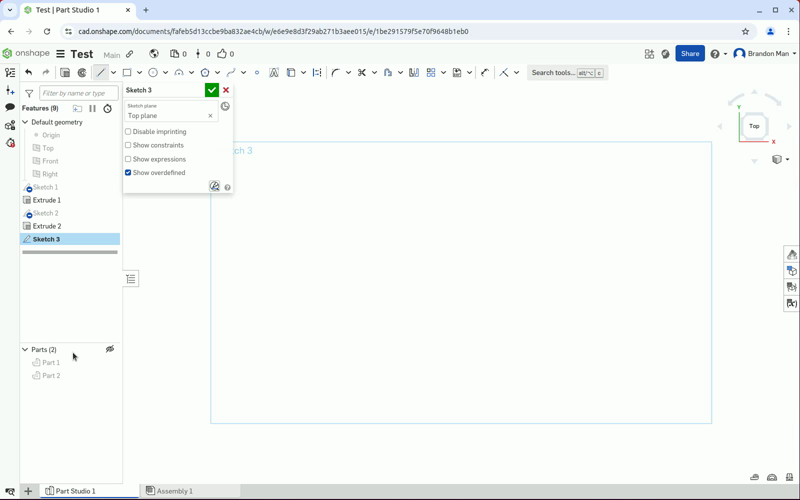
mouse_move(348, 328)
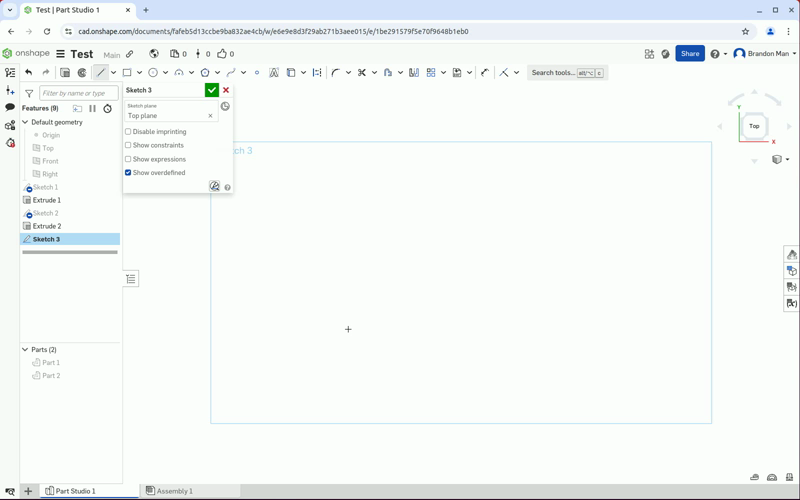
click(348, 328)
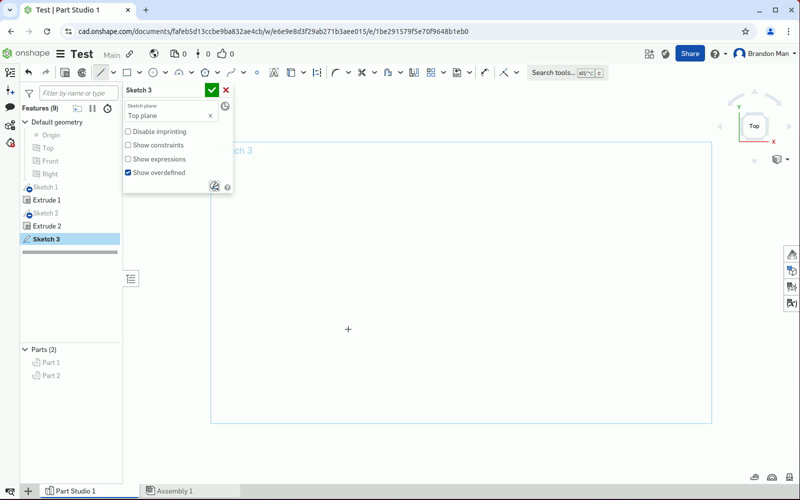
key_up(shift)
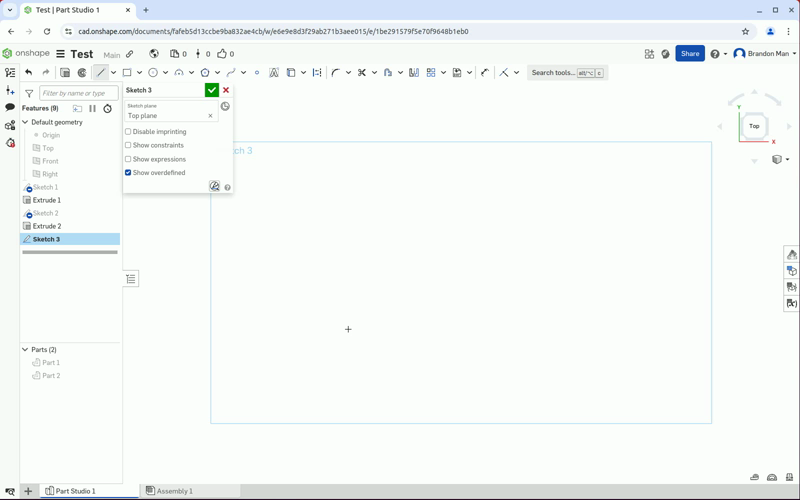
key_down(shift)
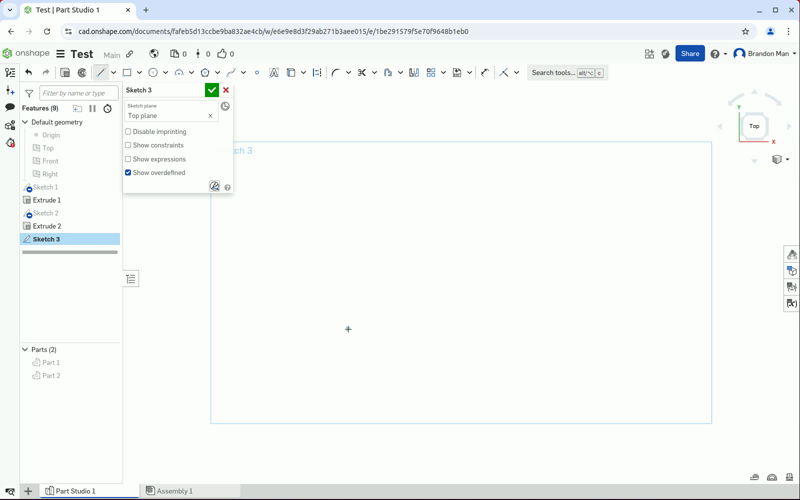
mouse_move(378, 328)
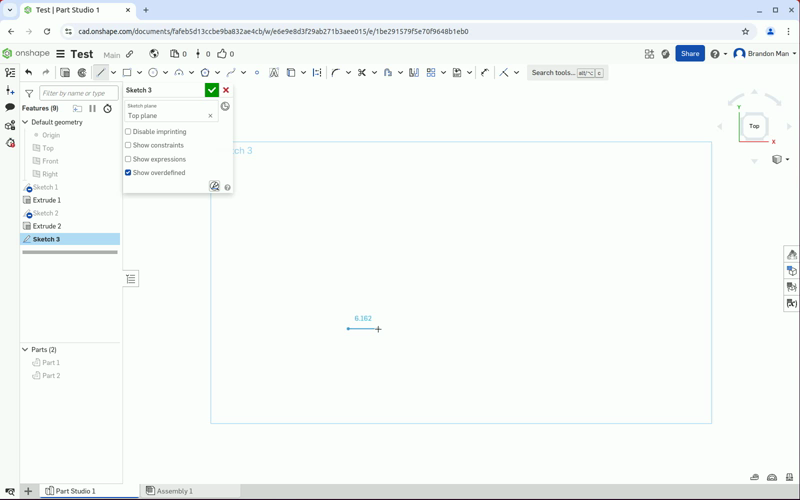
mouse_move(399, 328)
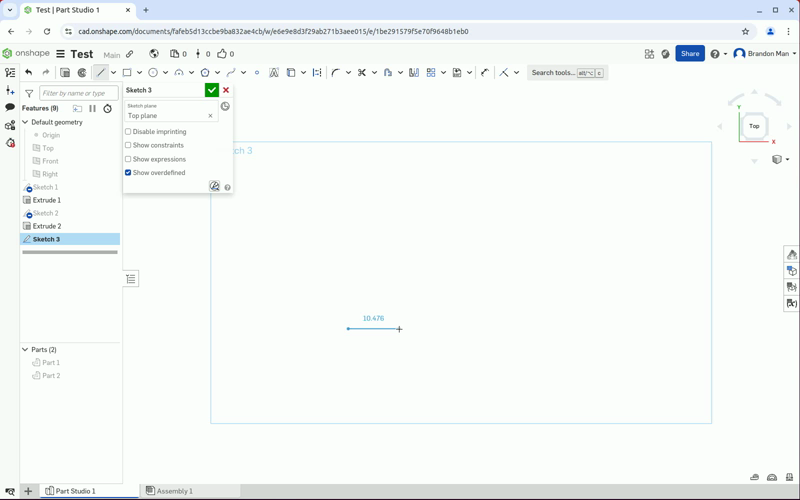
click(399, 328)
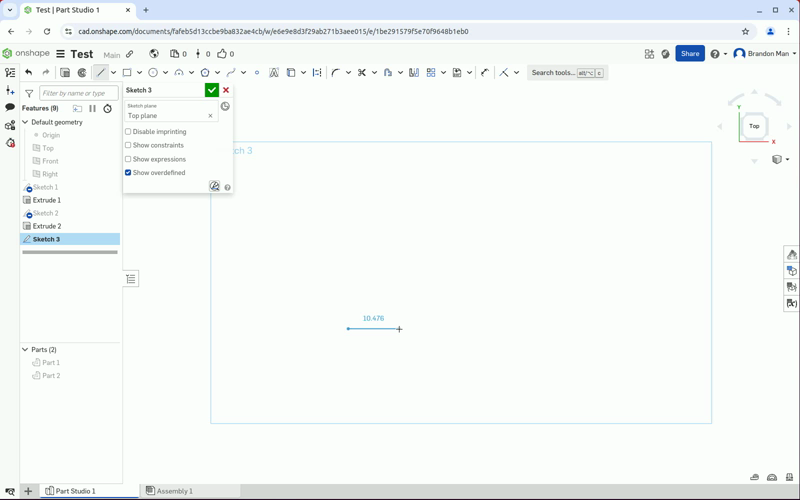
key_up(shift)
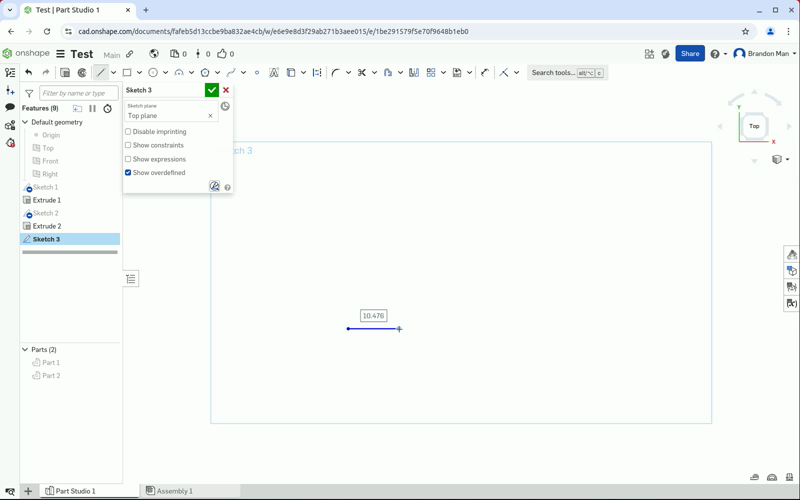
key_down(shift)
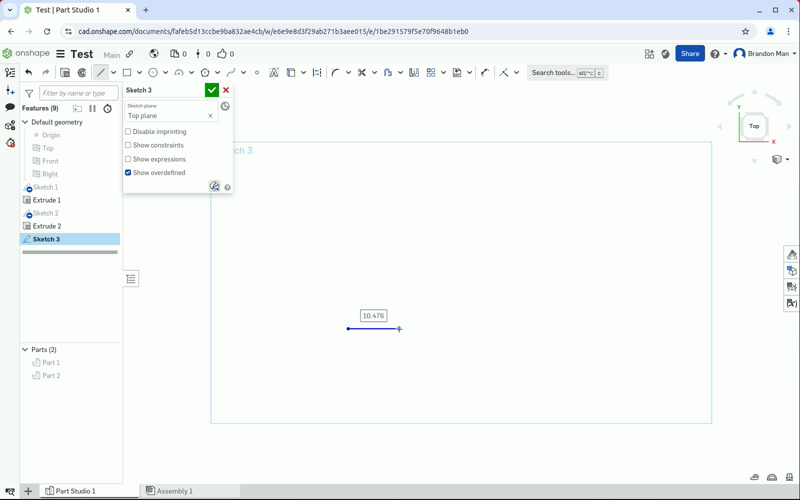
mouse_move(399, 194)
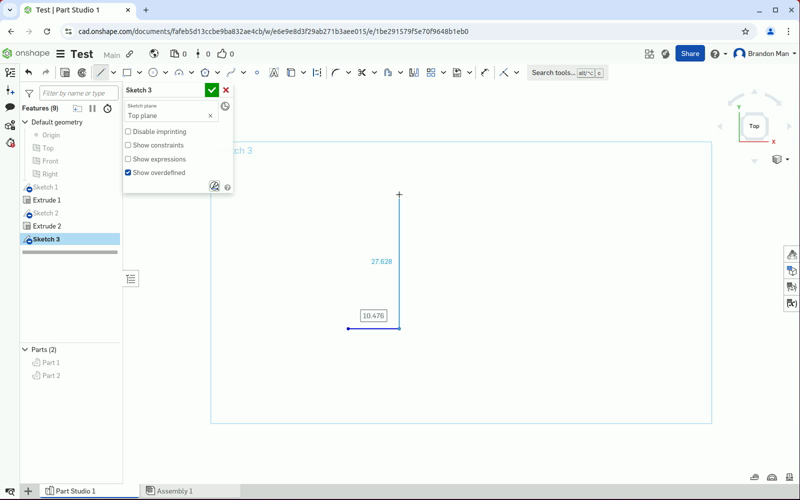
click(399, 194)
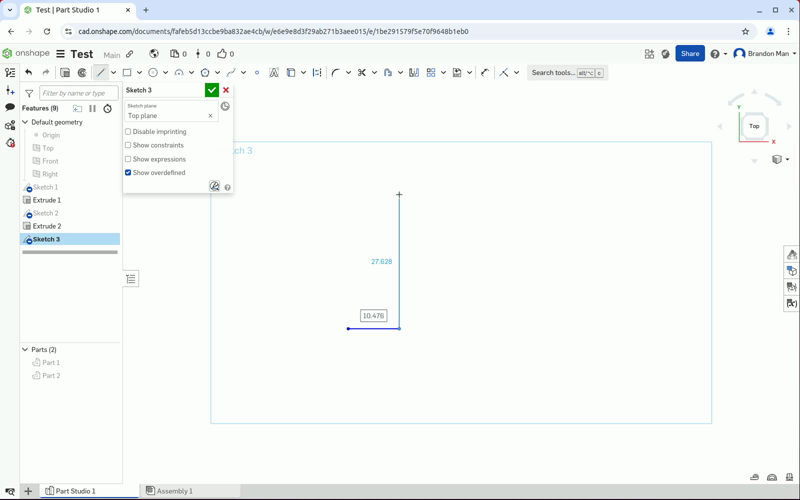
key_up(shift)
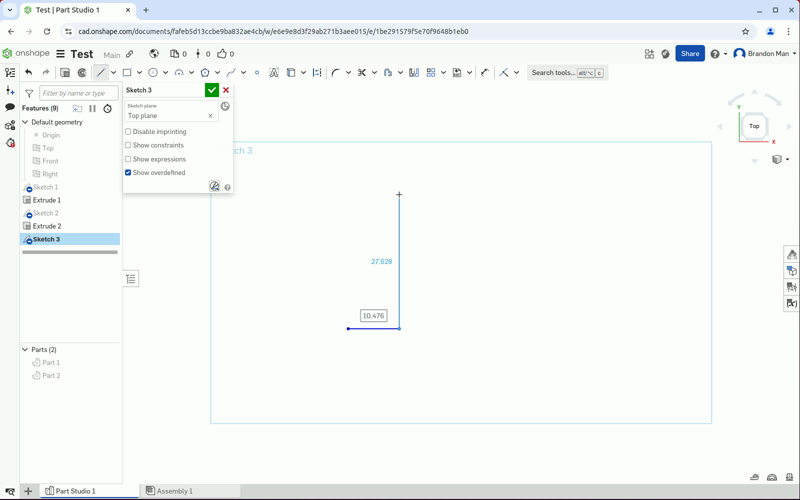
key_down(shift)
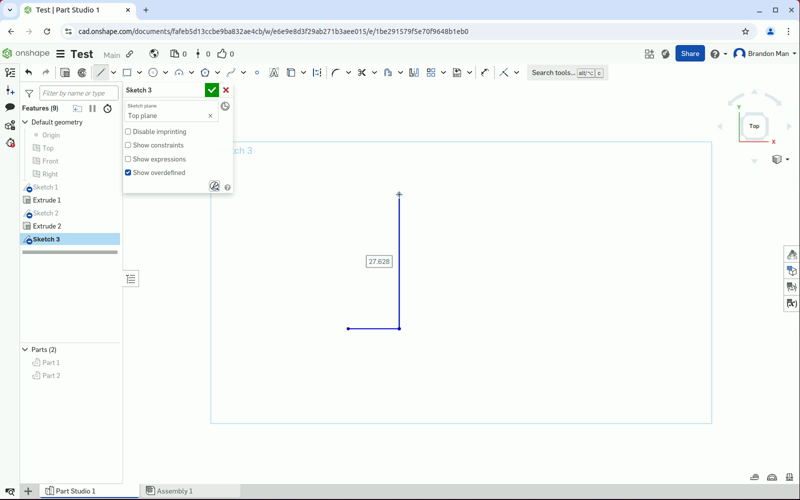
mouse_move(429, 194)
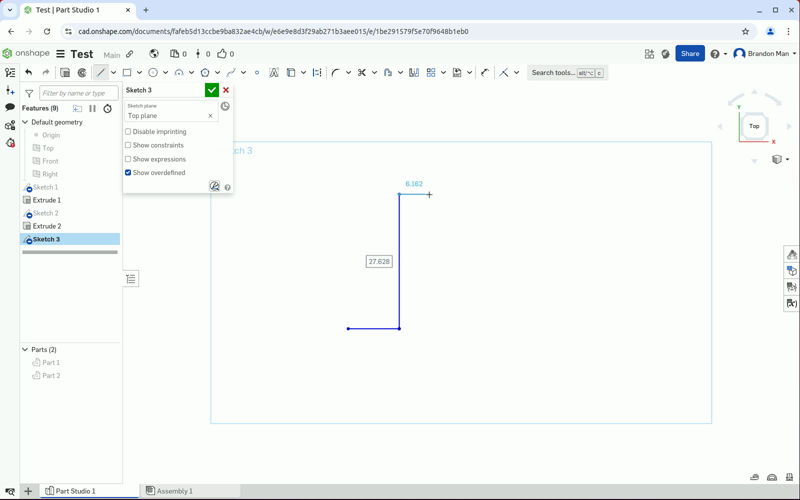
mouse_move(348, 194)
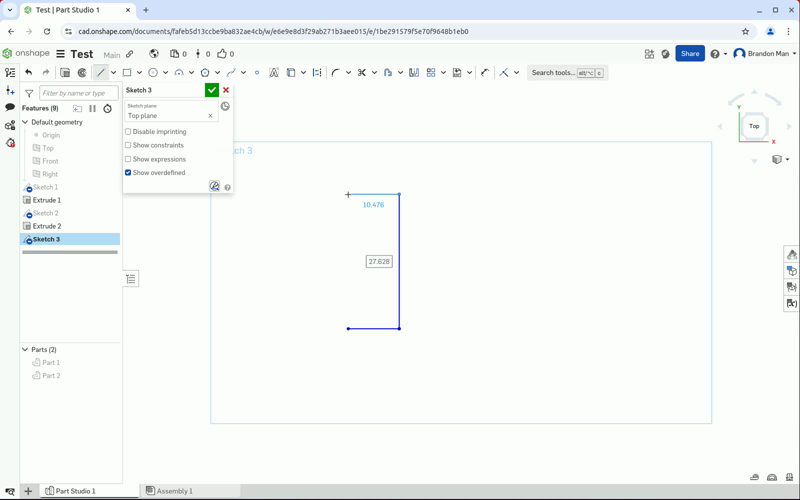
click(348, 194)
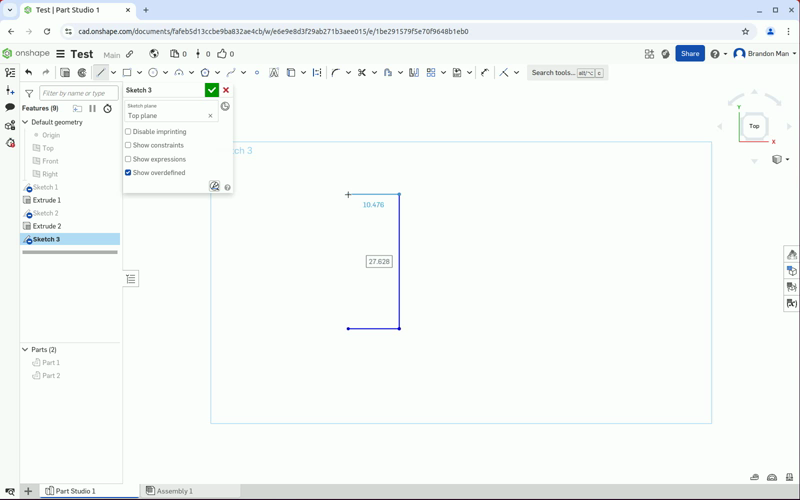
key_up(shift)
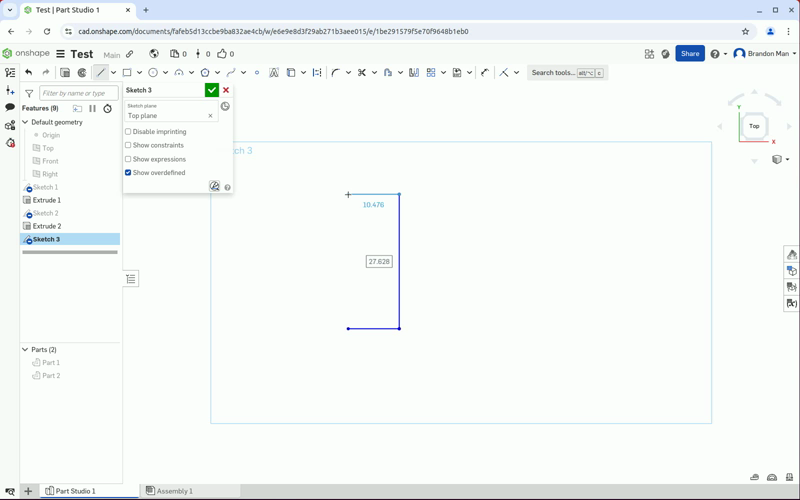
key_down(shift)
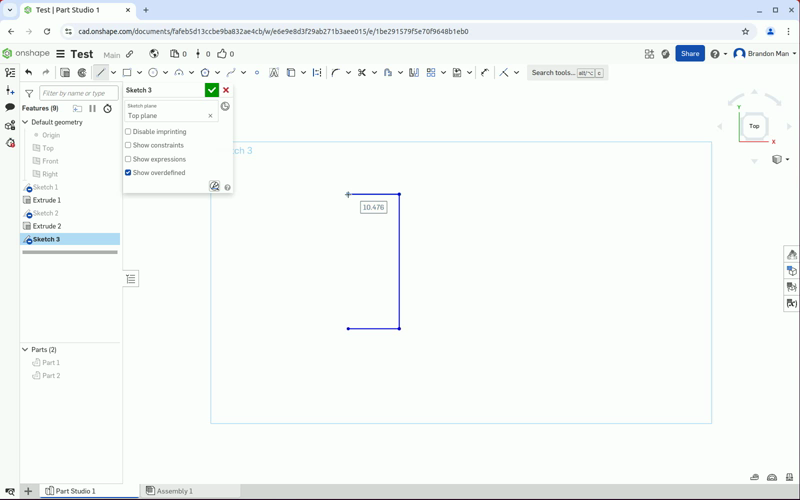
mouse_move(378, 194)
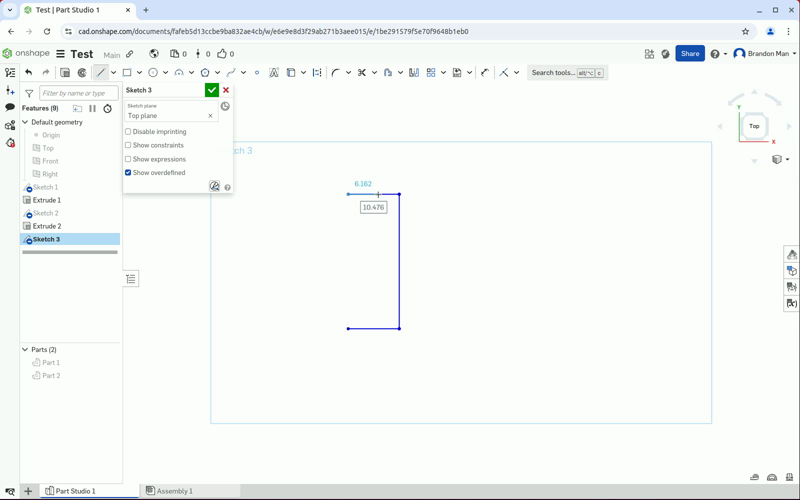
mouse_move(348, 237)
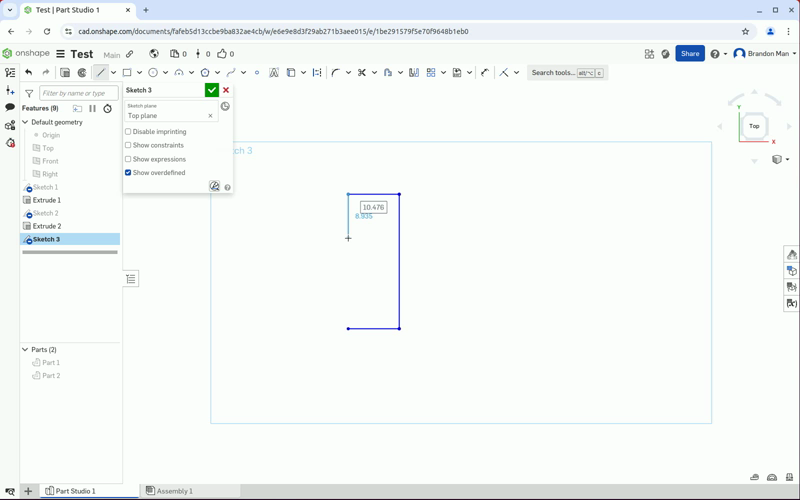
click(348, 237)
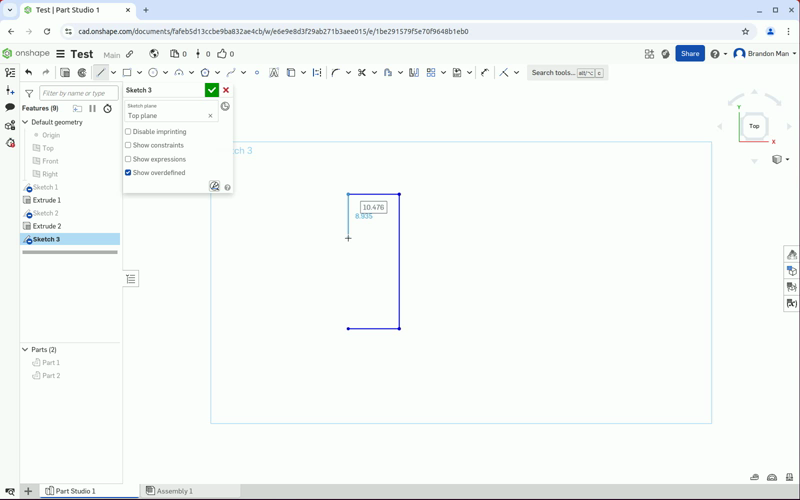
key_up(shift)
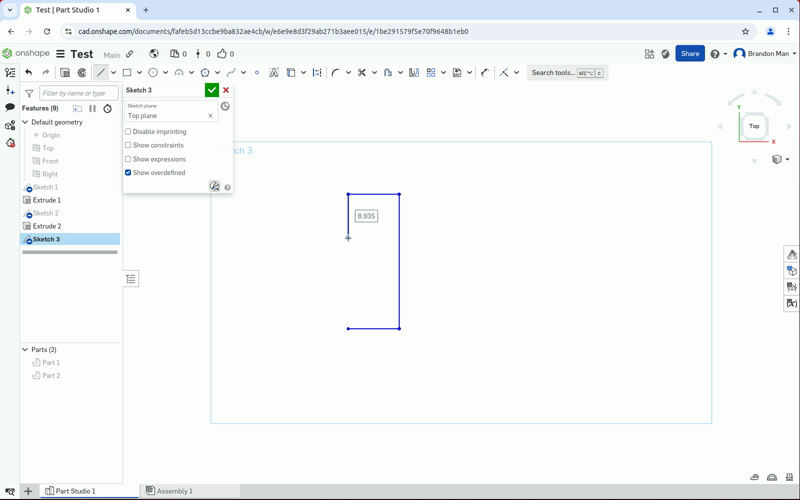
key_down(shift)
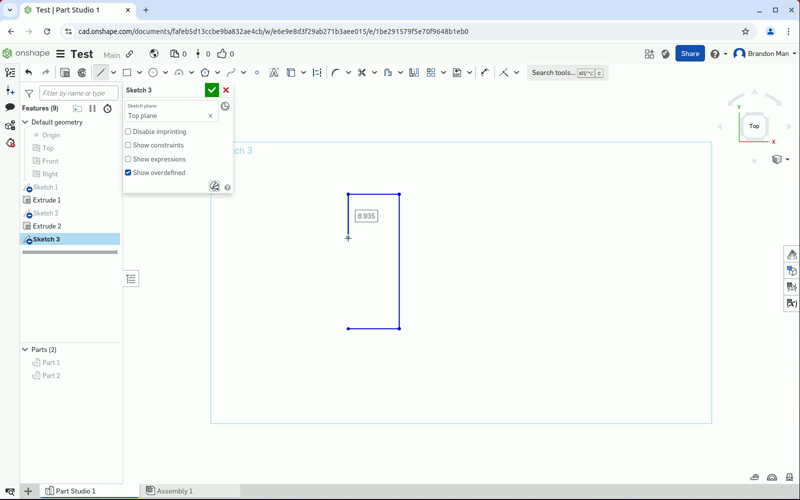
mouse_move(378, 237)
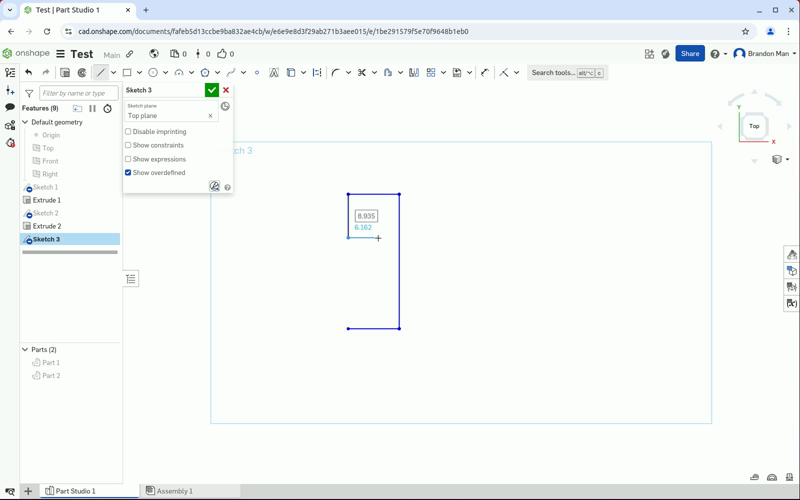
mouse_move(393, 237)
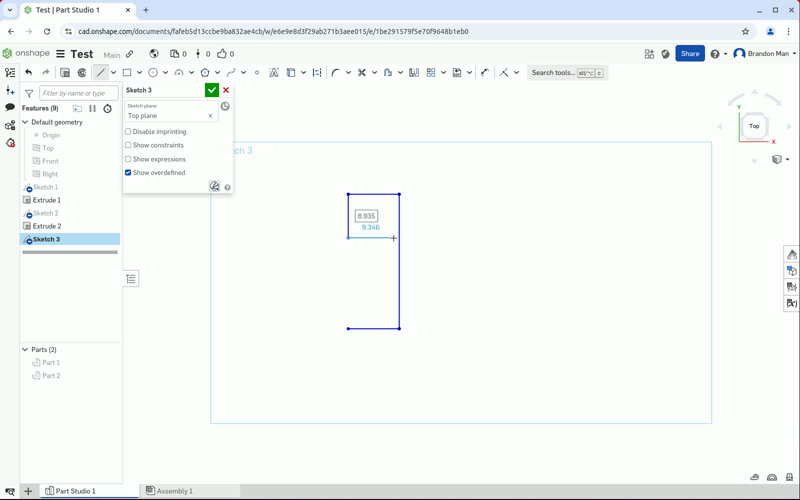
click(393, 237)
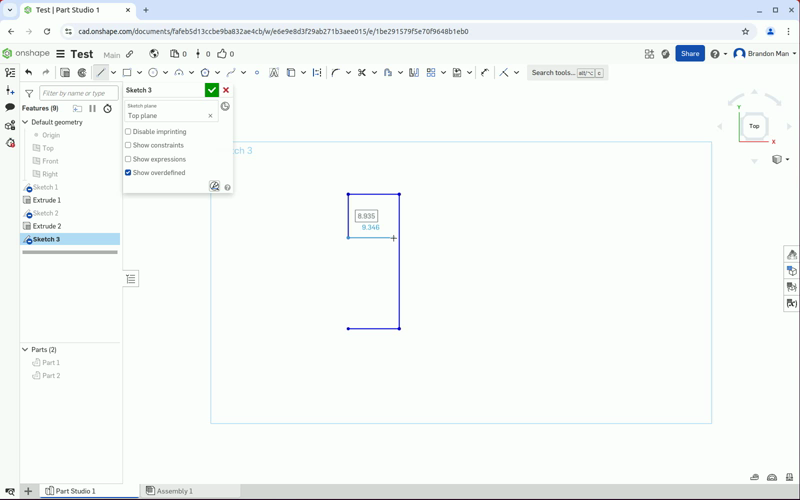
key_up(shift)
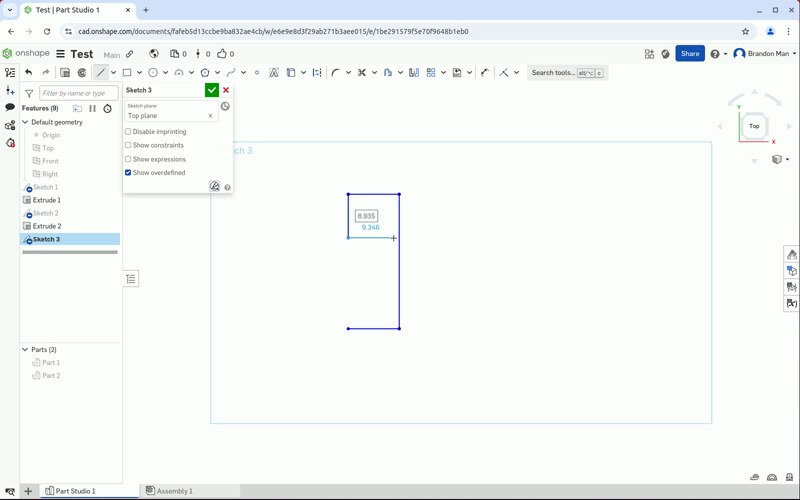
key_down(shift)
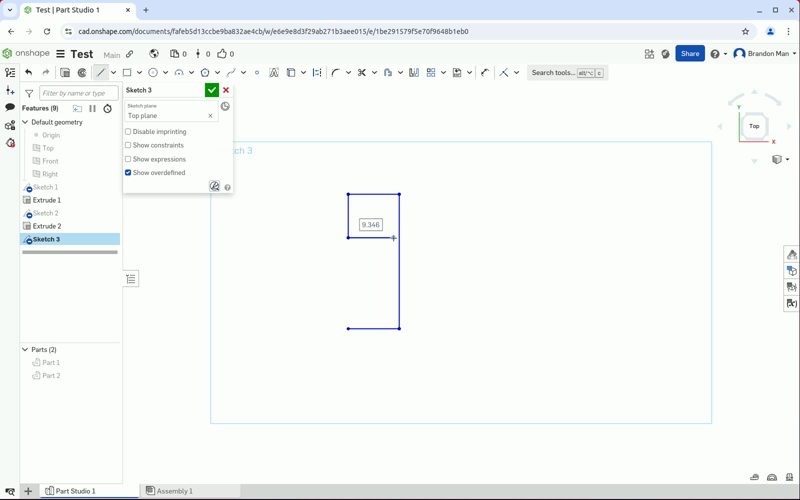
mouse_move(423, 237)
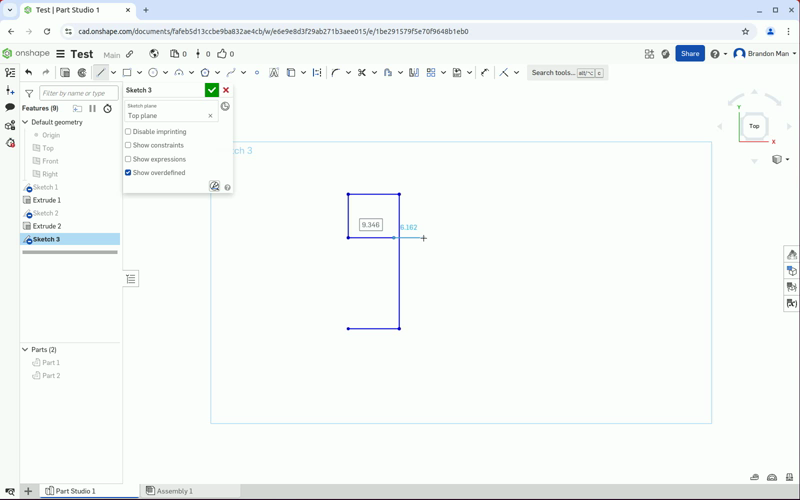
mouse_move(393, 283)
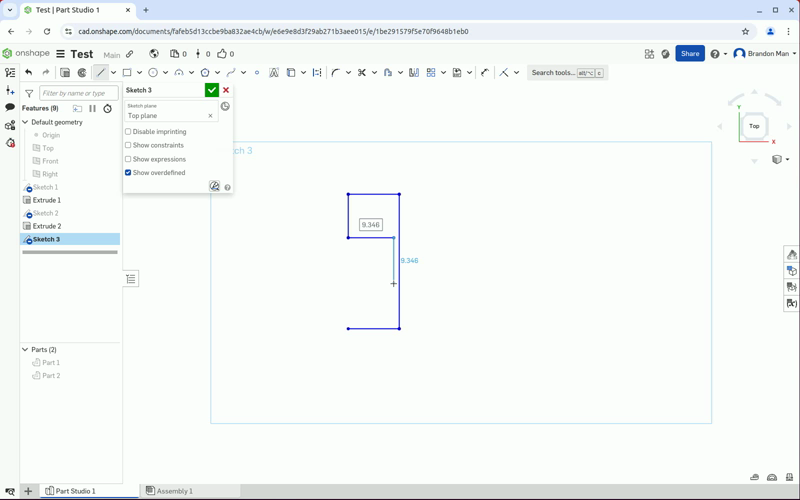
click(393, 283)
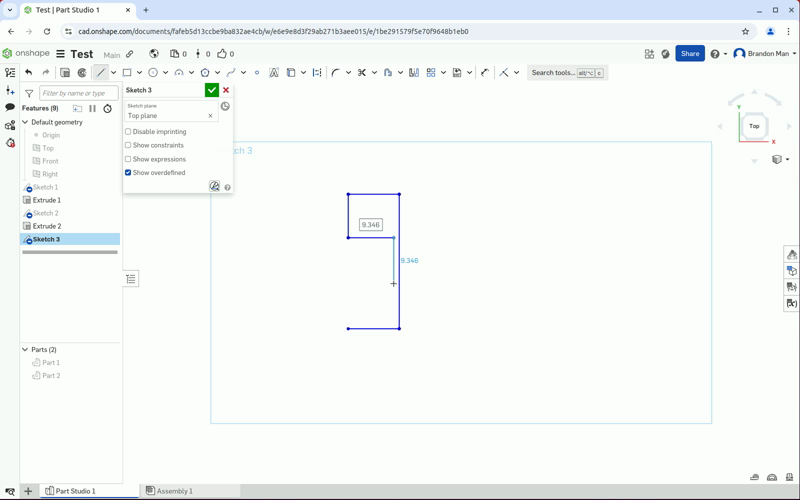
key_up(shift)
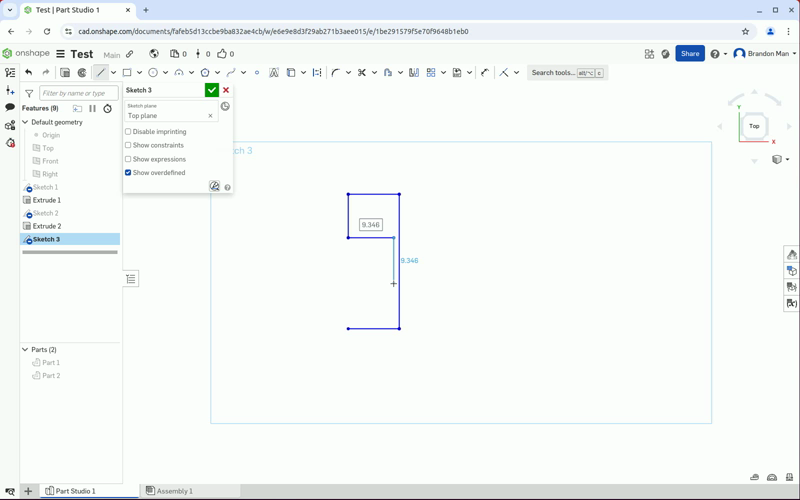
key_down(shift)
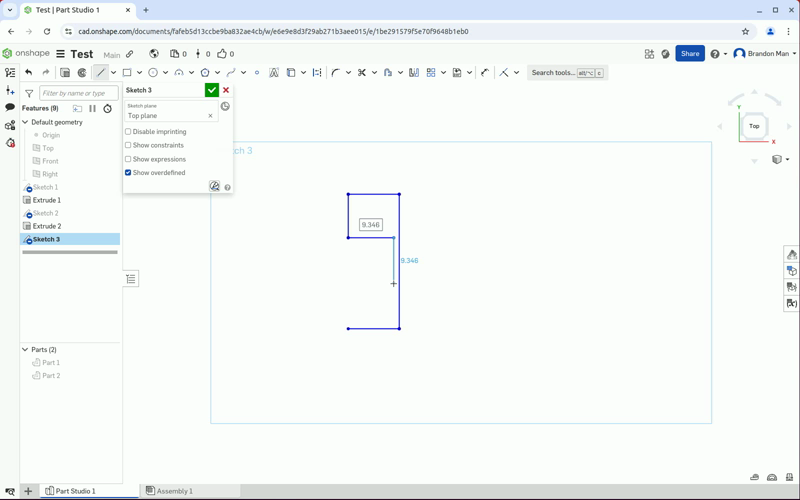
mouse_move(423, 283)
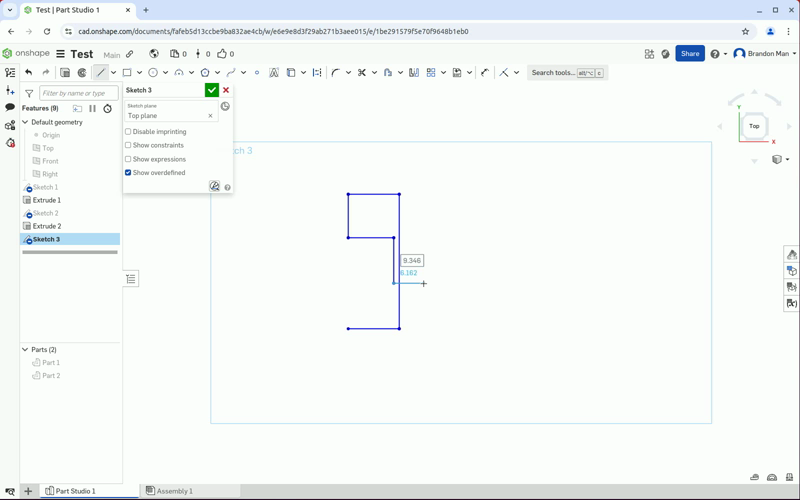
mouse_move(348, 283)
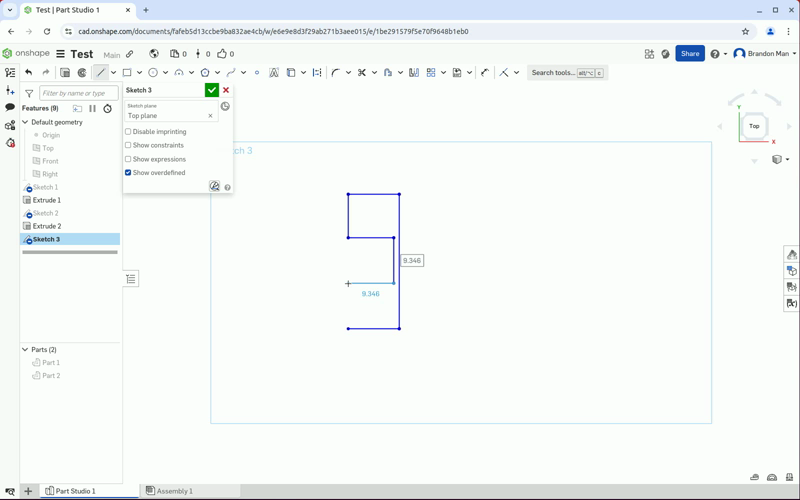
click(348, 283)
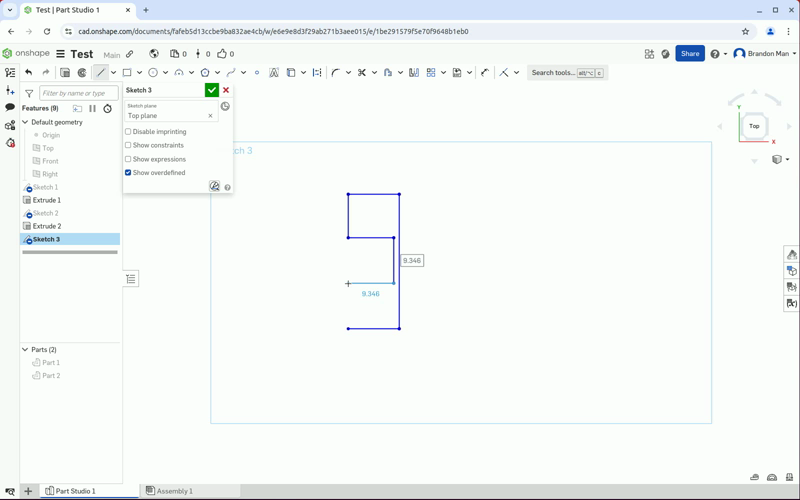
key_up(shift)
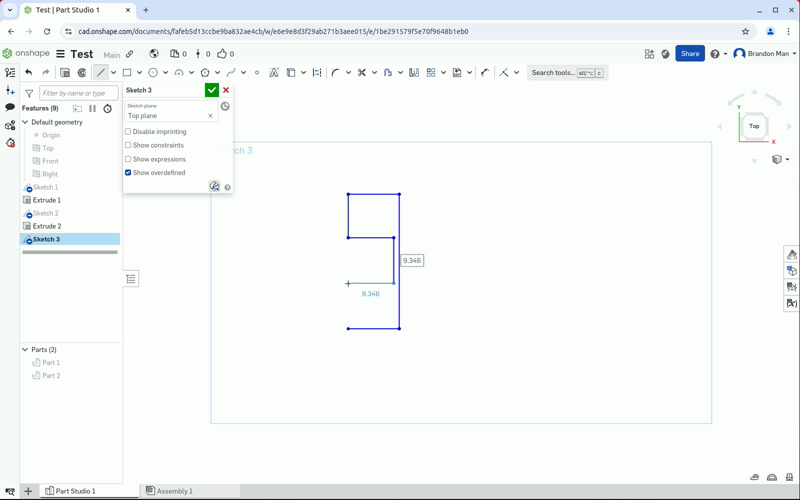
mouse_move(378, 283)
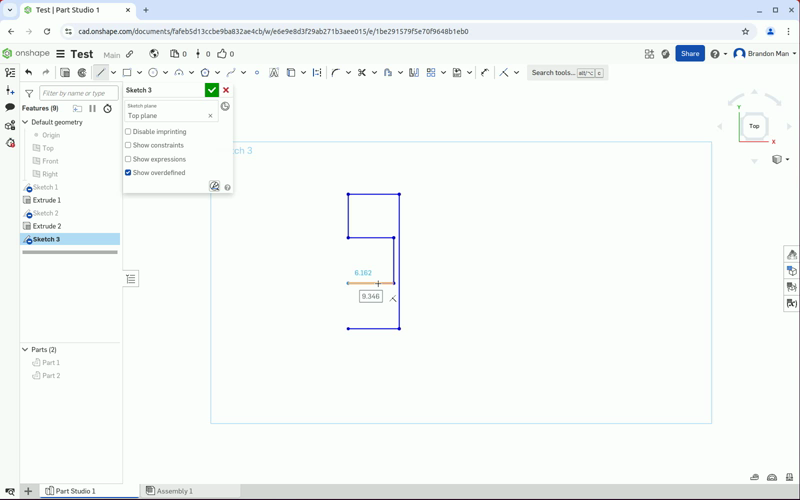
key_down(shift)
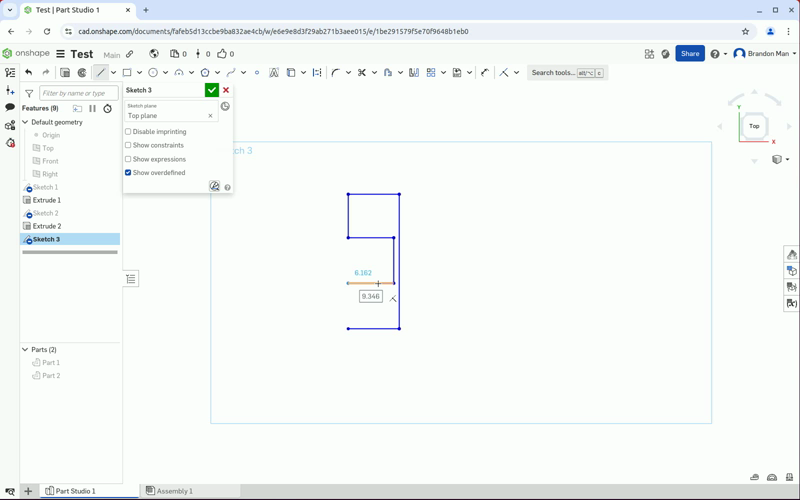
mouse_move(348, 328)
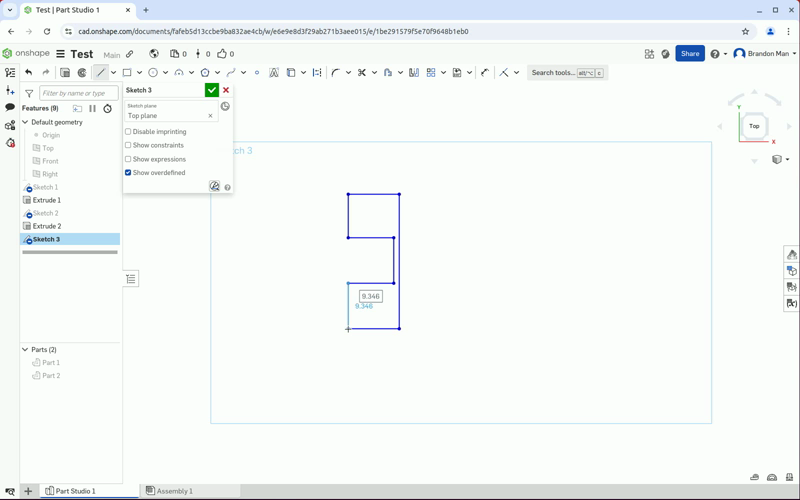
key_up(shift)
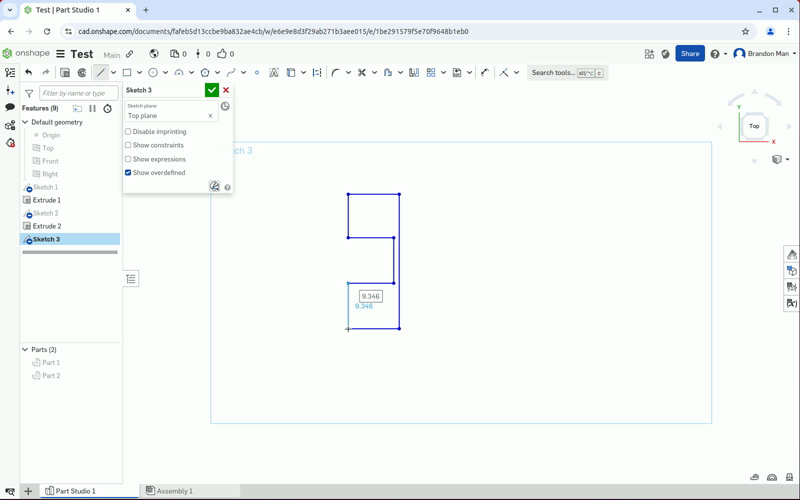
click(348, 328)
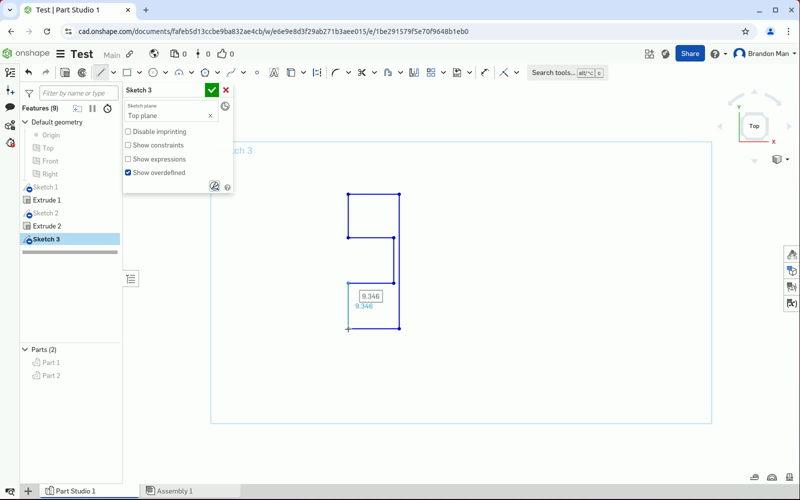
key(esc)
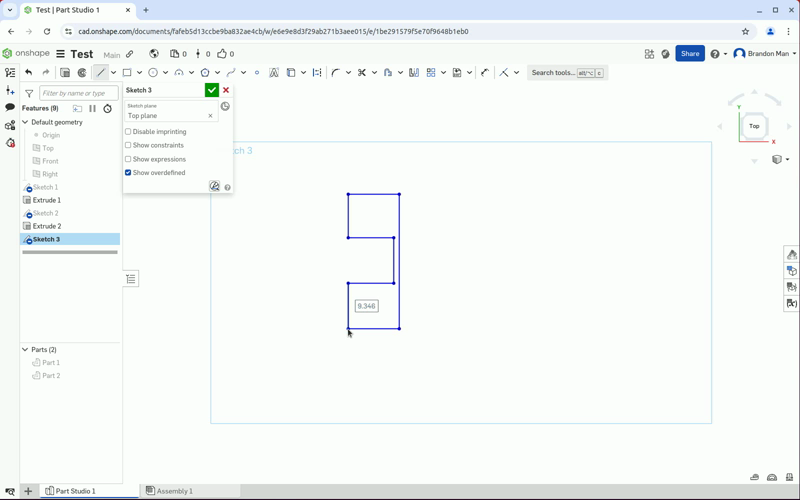
mouse_move(384, 317)
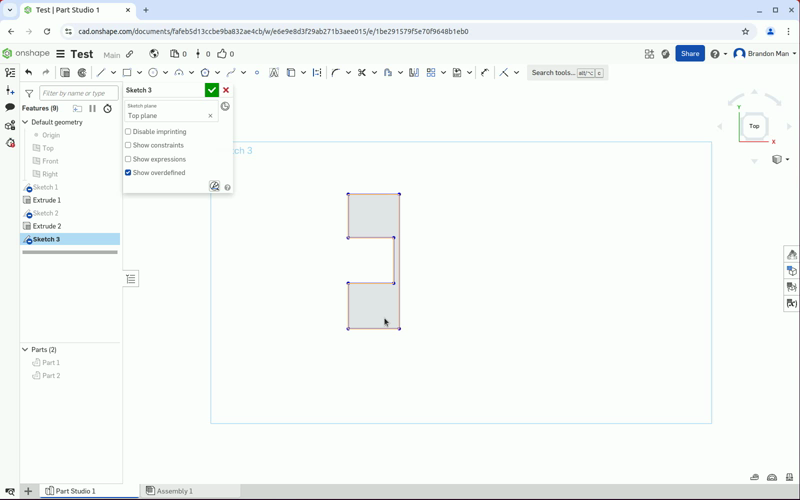
click(384, 317)
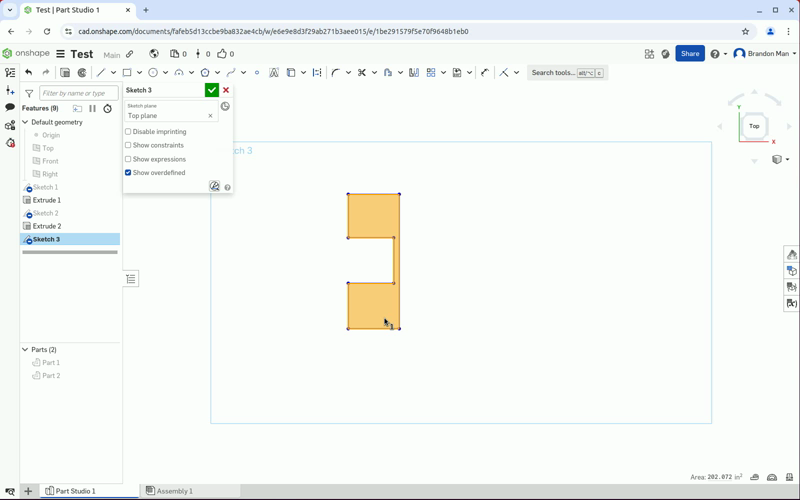
mouse_move(73, 352)
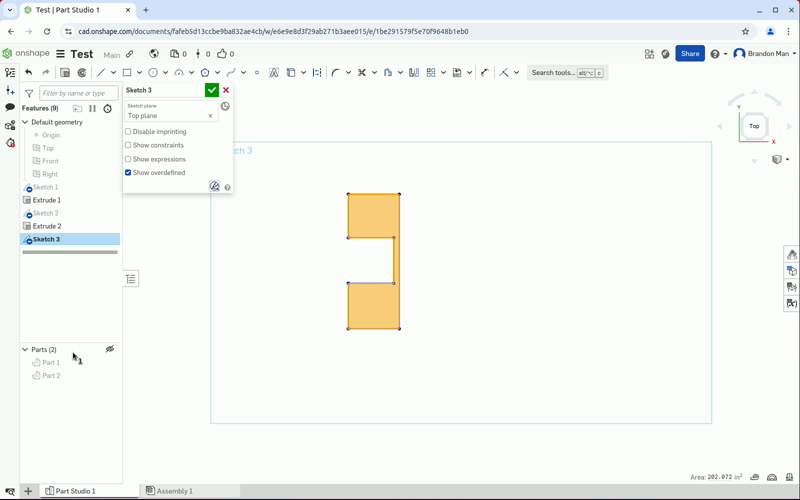
key(shift+y)
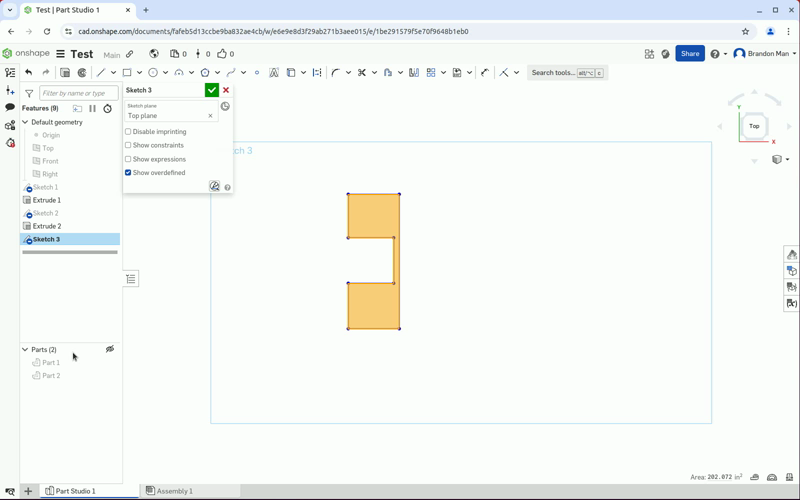
key(shift+e)
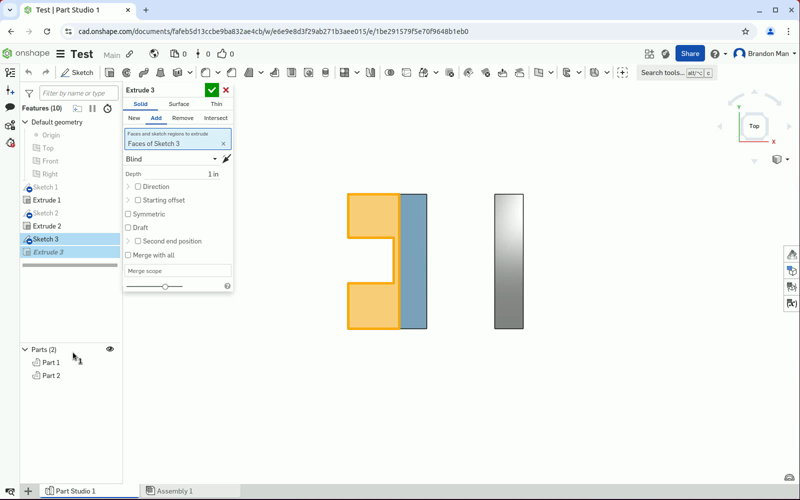
mouse_move(143, 106)
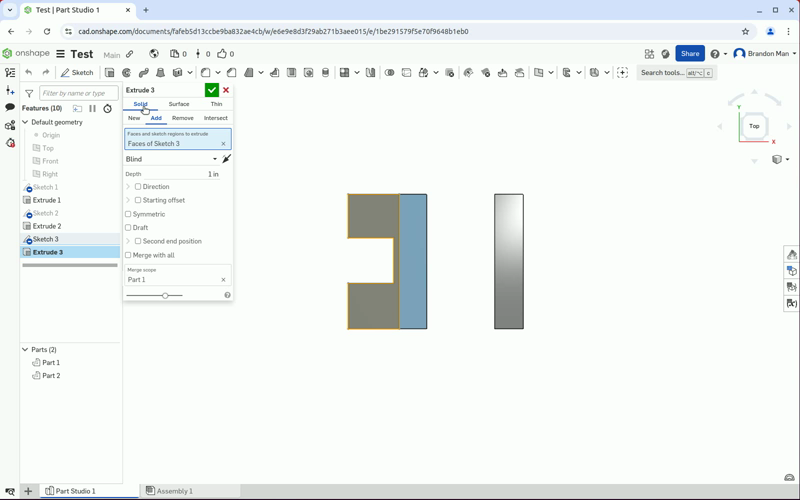
click(143, 106)
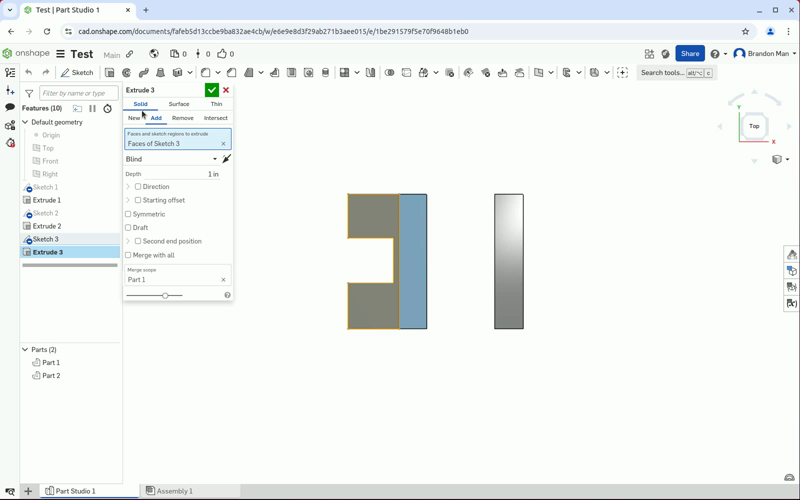
mouse_move(137, 120)
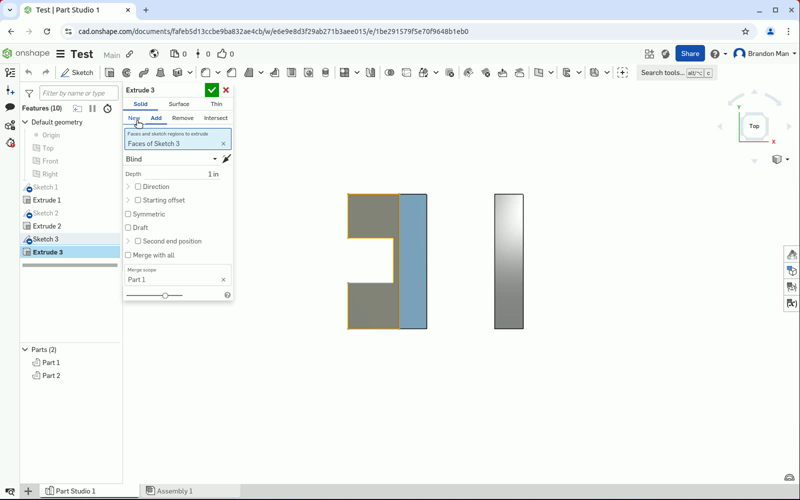
click(137, 120)
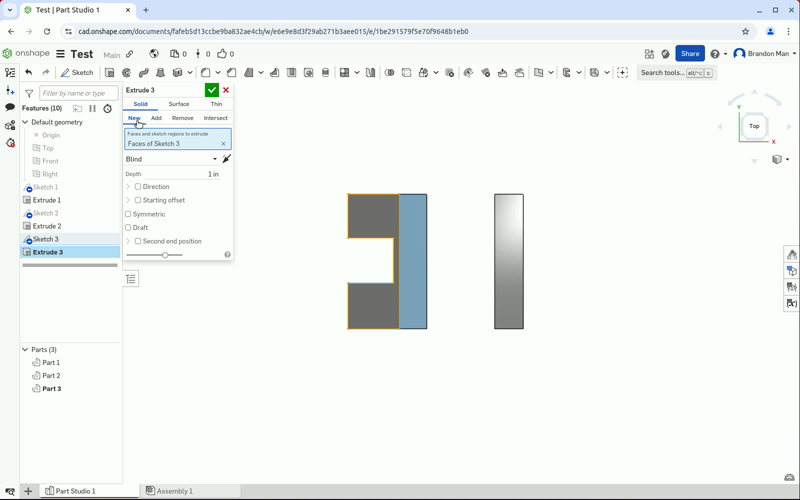
key(tab, 4)
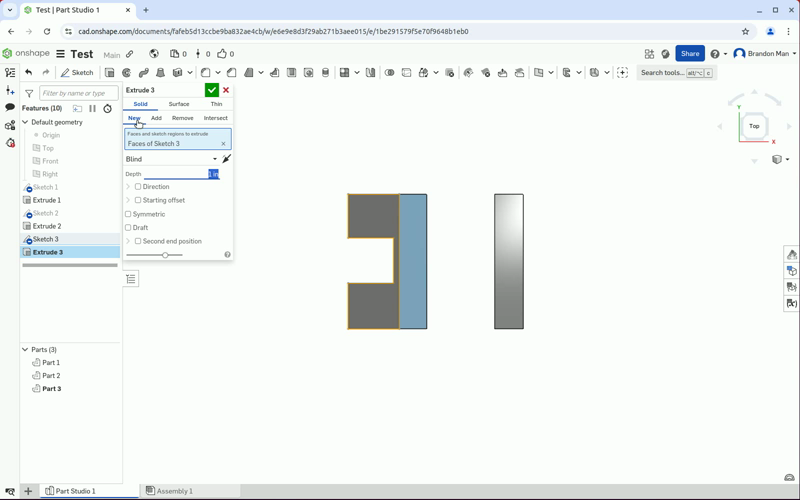
text(5.777)
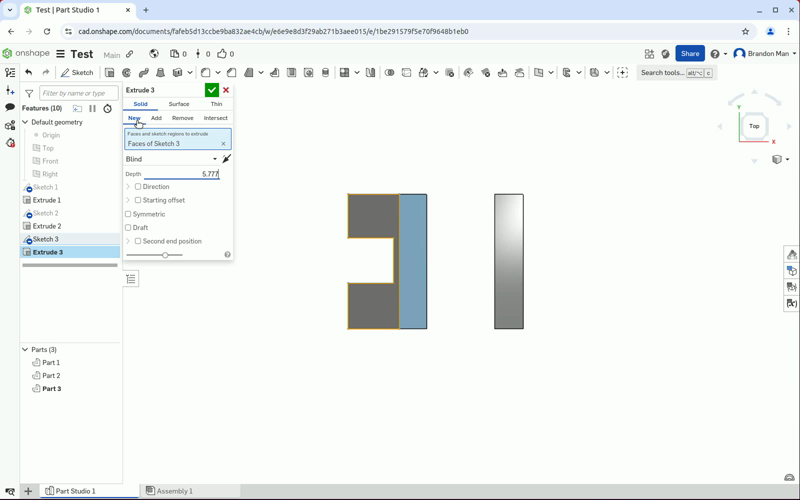
key(enter)
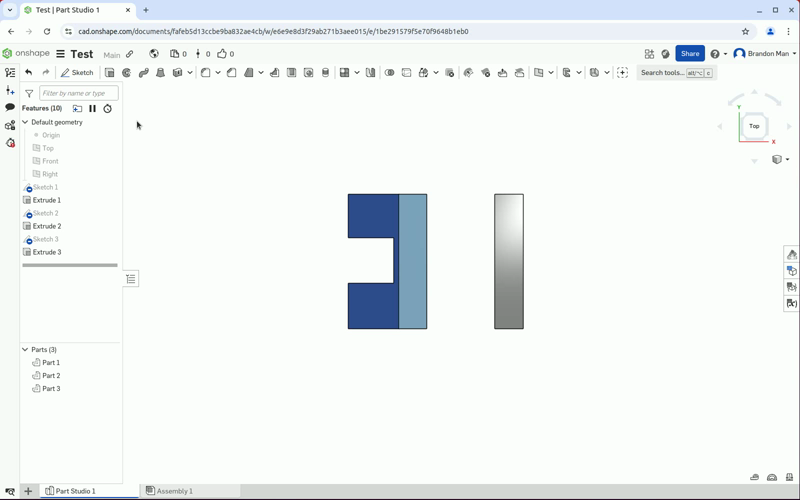
key(shift+h)
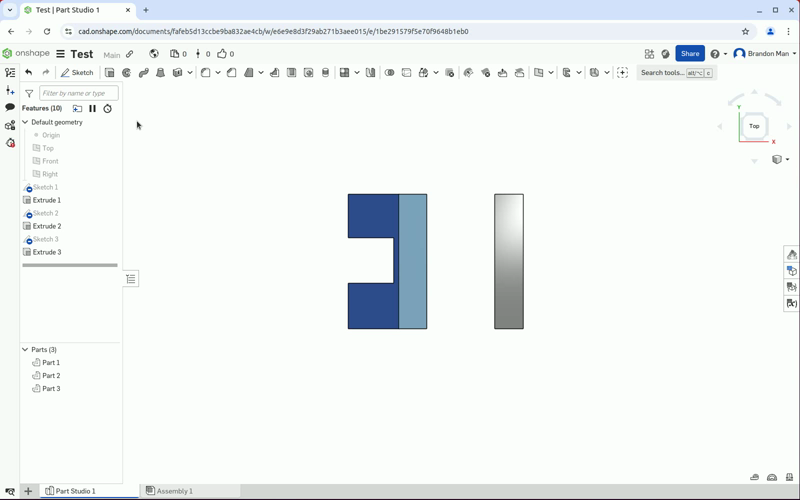
key(shift+h)
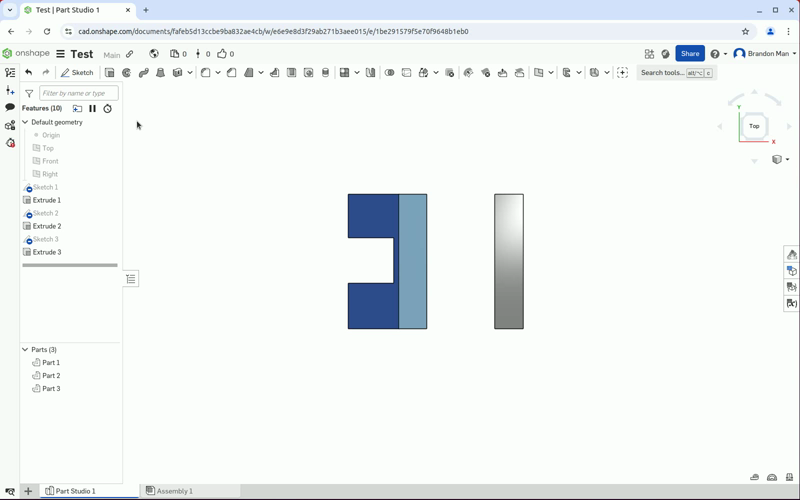
mouse_move(73, 189)
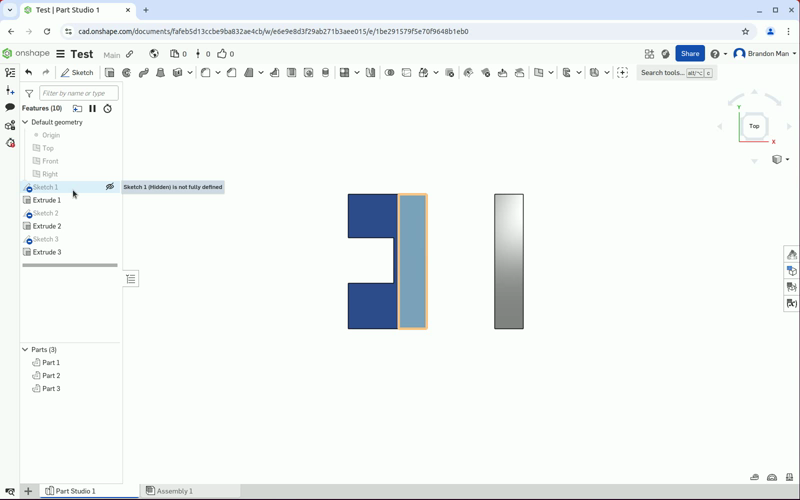
click(73, 189)
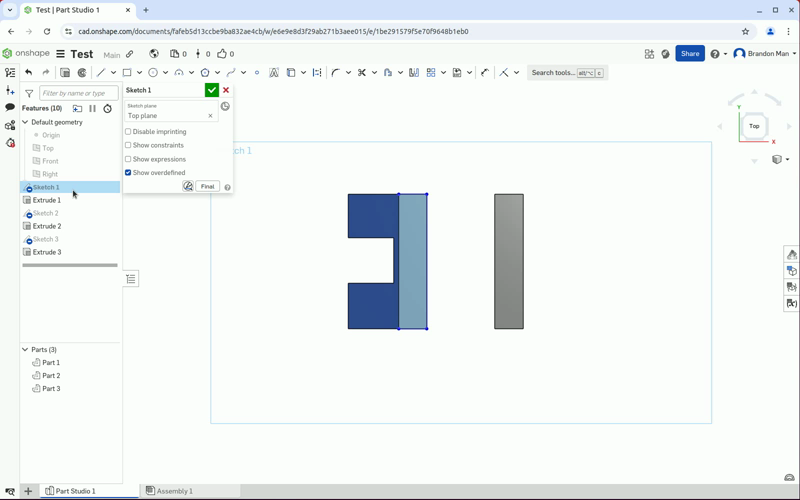
mouse_move(229, 92)
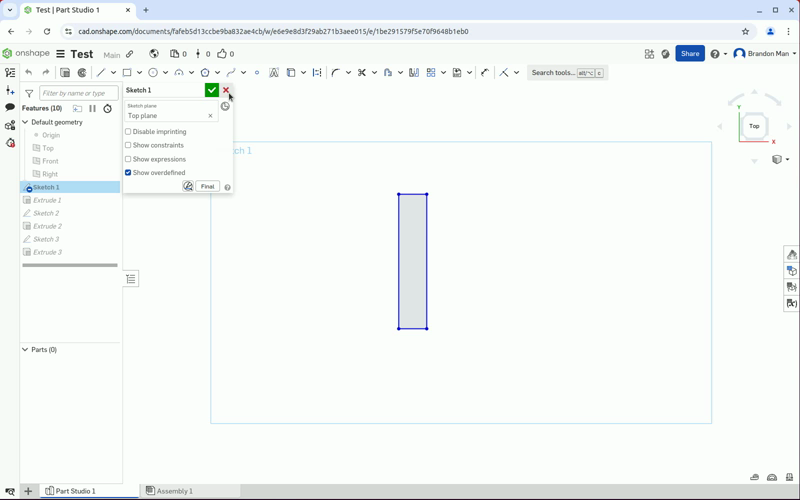
click(229, 92)
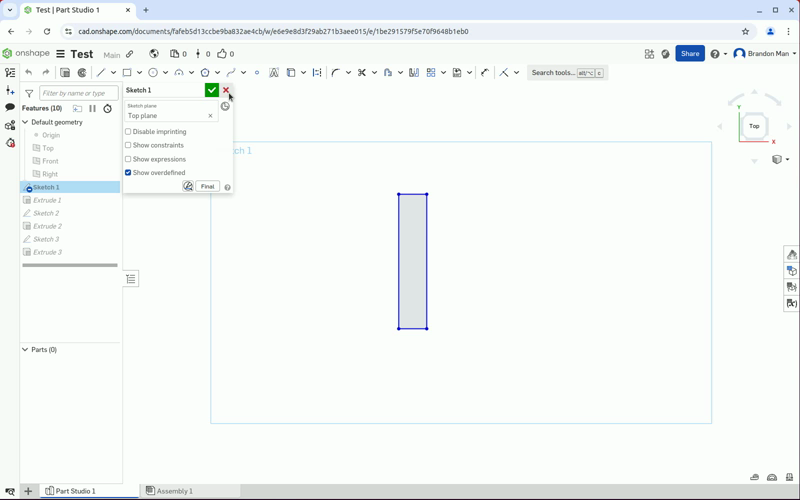
key(shift+s)
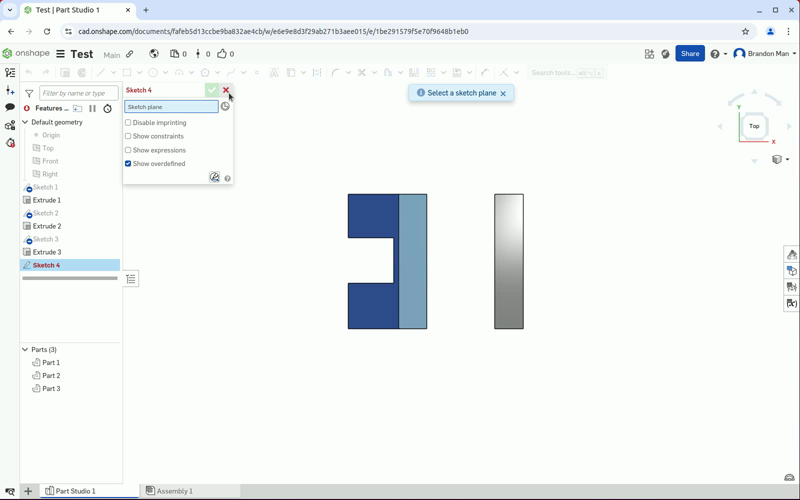
mouse_move(73, 150)
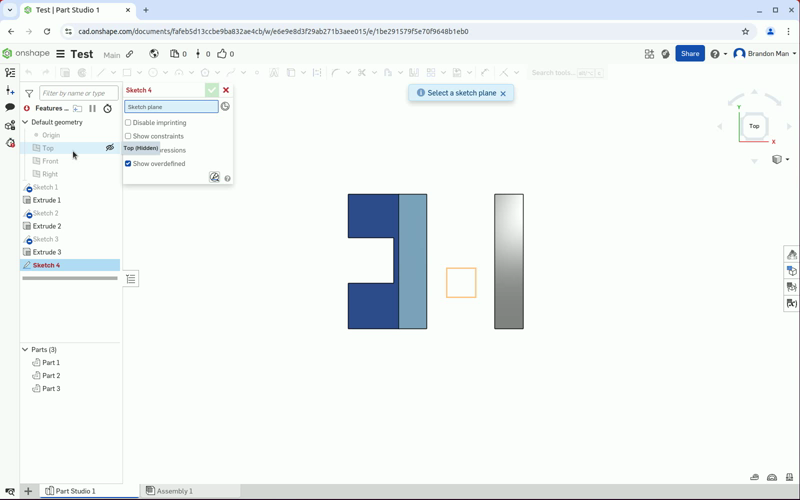
click(73, 150)
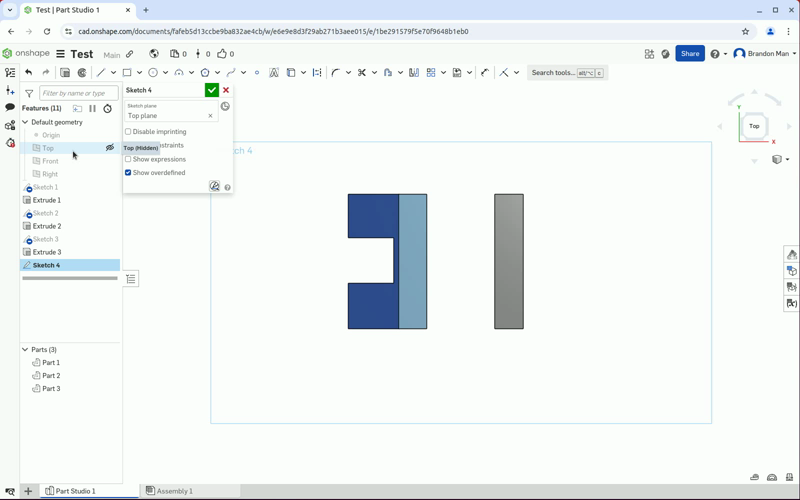
mouse_move(73, 352)
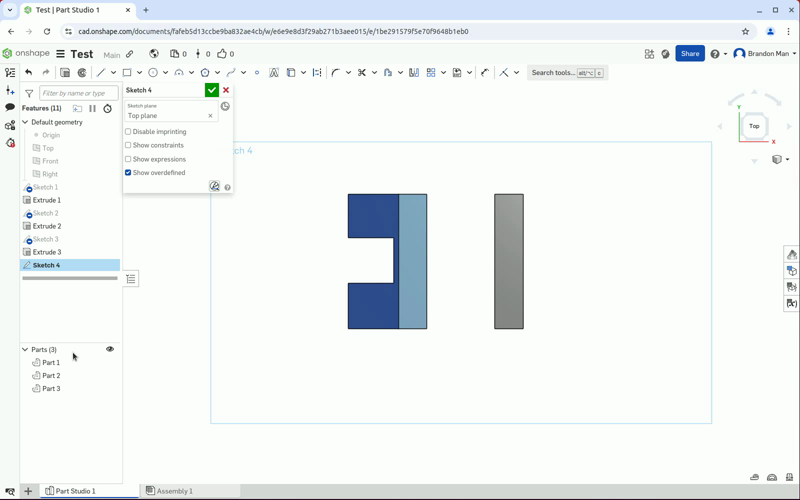
key(y)
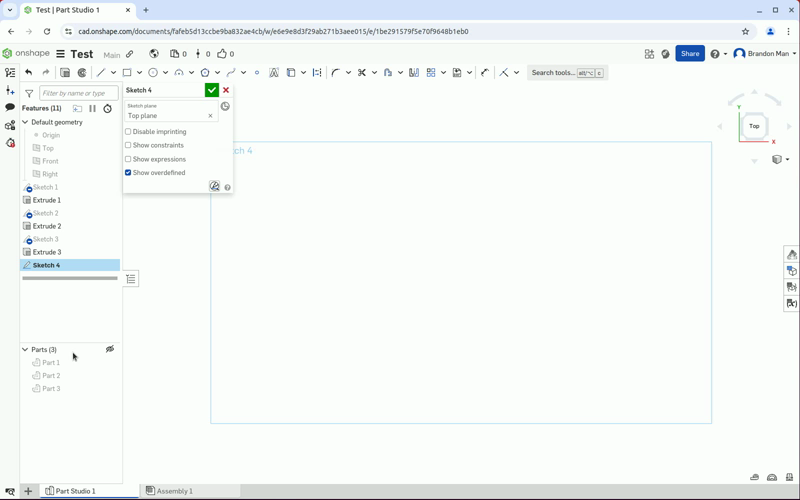
key(l)
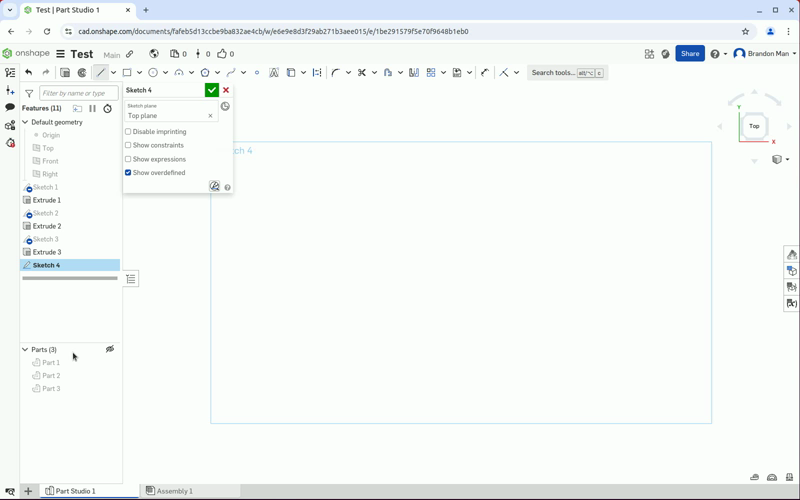
key_down(shift)
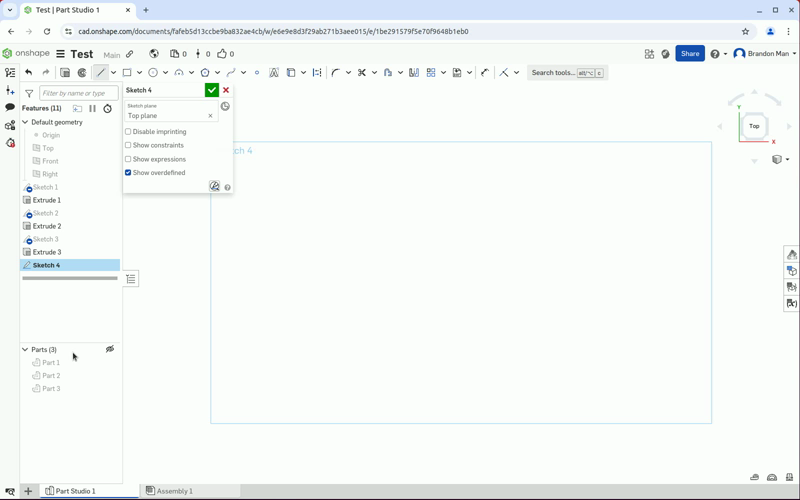
mouse_move(522, 328)
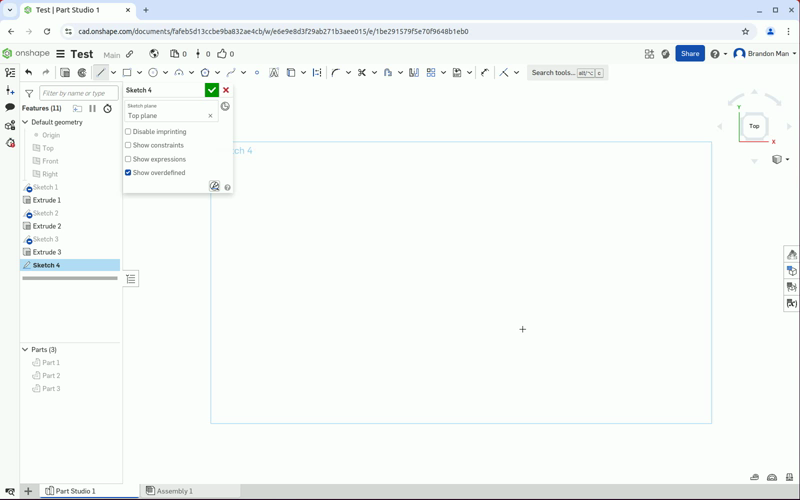
click(522, 328)
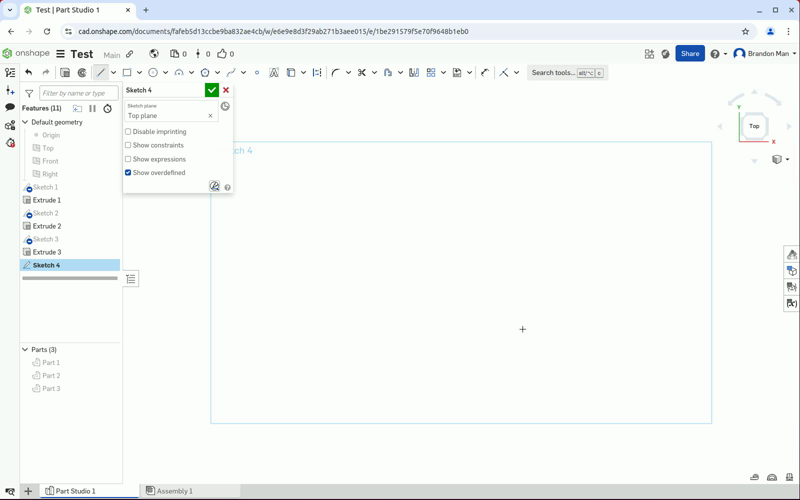
key_up(shift)
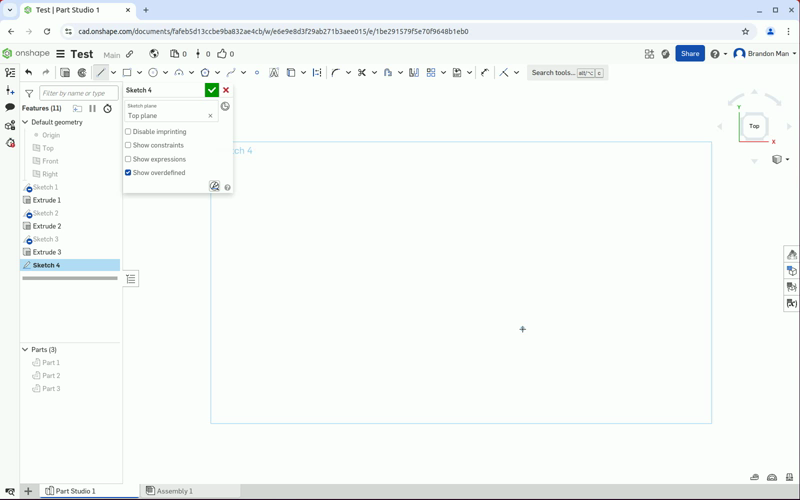
key_down(shift)
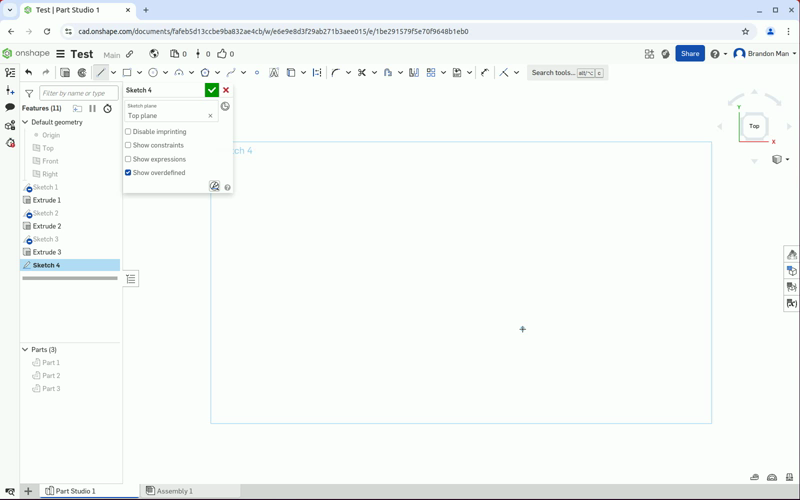
mouse_move(552, 328)
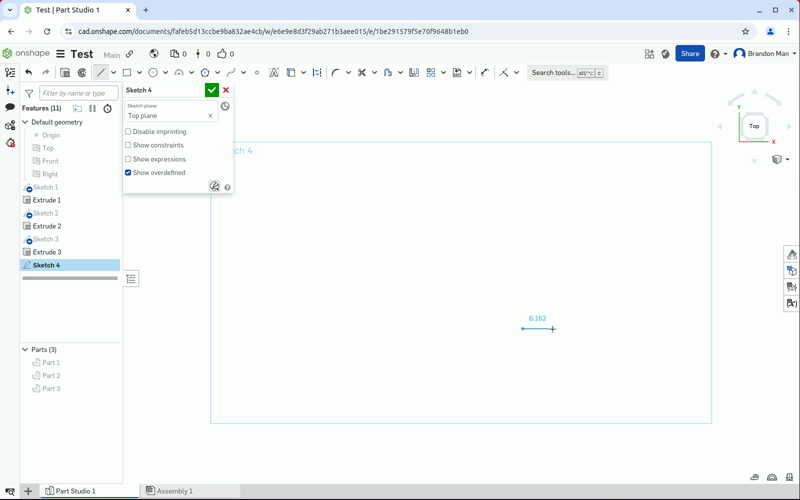
mouse_move(573, 328)
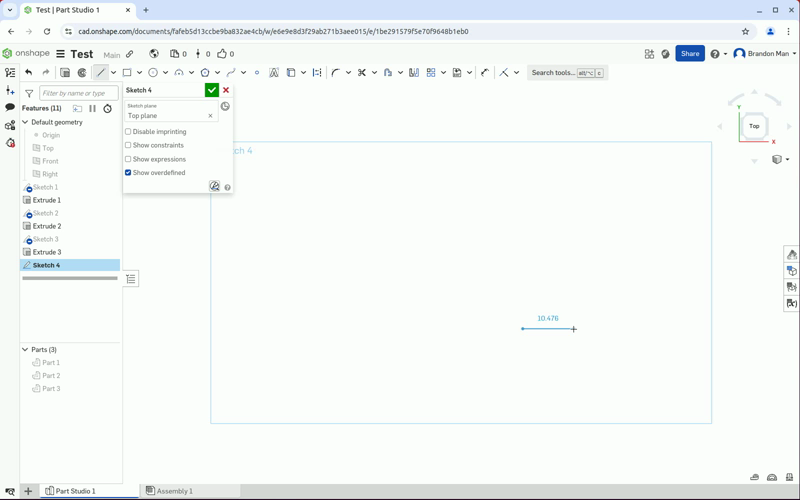
click(573, 328)
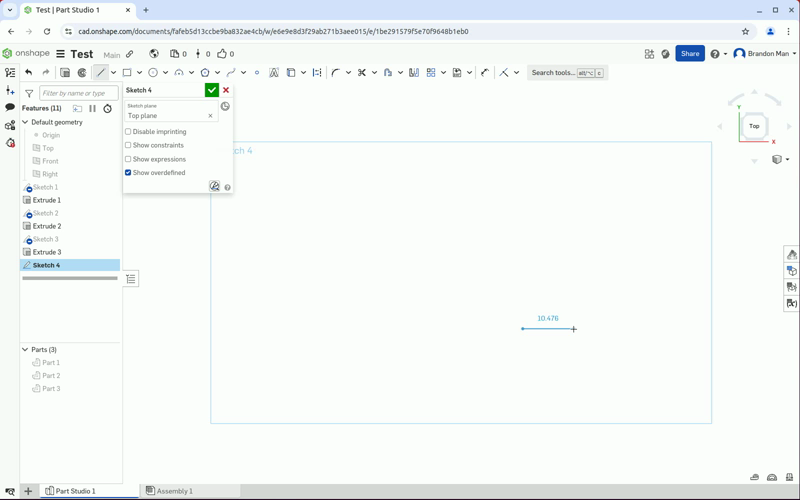
key_up(shift)
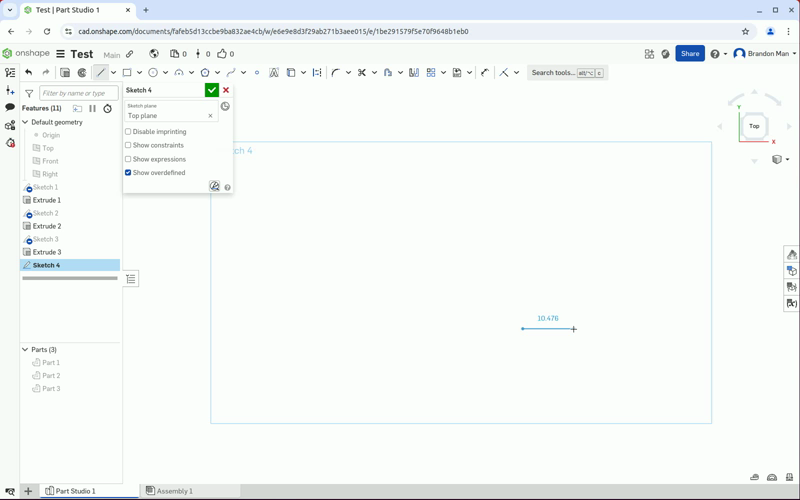
key_down(shift)
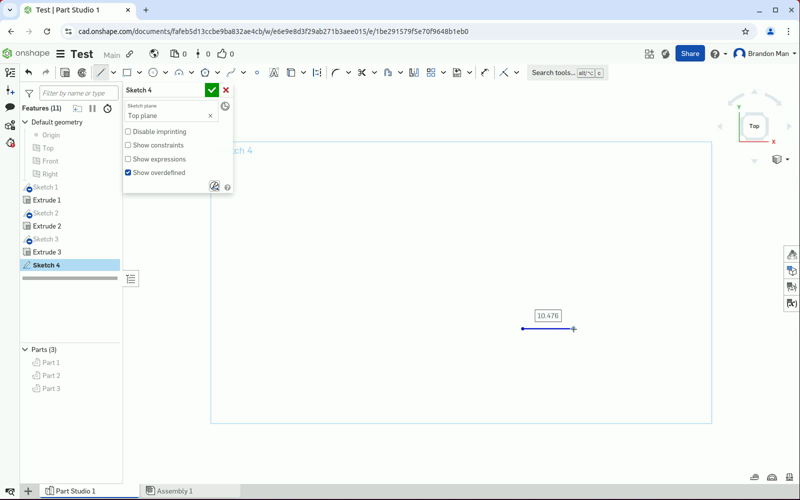
mouse_move(589, 328)
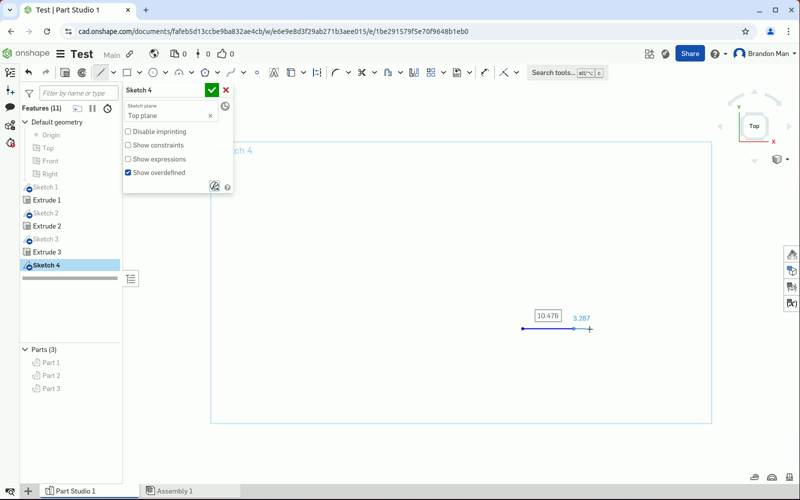
mouse_move(573, 283)
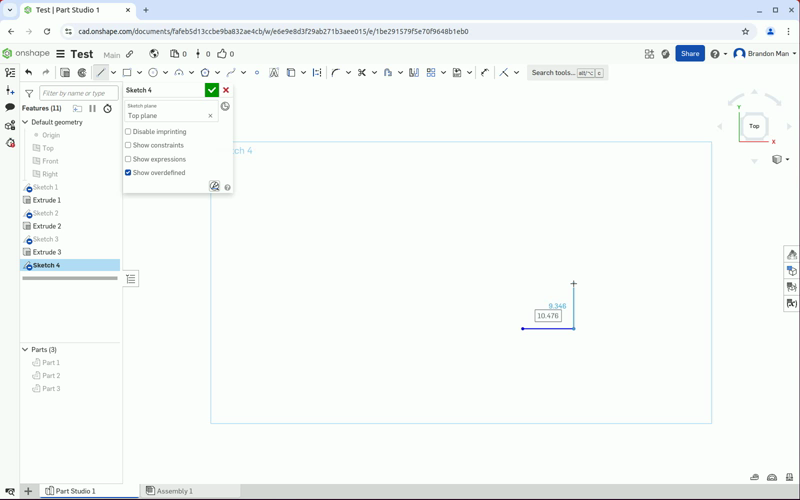
click(573, 283)
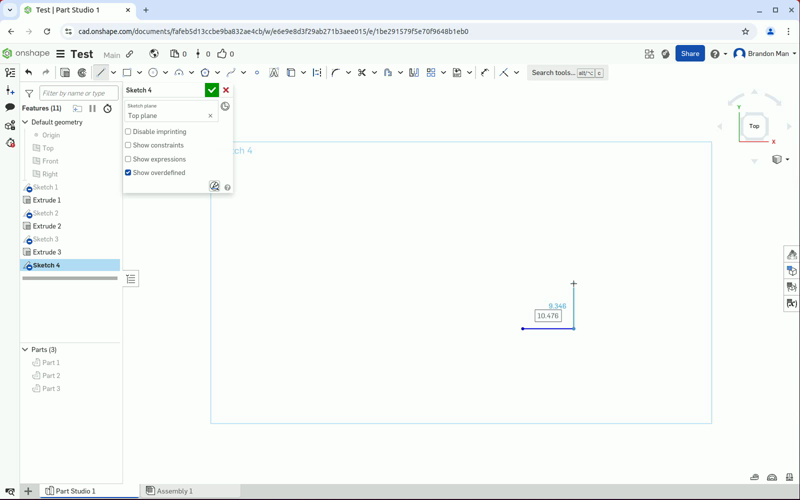
key_up(shift)
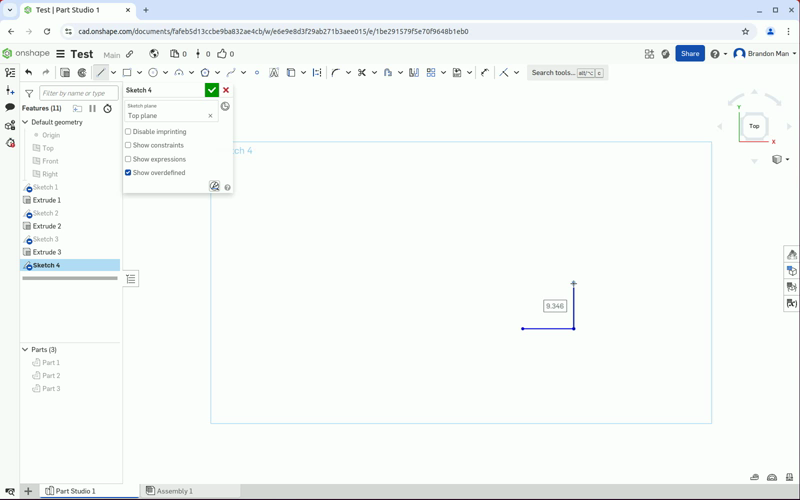
key_down(shift)
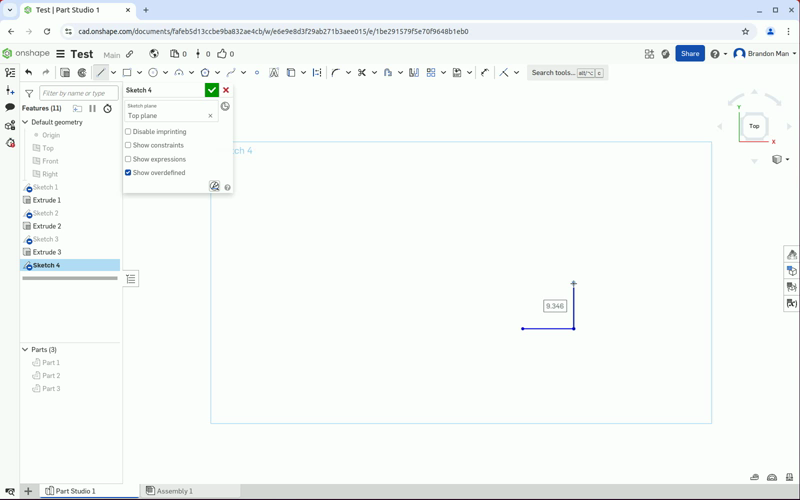
mouse_move(589, 283)
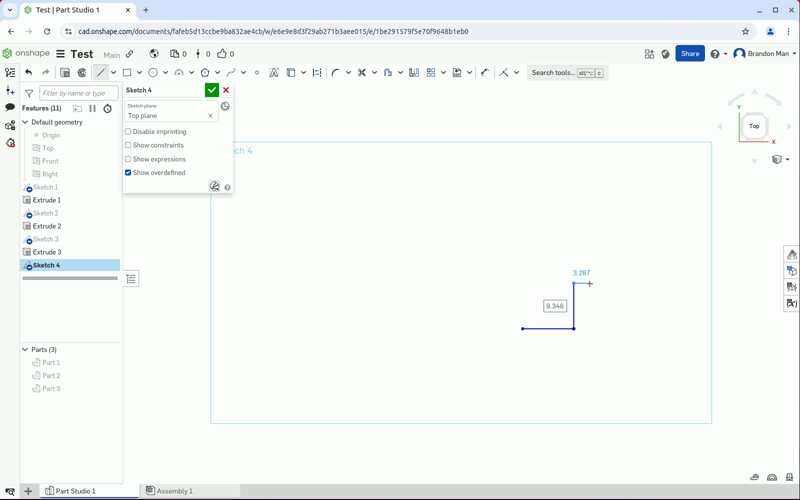
mouse_move(528, 283)
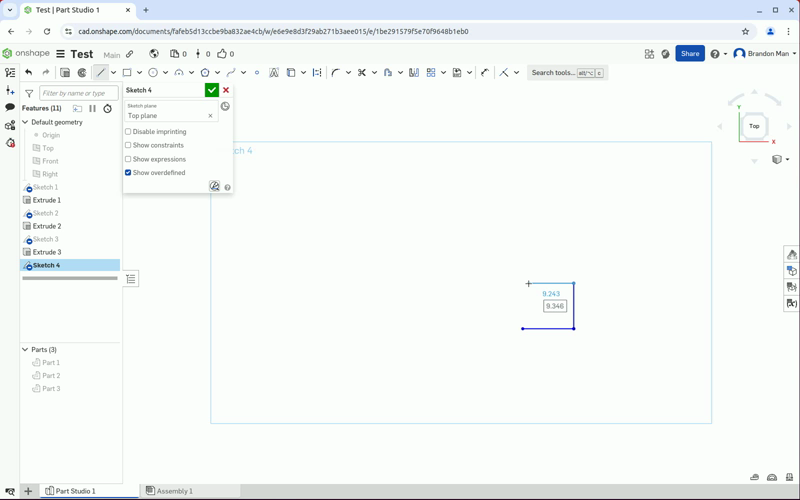
click(528, 283)
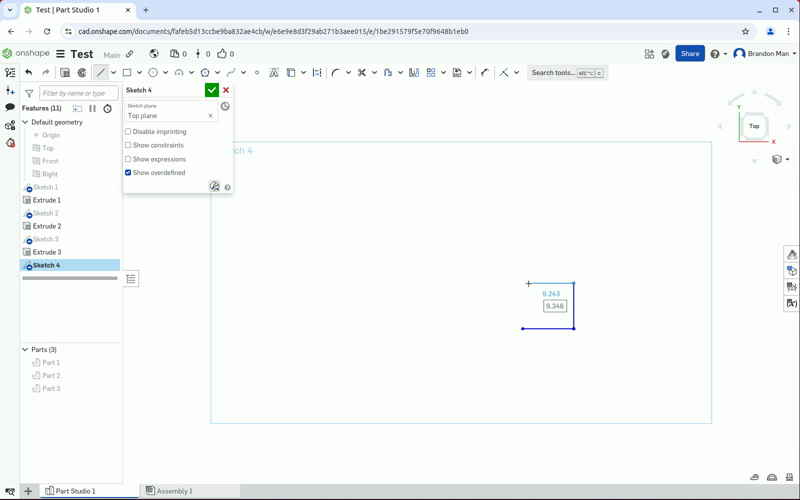
key_up(shift)
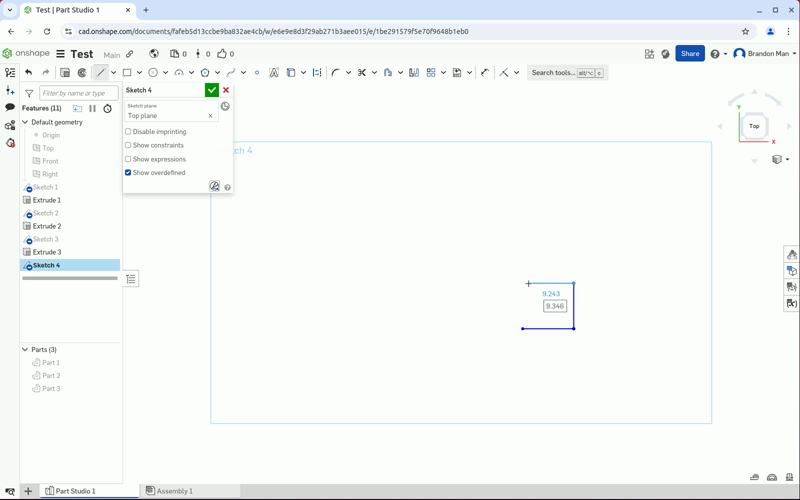
key_down(shift)
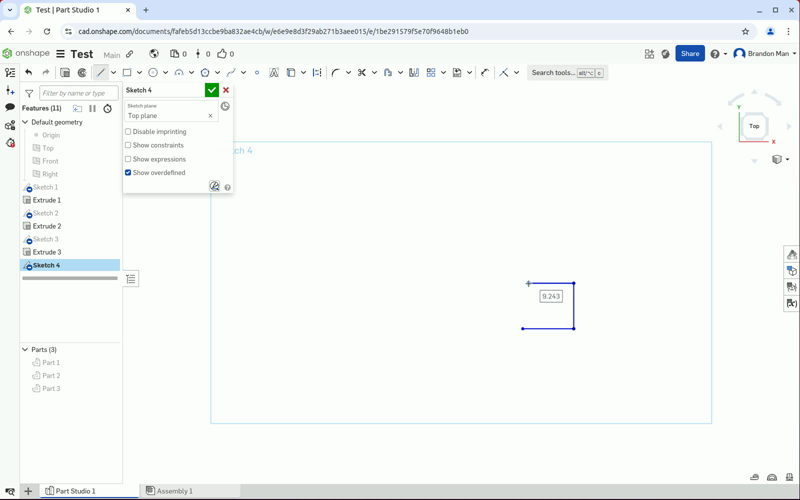
mouse_move(558, 283)
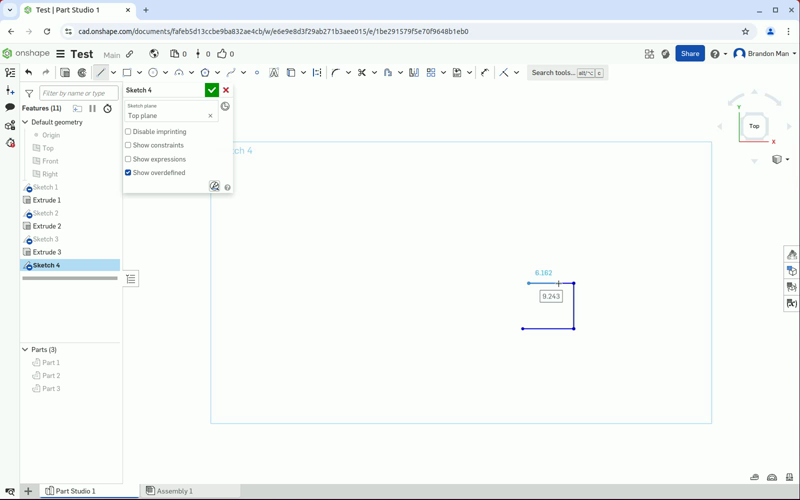
mouse_move(528, 237)
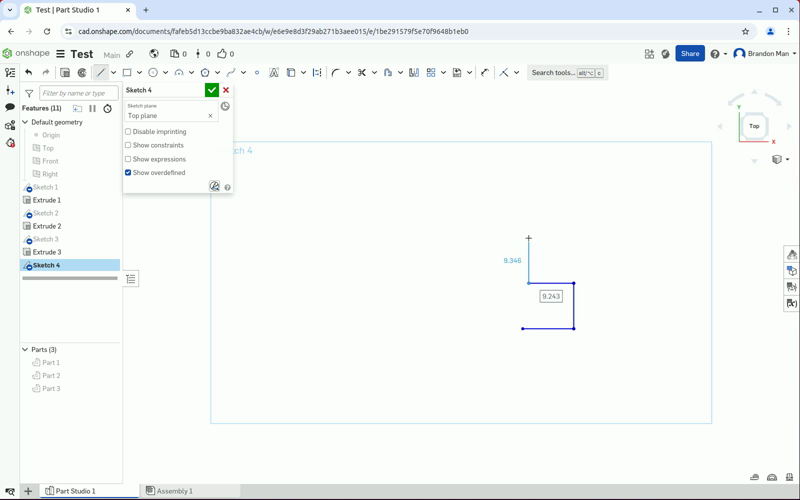
click(528, 237)
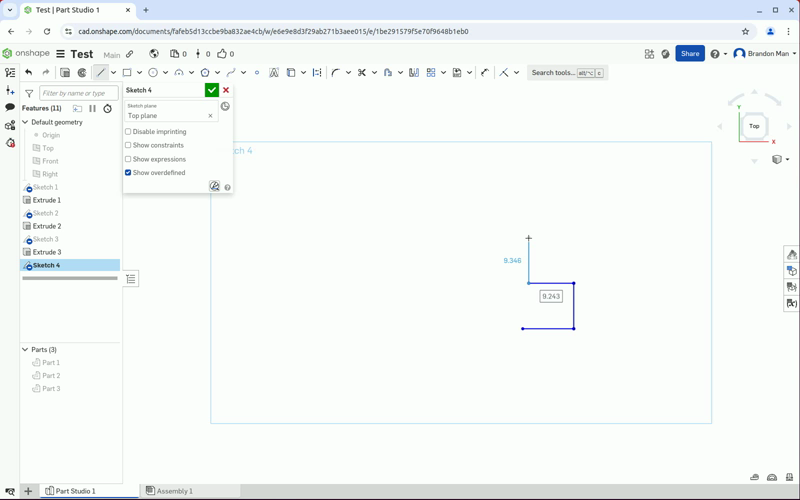
key_up(shift)
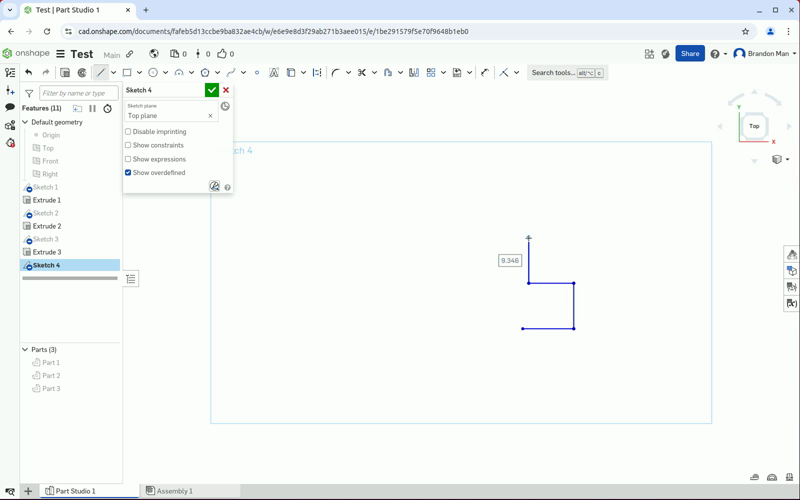
key_down(shift)
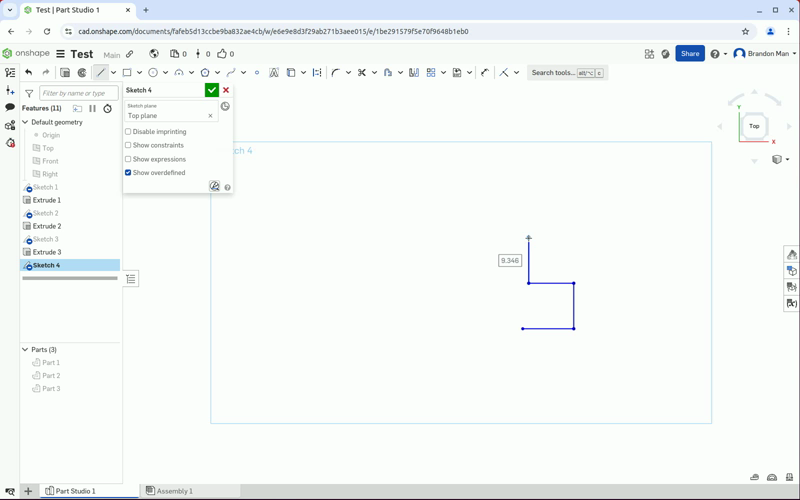
mouse_move(558, 237)
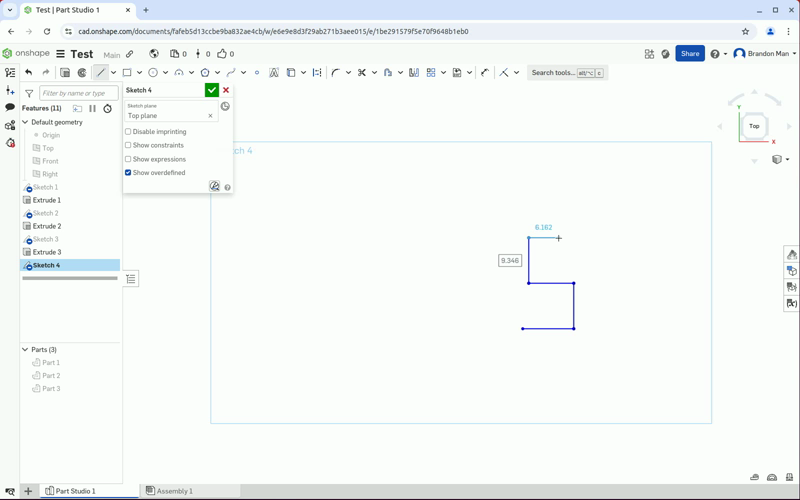
mouse_move(573, 237)
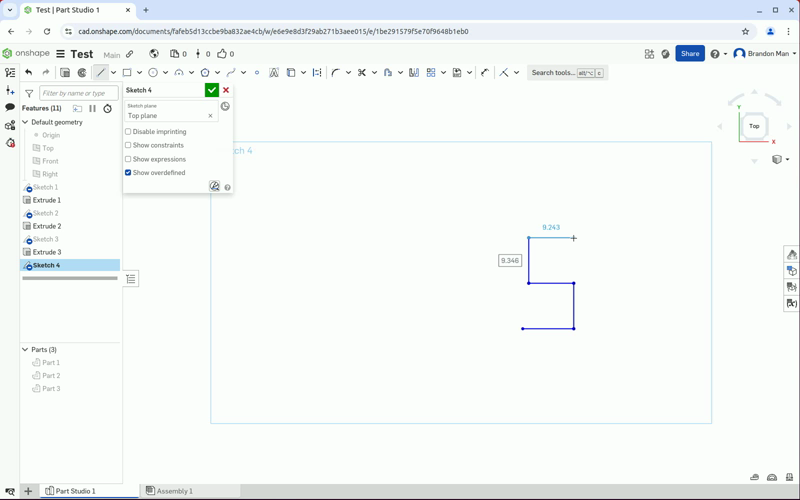
click(573, 237)
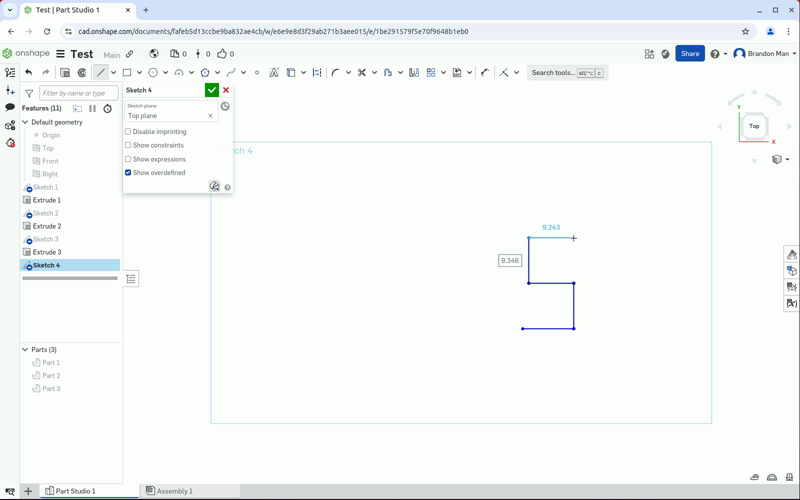
key_up(shift)
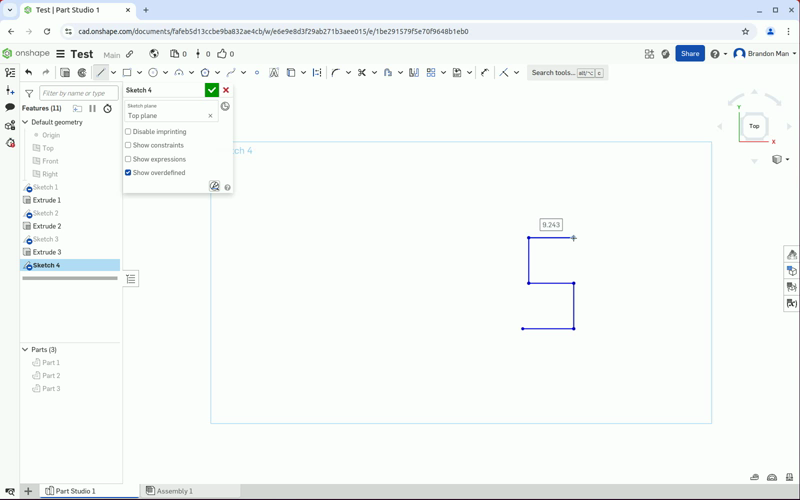
key_down(shift)
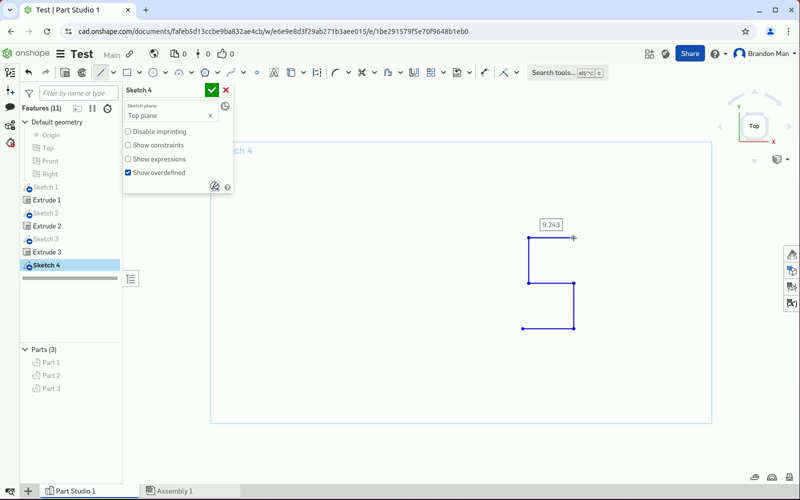
mouse_move(589, 237)
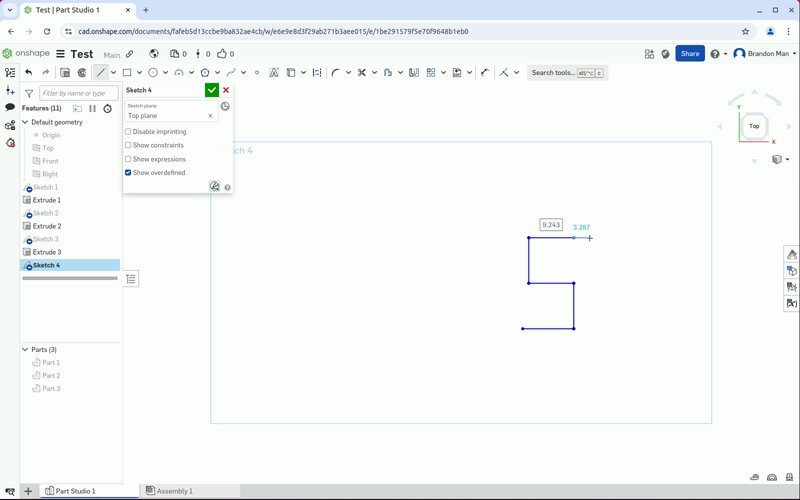
mouse_move(573, 194)
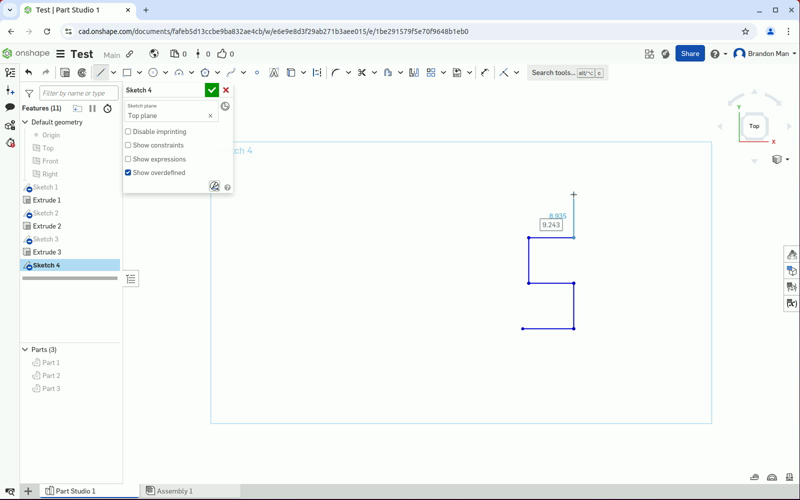
click(573, 194)
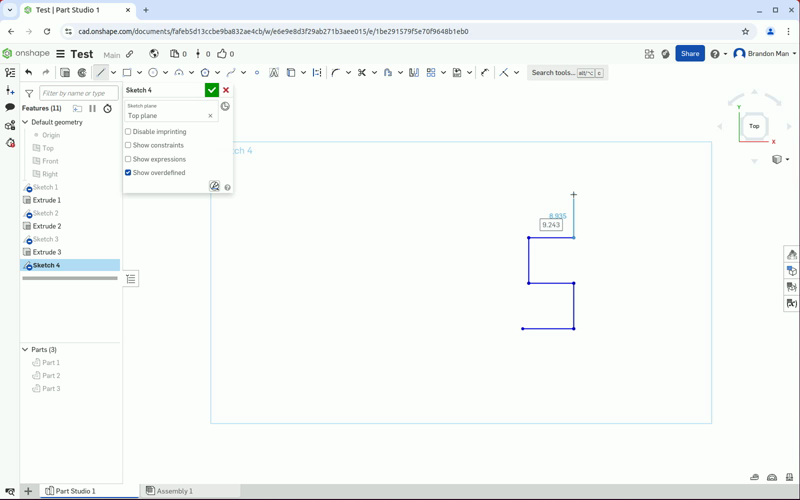
key_up(shift)
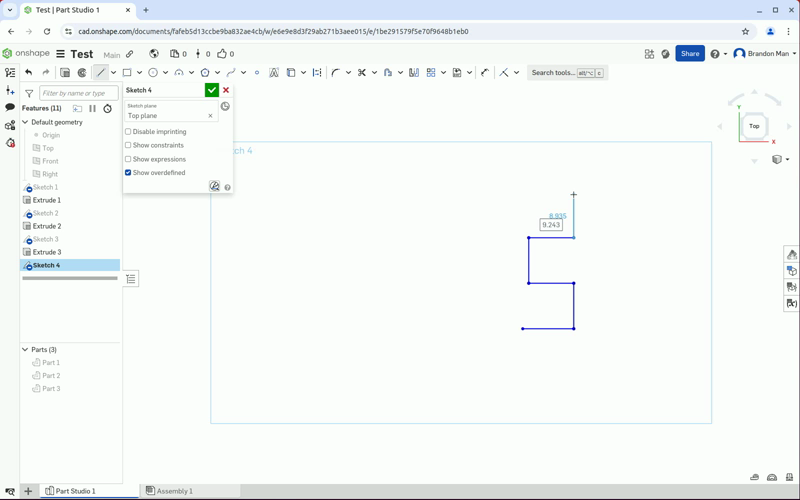
key_down(shift)
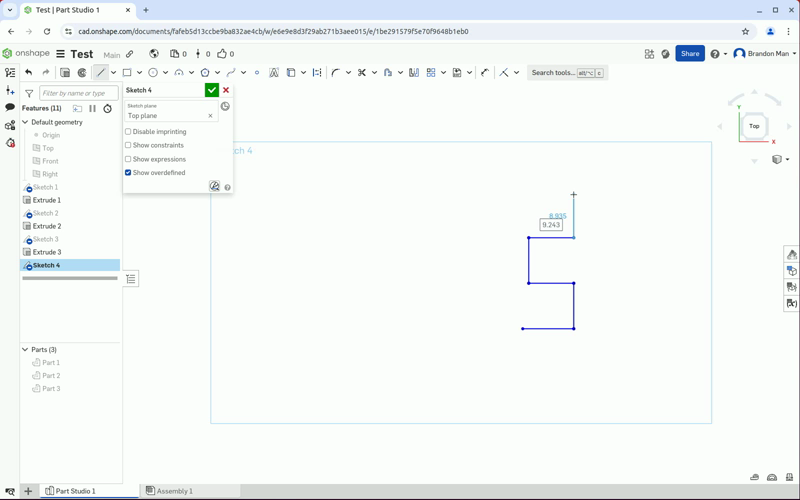
mouse_move(589, 194)
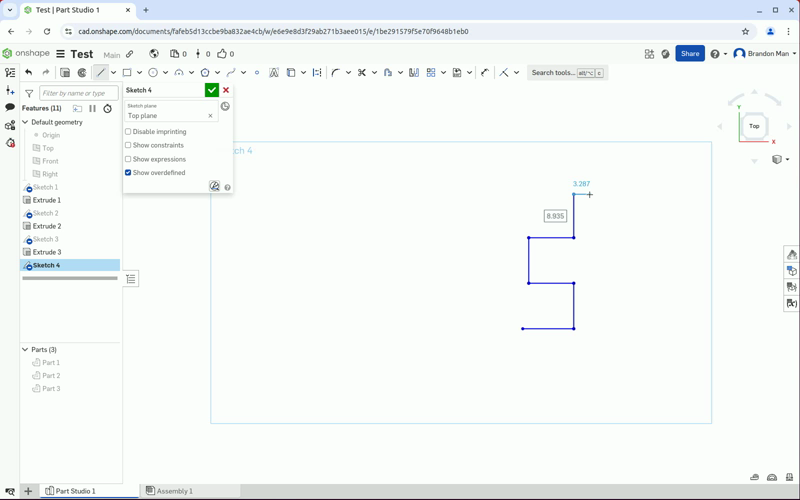
mouse_move(522, 194)
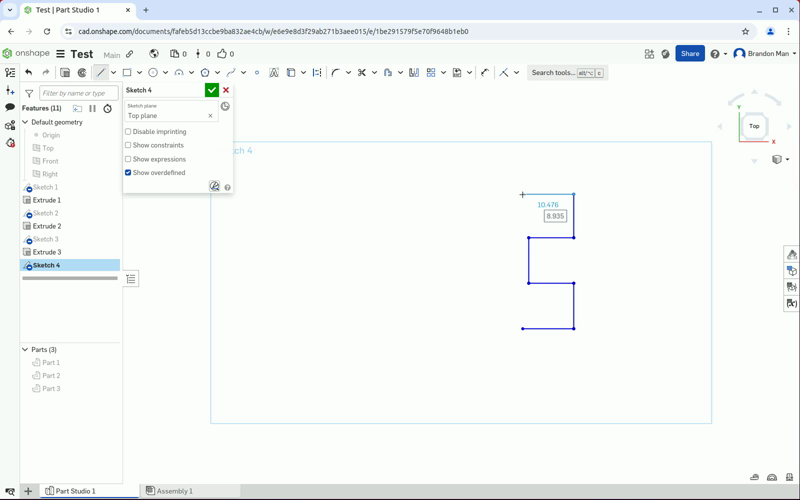
click(522, 194)
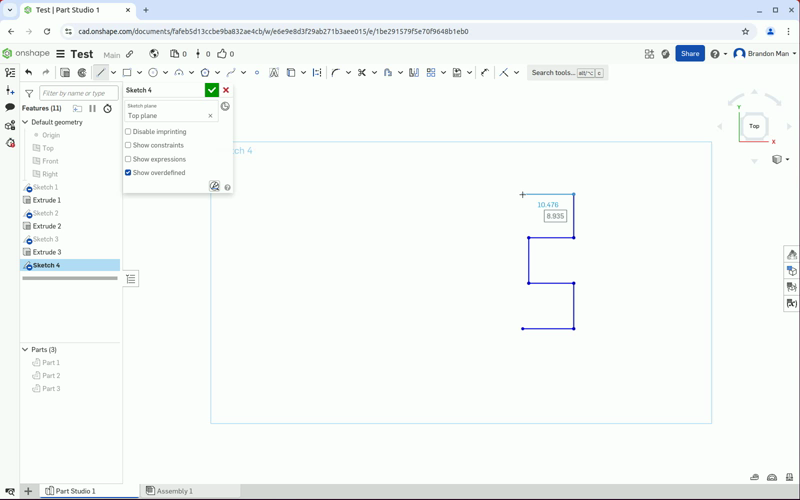
key_up(shift)
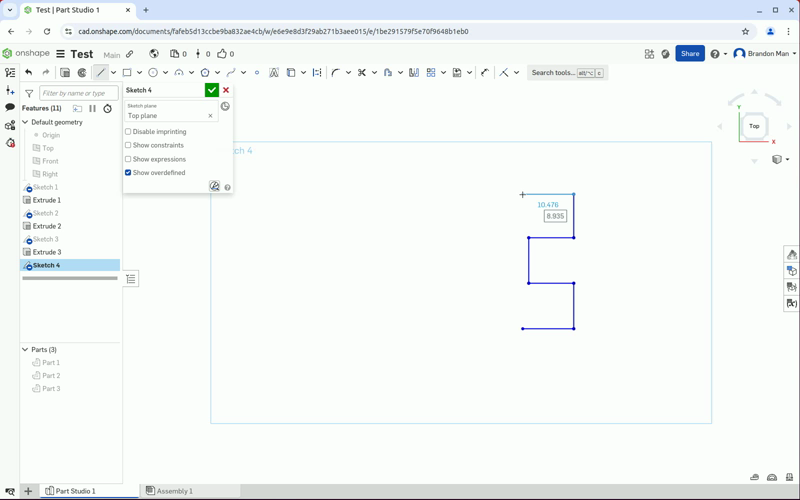
key_down(shift)
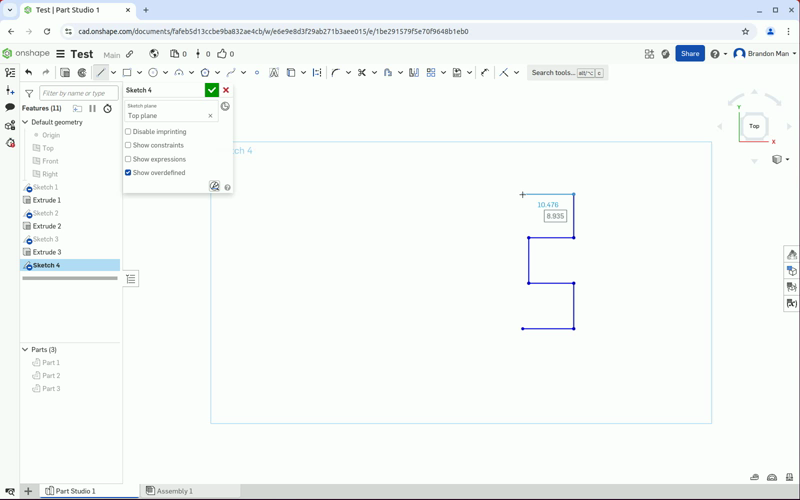
mouse_move(522, 328)
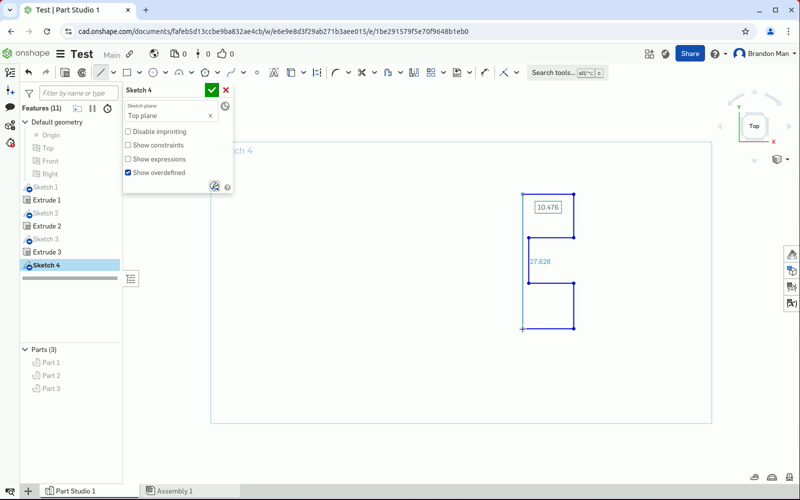
key_up(shift)
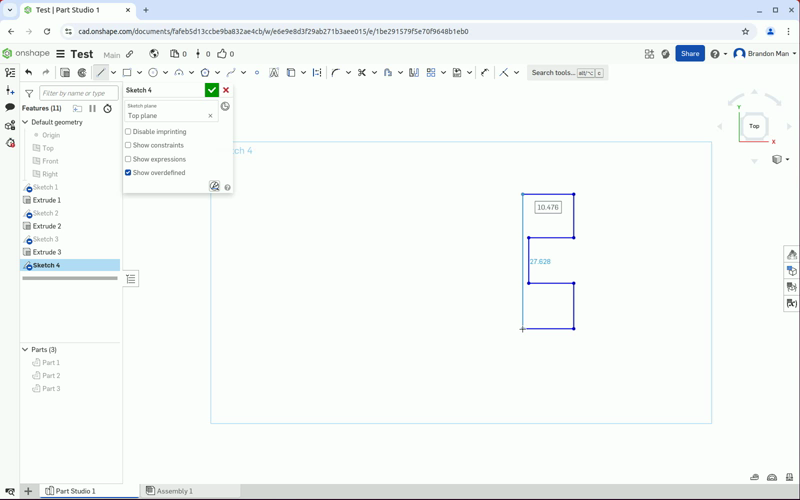
click(522, 328)
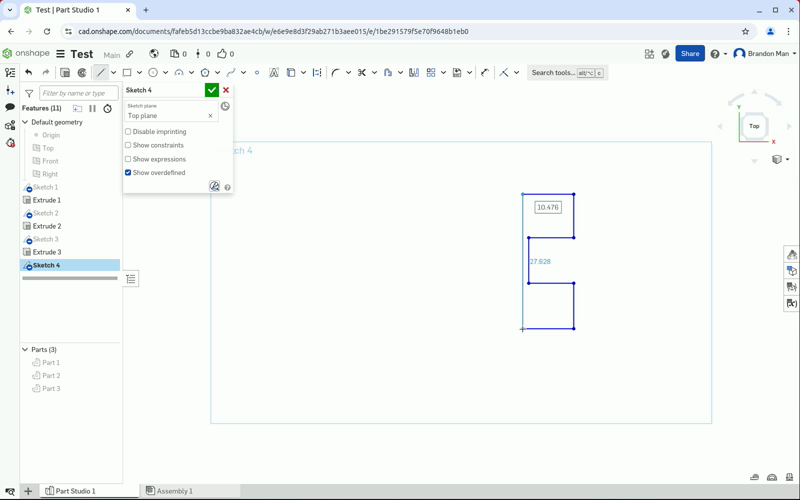
key(esc)
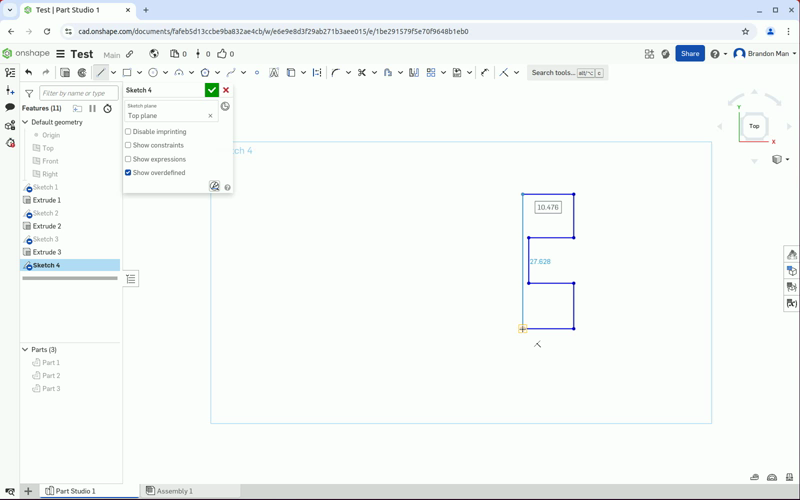
mouse_move(531, 206)
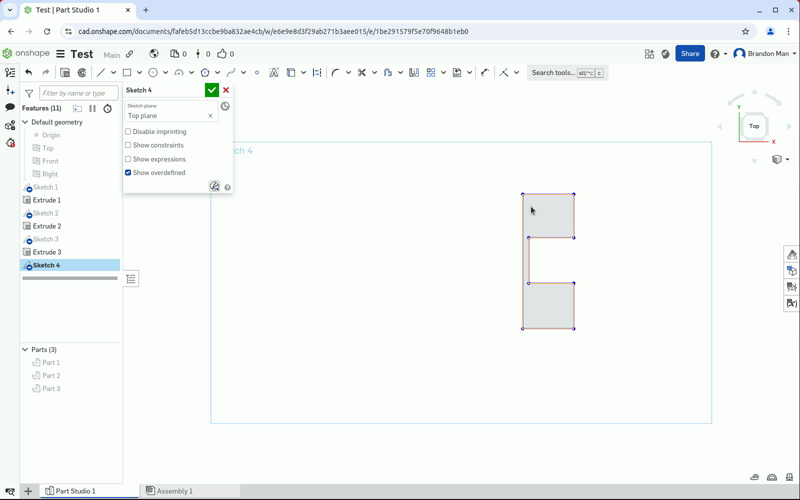
click(531, 206)
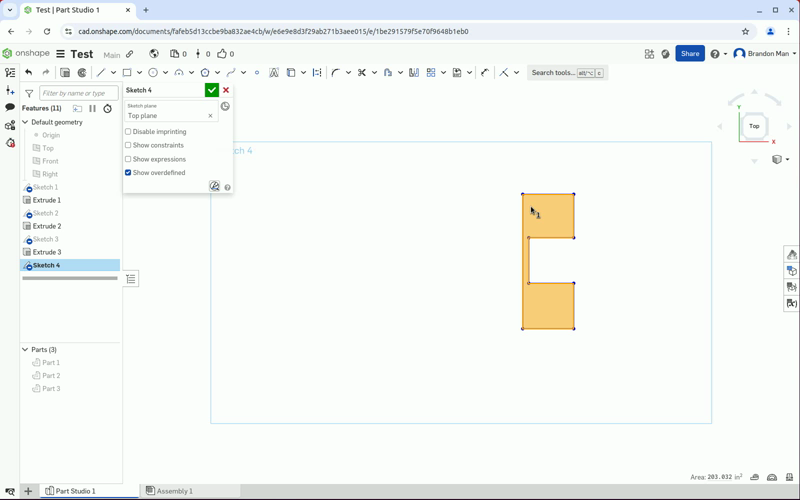
mouse_move(73, 352)
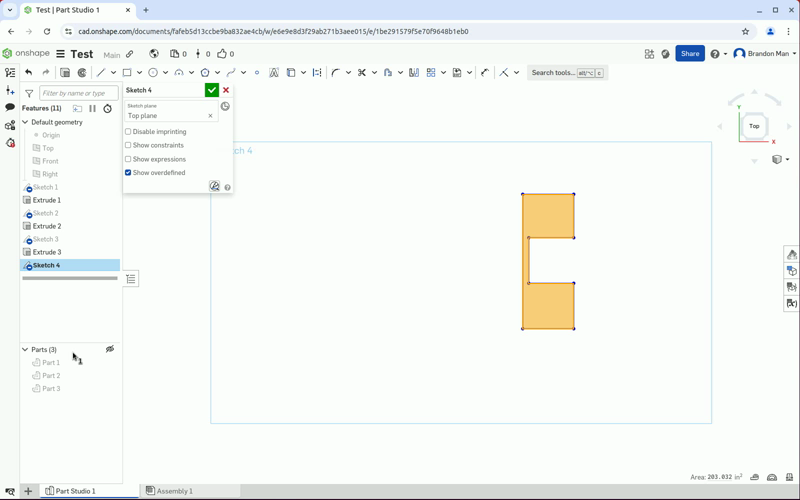
key(shift+y)
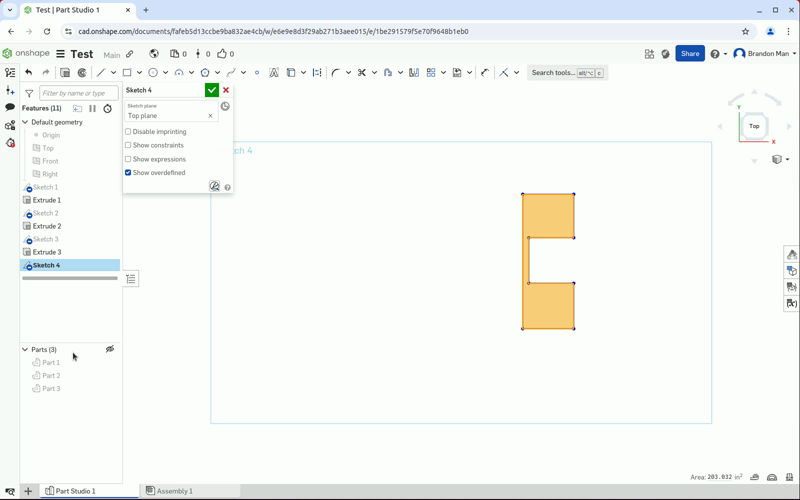
key(shift+e)
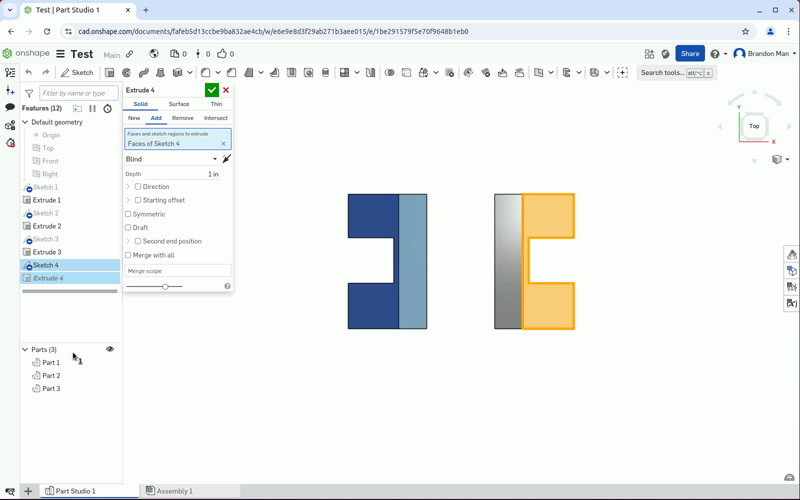
mouse_move(143, 106)
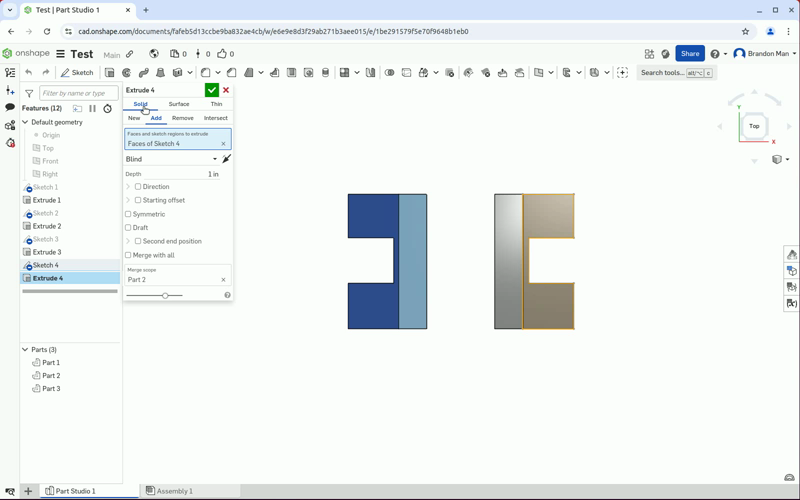
click(143, 106)
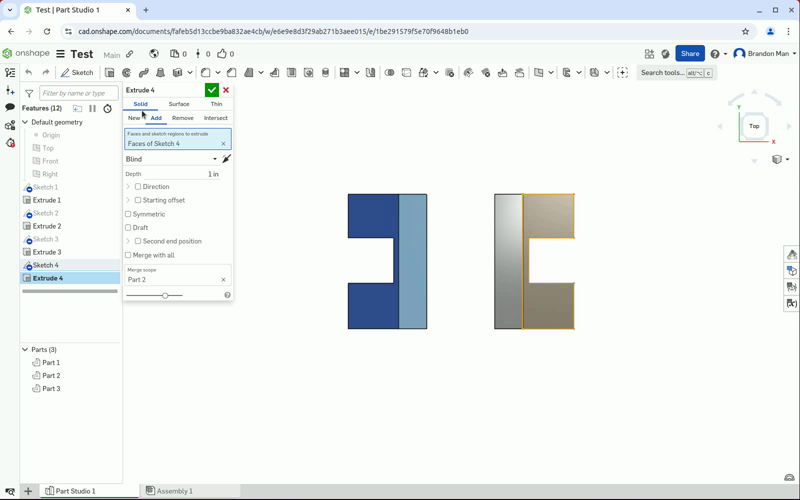
mouse_move(137, 120)
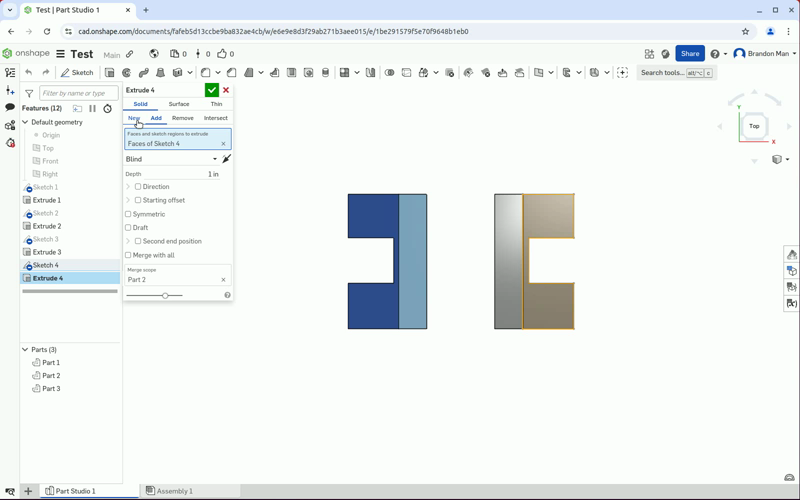
click(137, 120)
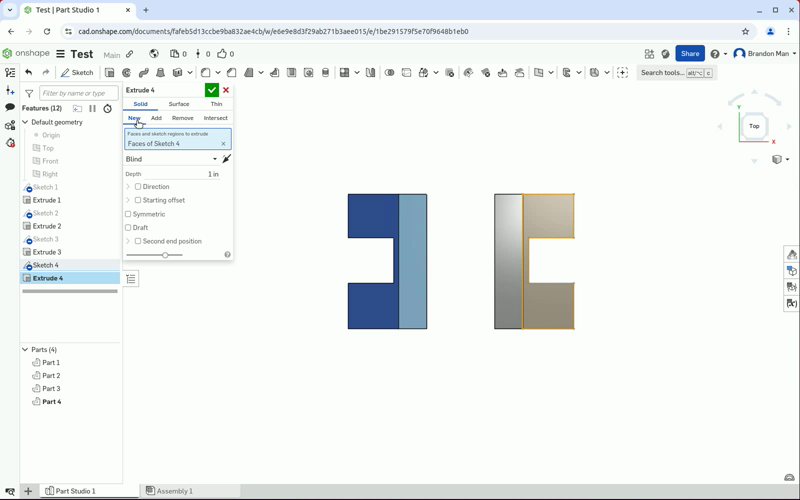
key(tab, 4)
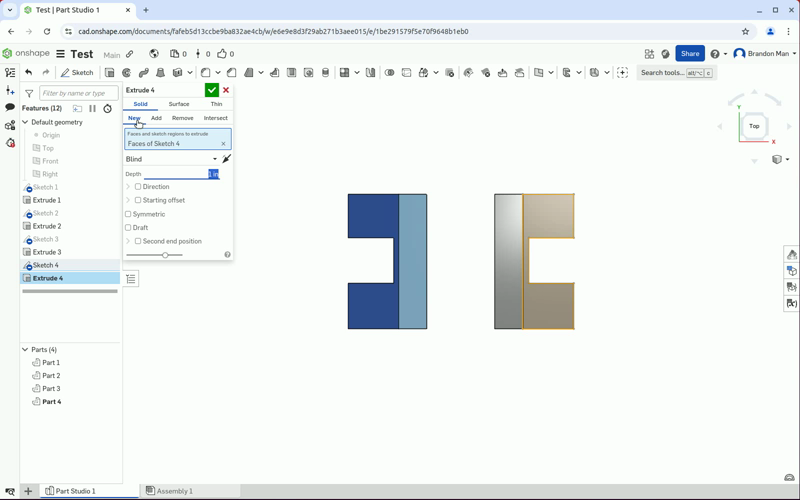
text(5.777)
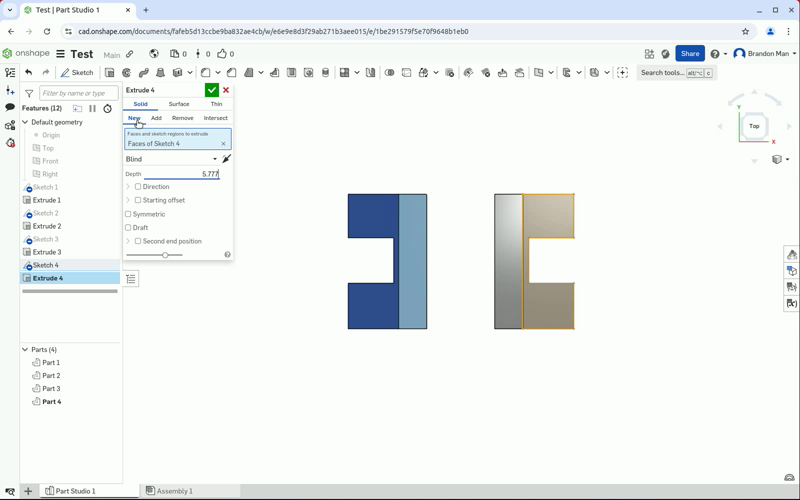
key(enter)
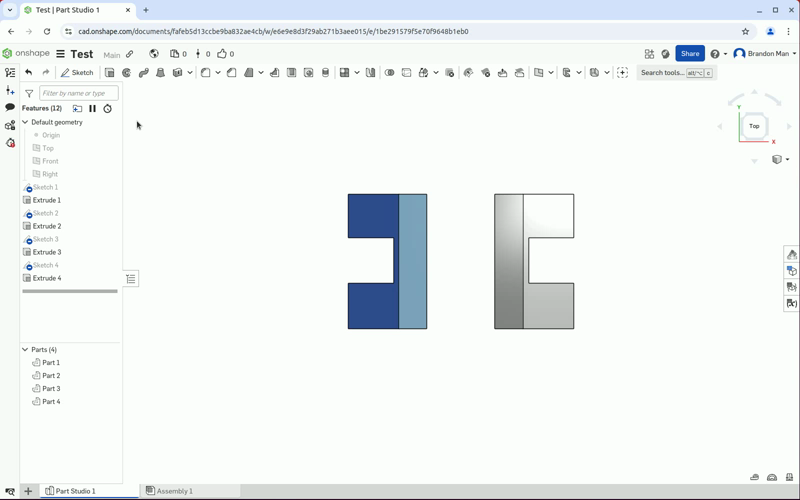
key(shift+h)
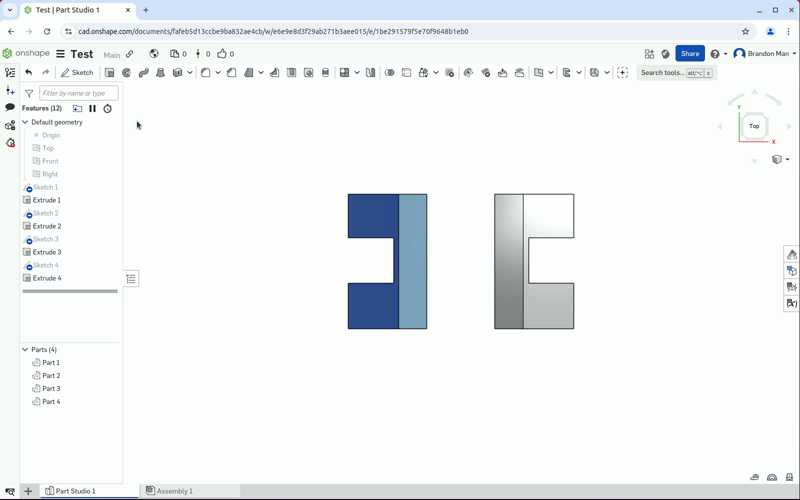
key(shift+h)
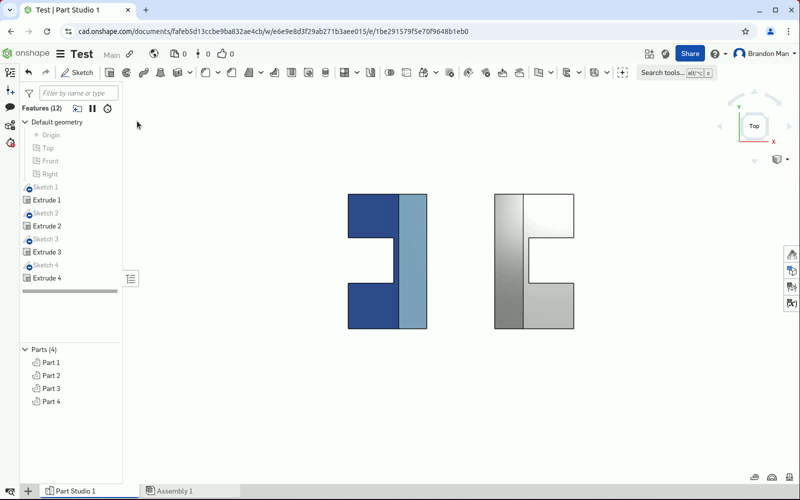
mouse_move(73, 189)
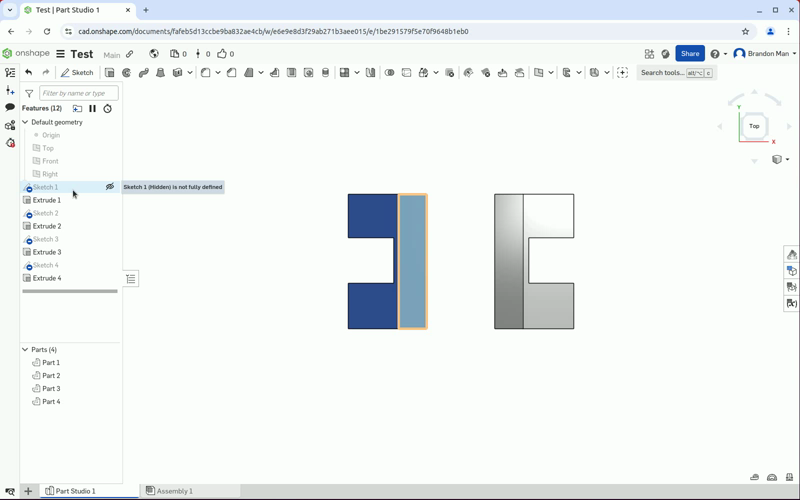
click(73, 189)
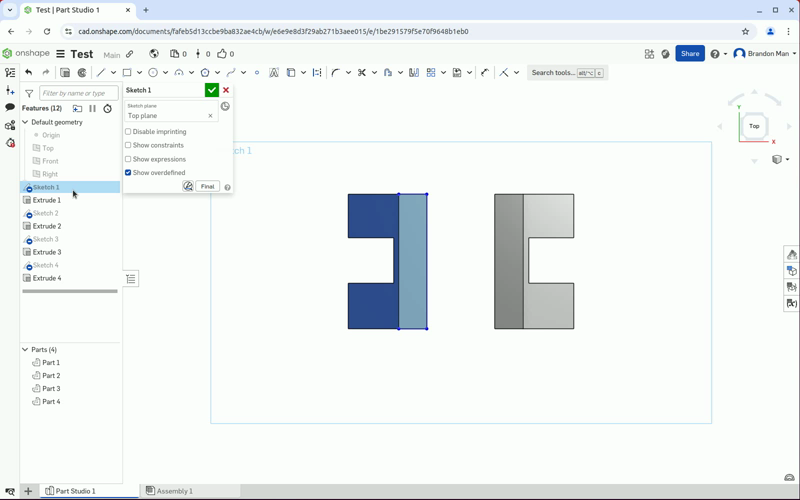
mouse_move(229, 92)
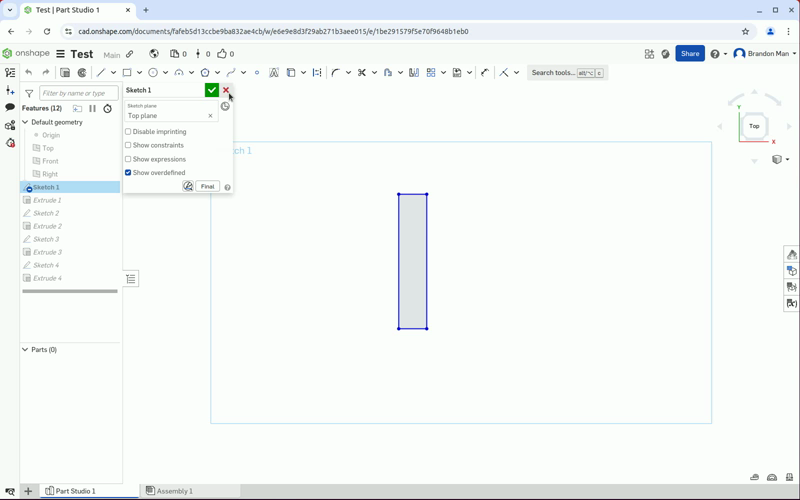
click(229, 92)
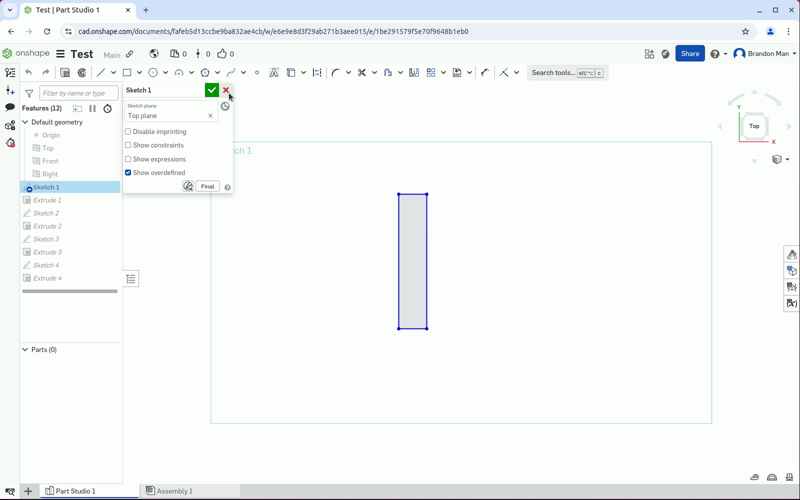
key(shift+s)
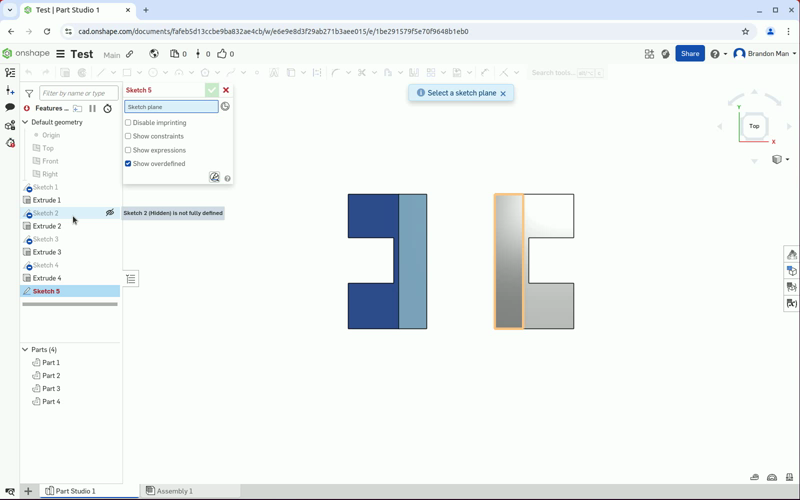
scroll(3)
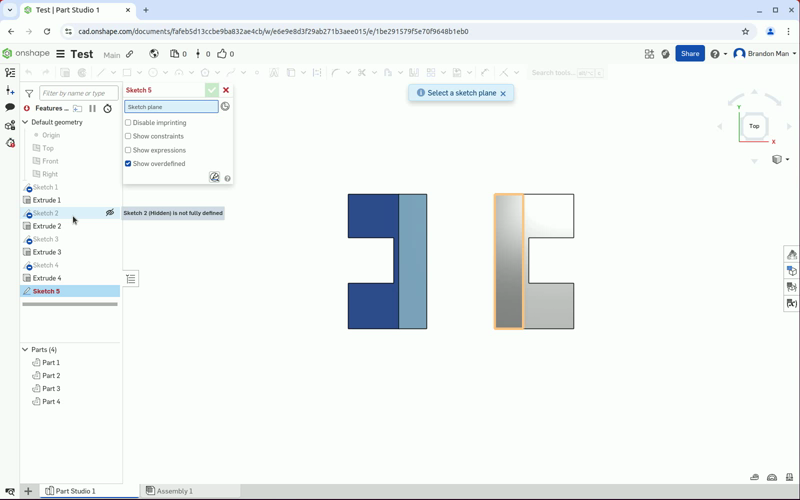
mouse_move(73, 150)
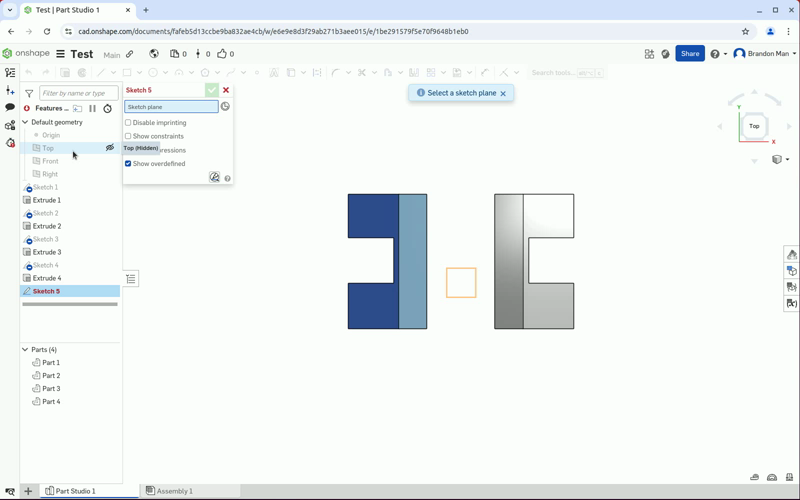
click(73, 150)
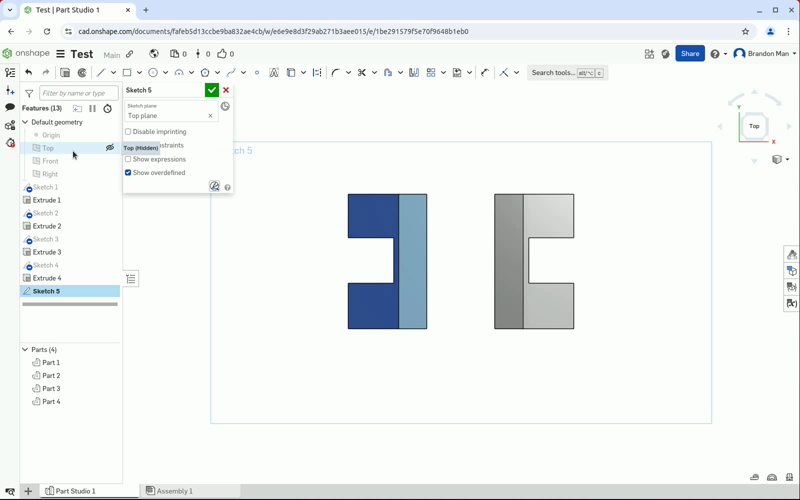
mouse_move(73, 352)
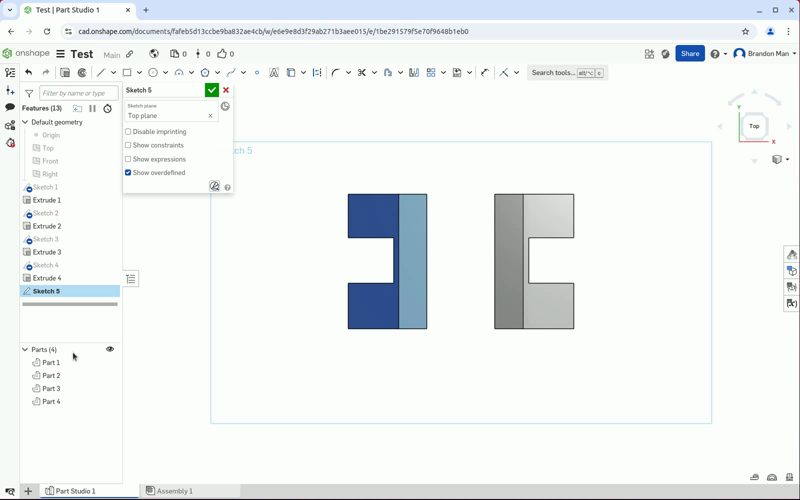
key(y)
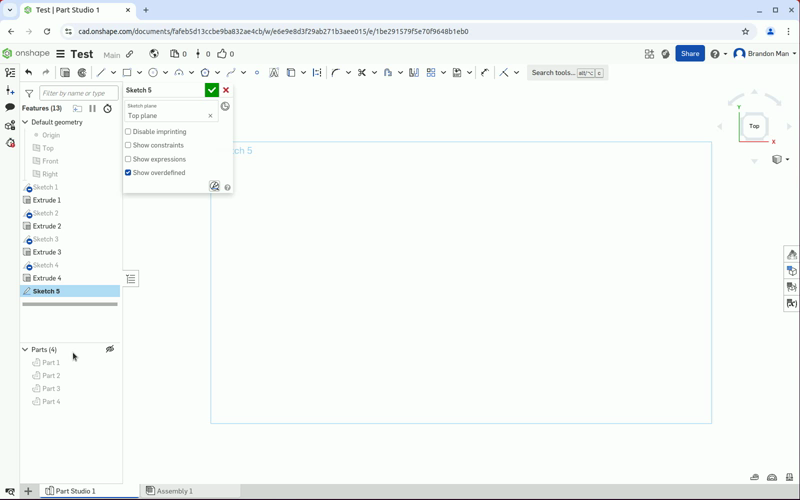
key(l)
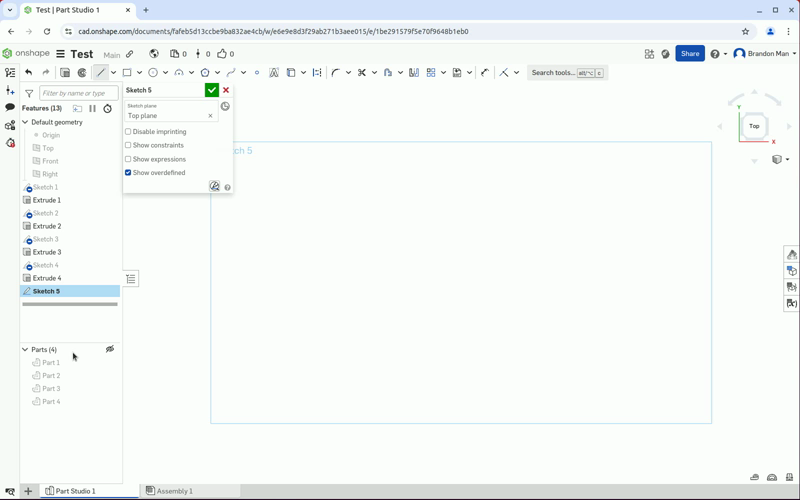
key_down(shift)
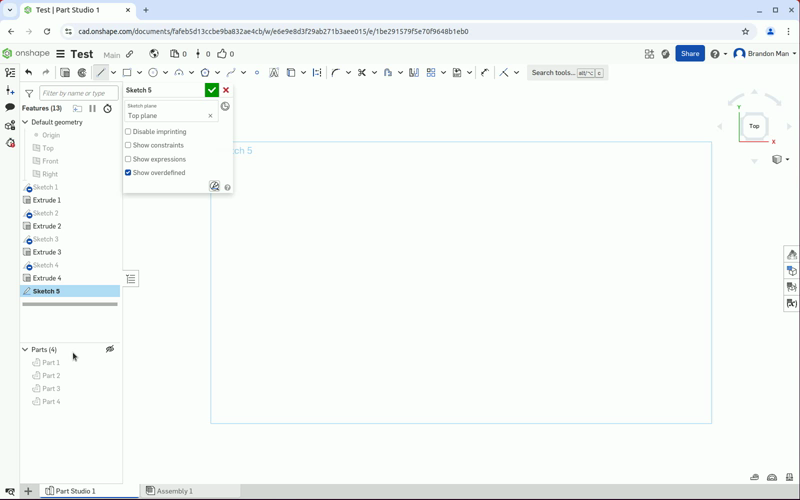
mouse_move(426, 328)
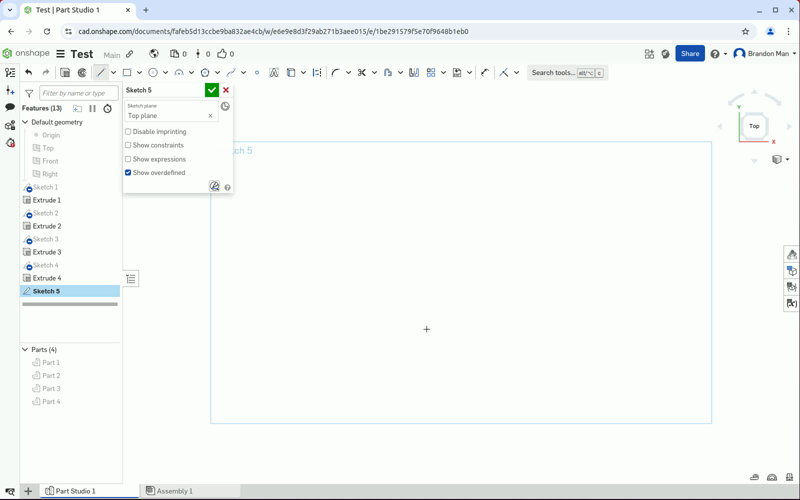
click(426, 328)
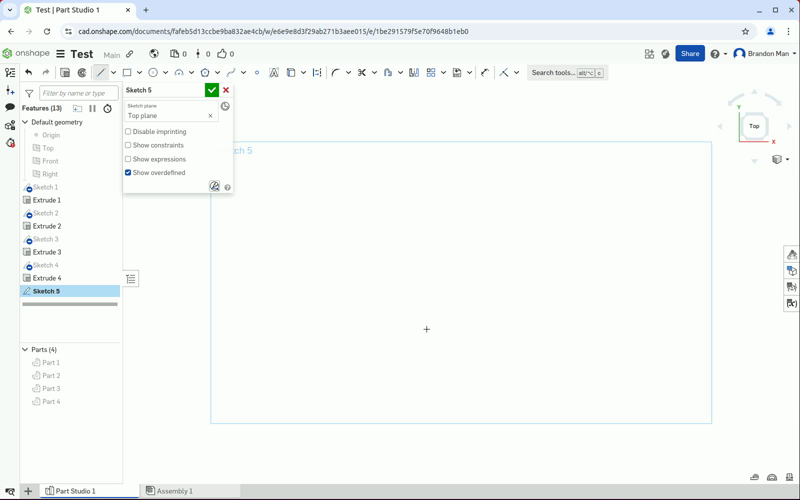
key_up(shift)
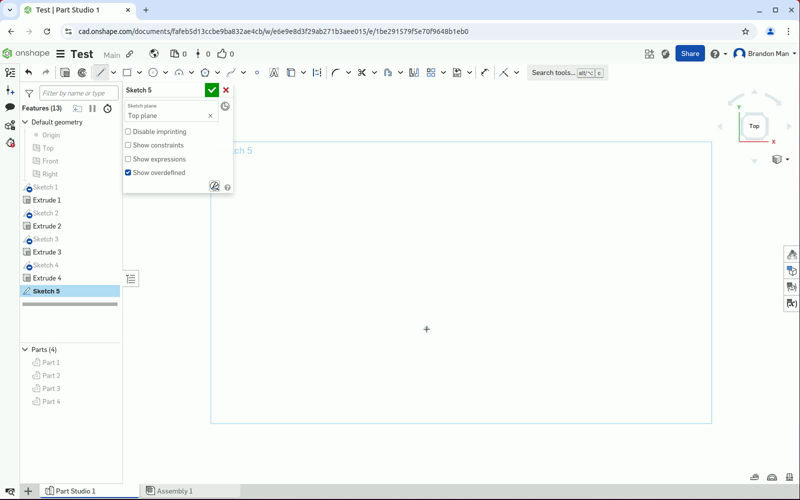
key_down(shift)
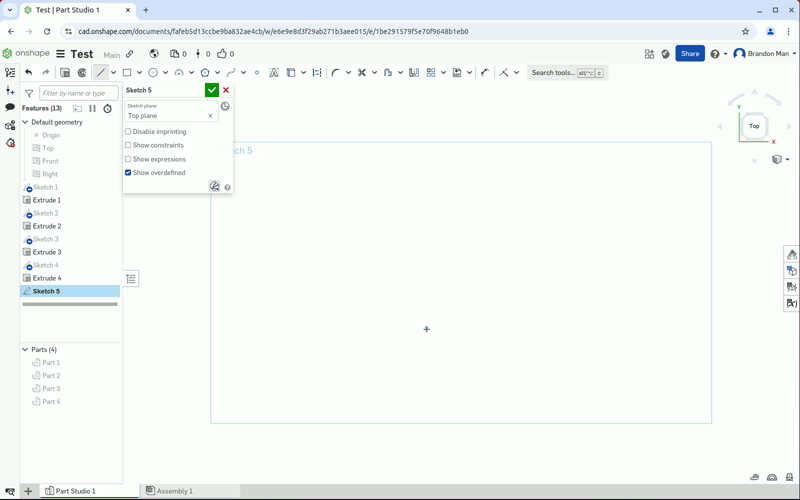
mouse_move(456, 328)
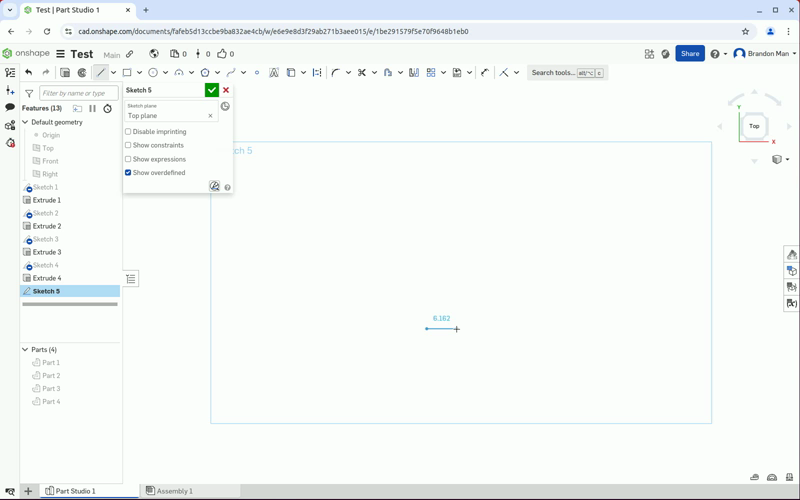
mouse_move(460, 328)
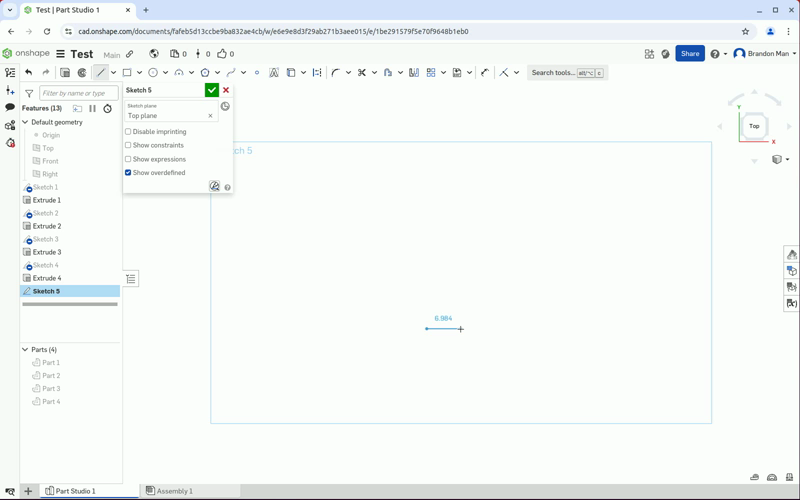
click(460, 328)
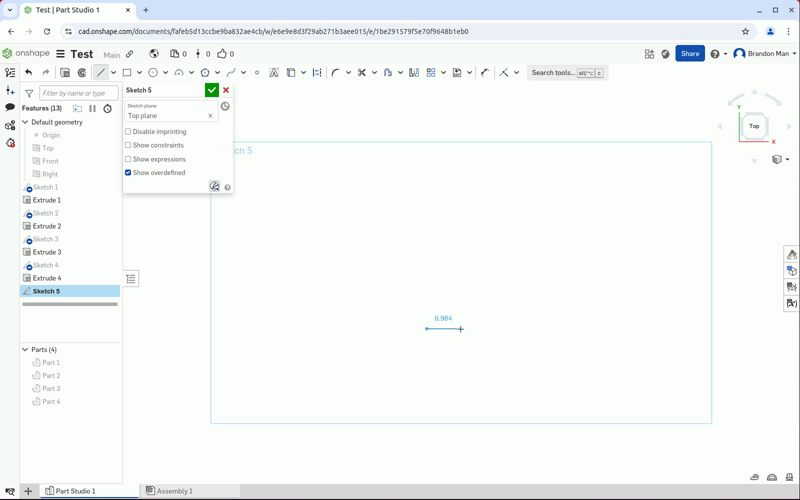
key_up(shift)
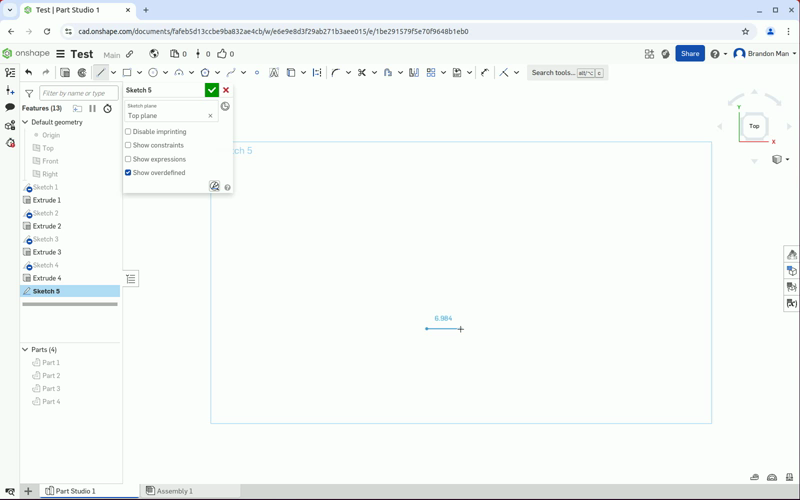
key_down(shift)
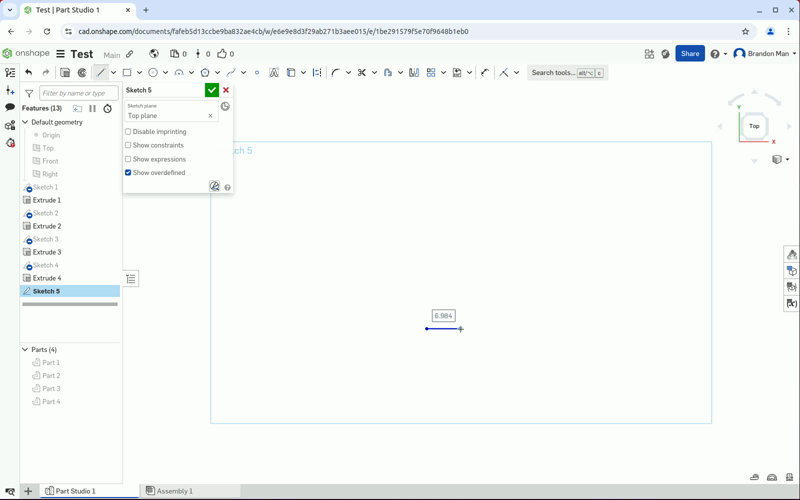
mouse_move(490, 328)
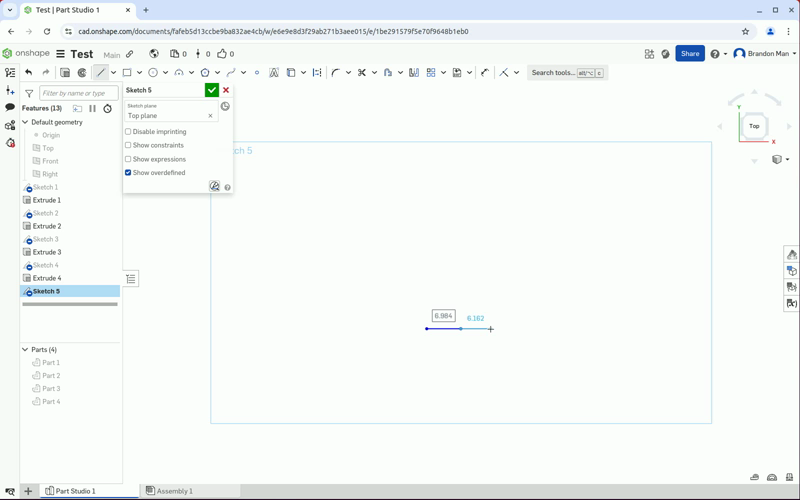
mouse_move(494, 328)
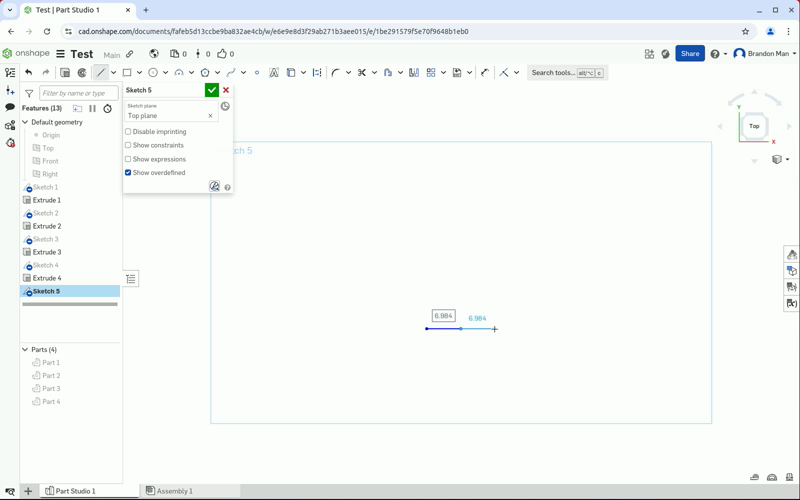
click(494, 328)
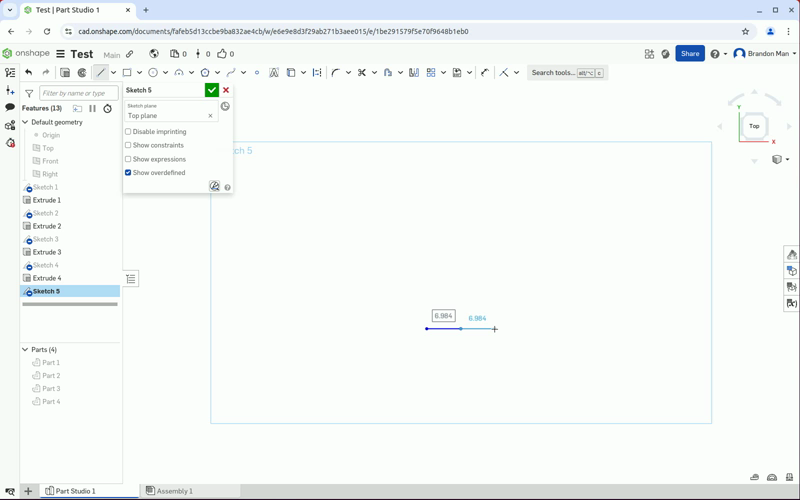
key_up(shift)
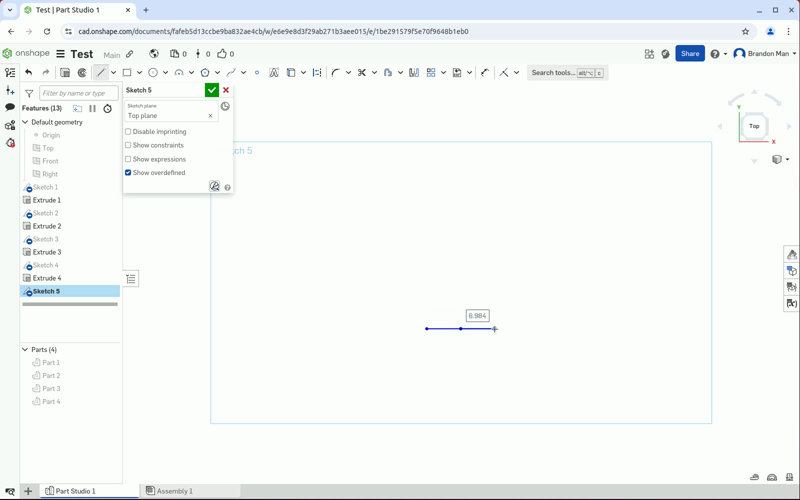
key_down(shift)
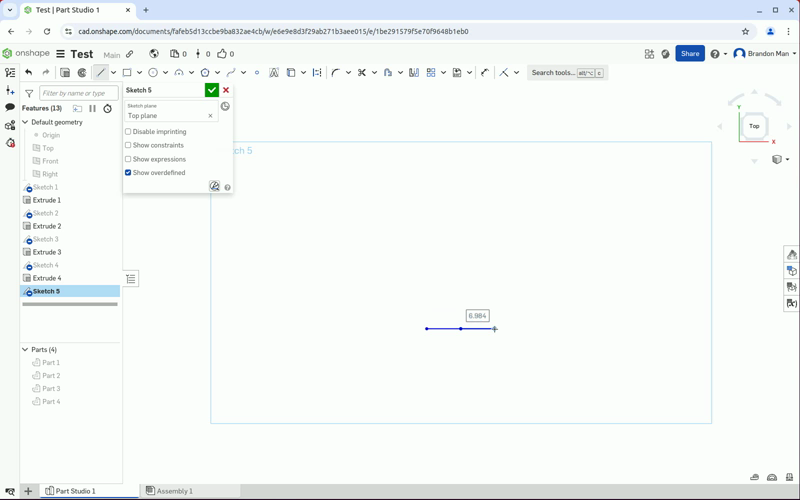
mouse_move(494, 194)
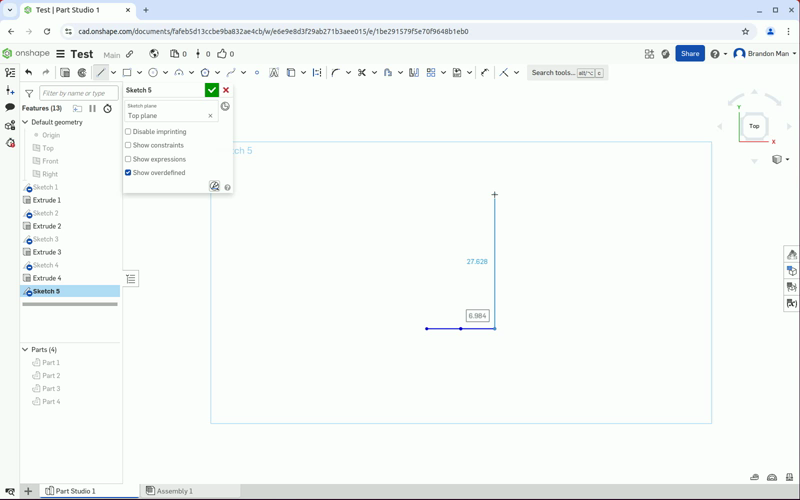
click(494, 194)
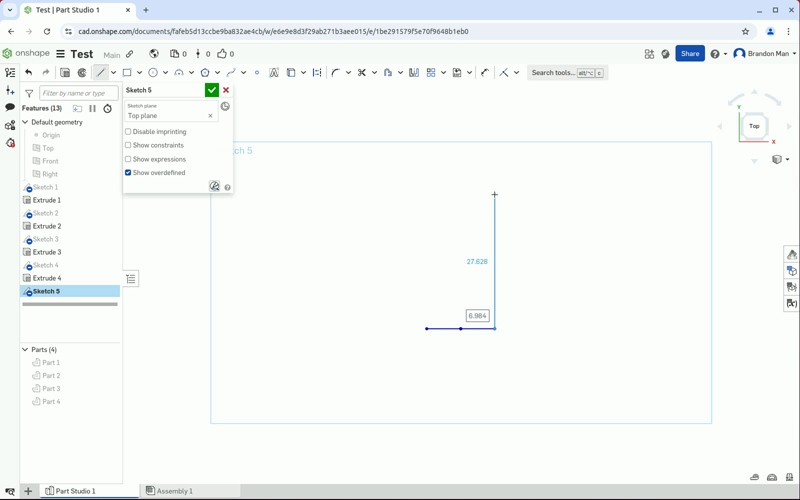
key_up(shift)
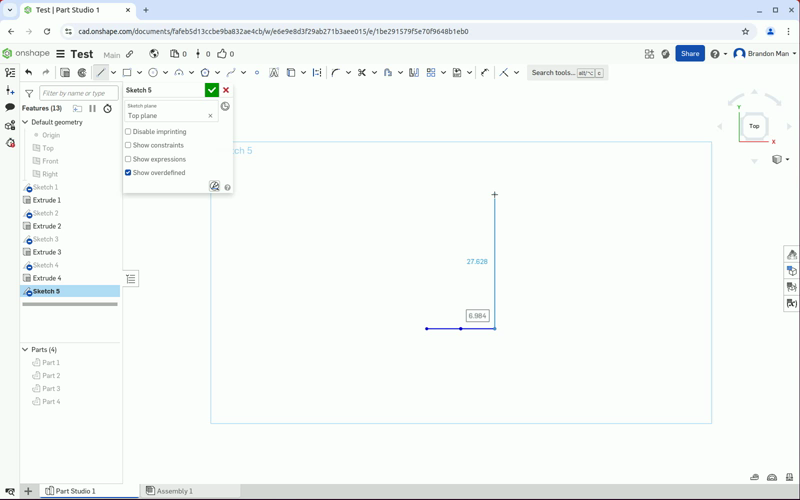
key_down(shift)
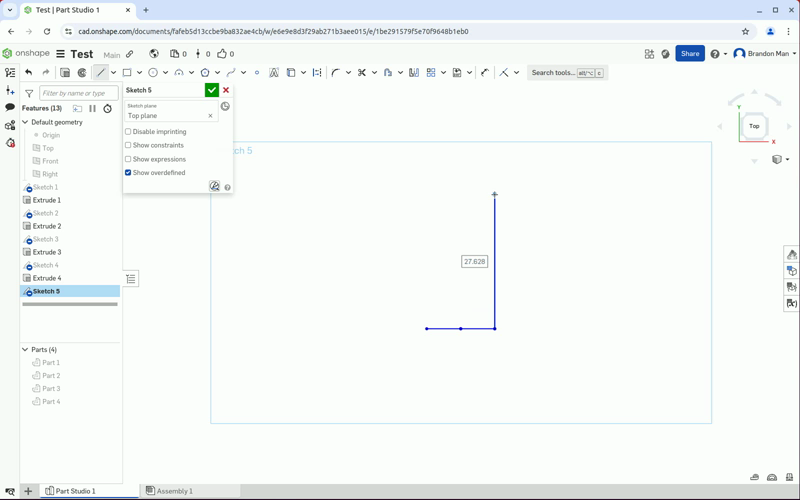
mouse_move(524, 194)
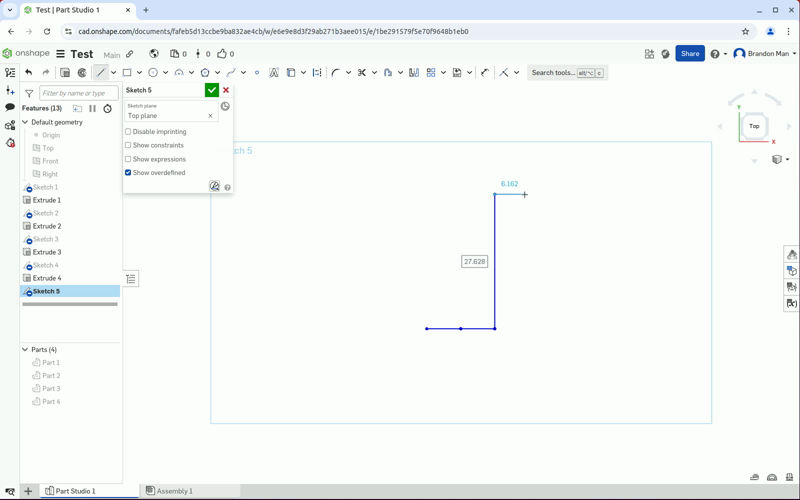
mouse_move(460, 194)
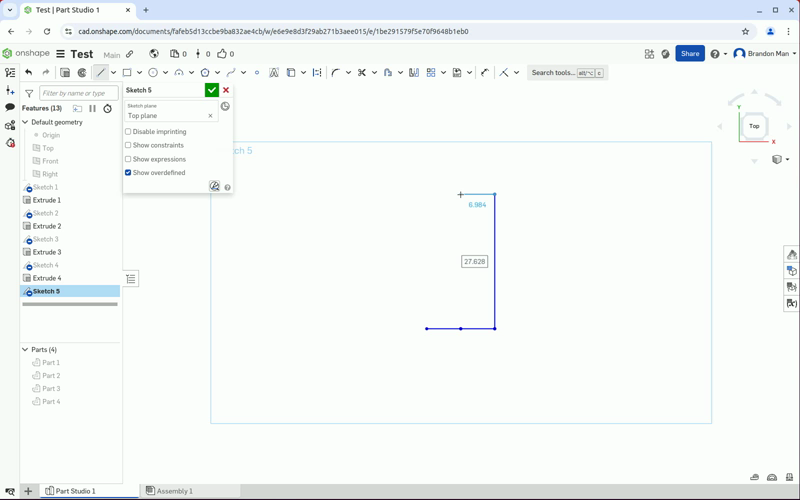
click(460, 194)
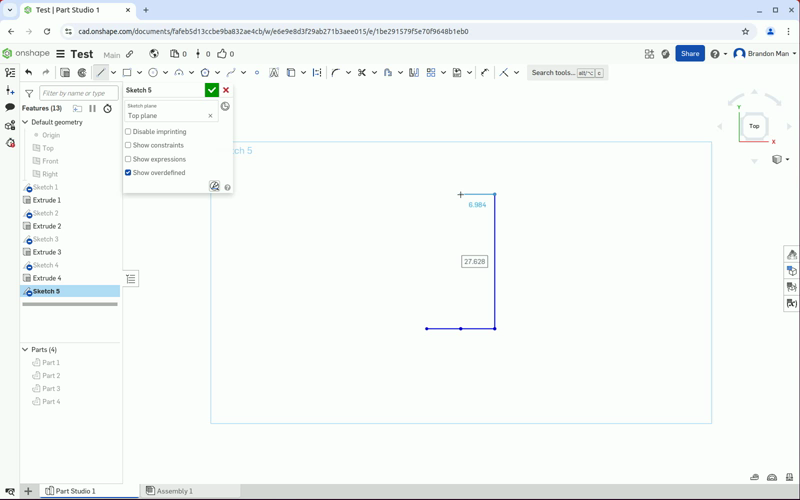
key_up(shift)
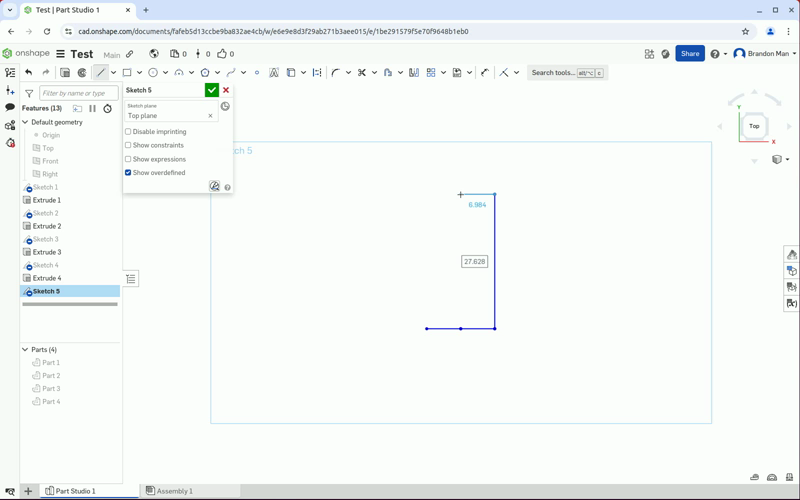
key_down(shift)
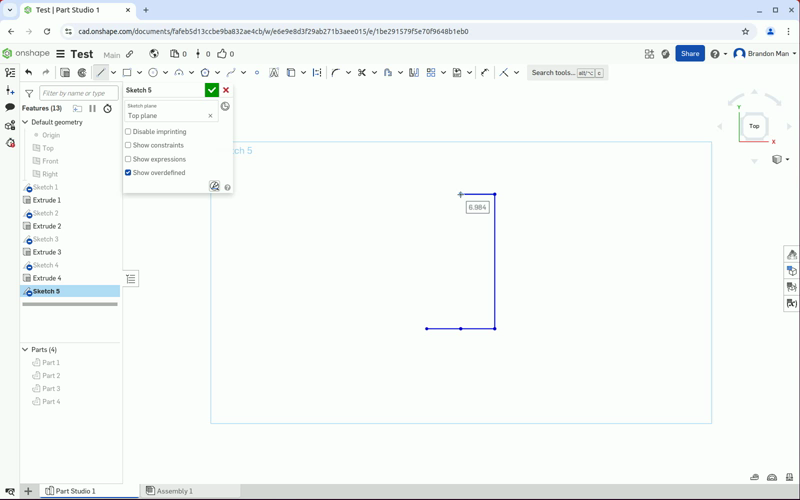
mouse_move(490, 194)
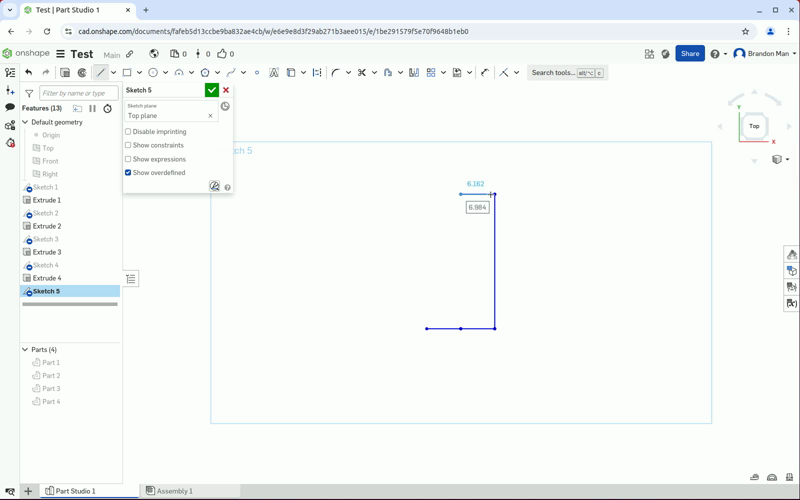
mouse_move(426, 194)
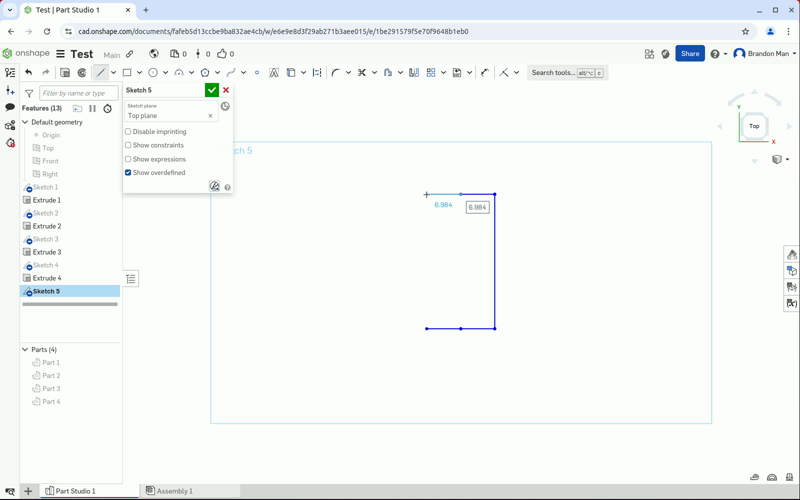
click(426, 194)
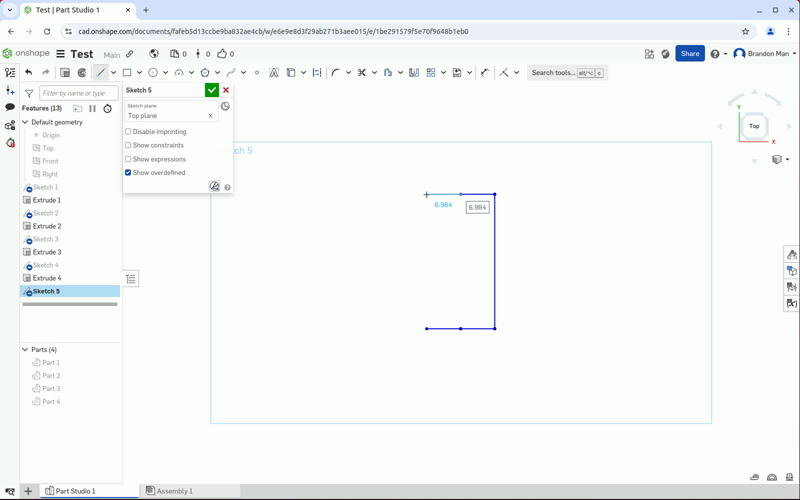
key_up(shift)
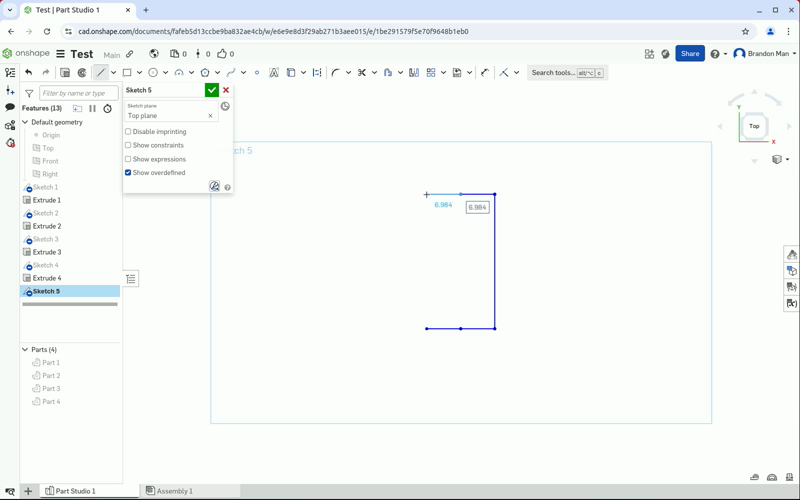
key_down(shift)
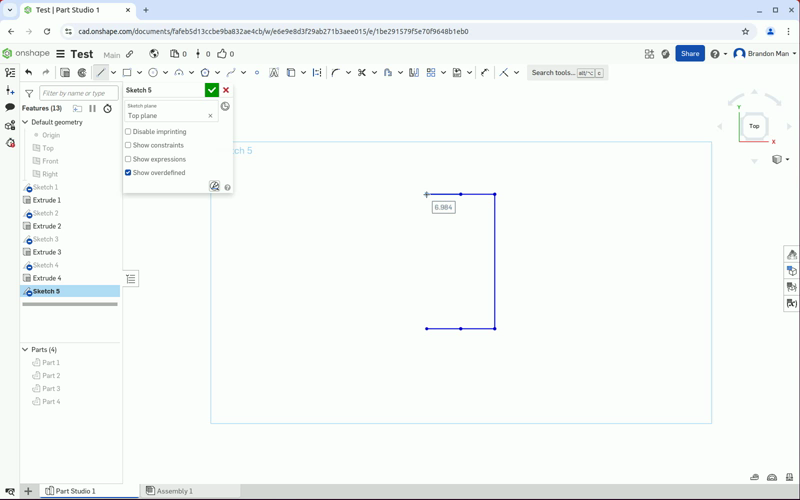
mouse_move(426, 328)
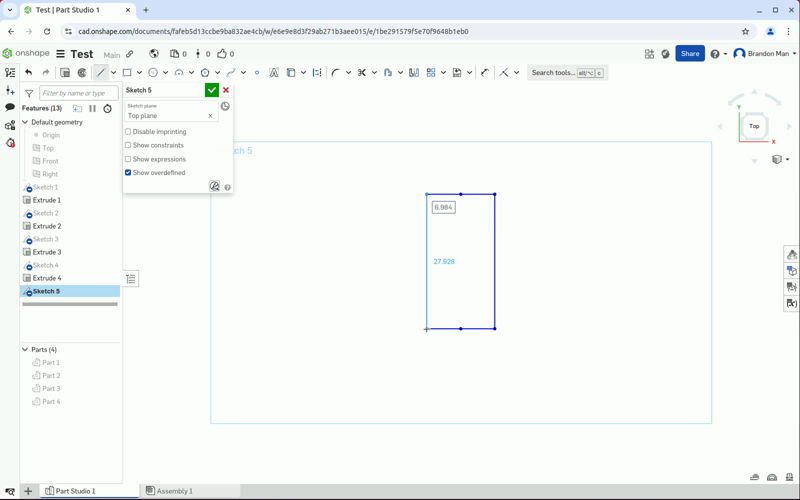
key_up(shift)
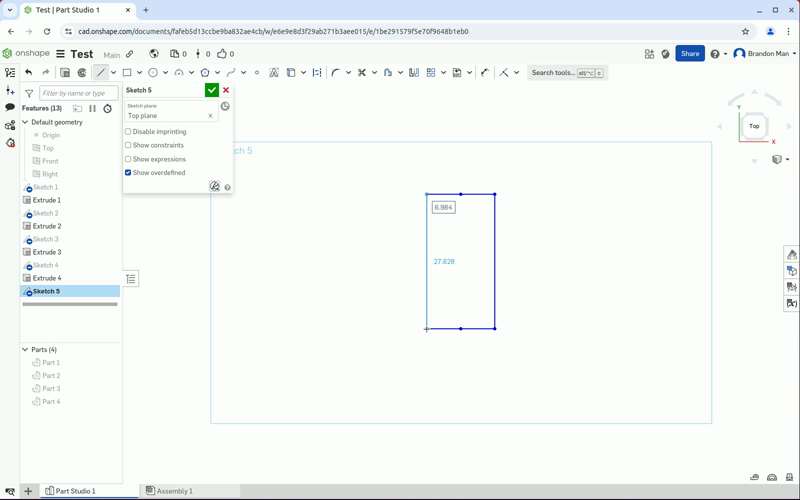
click(426, 328)
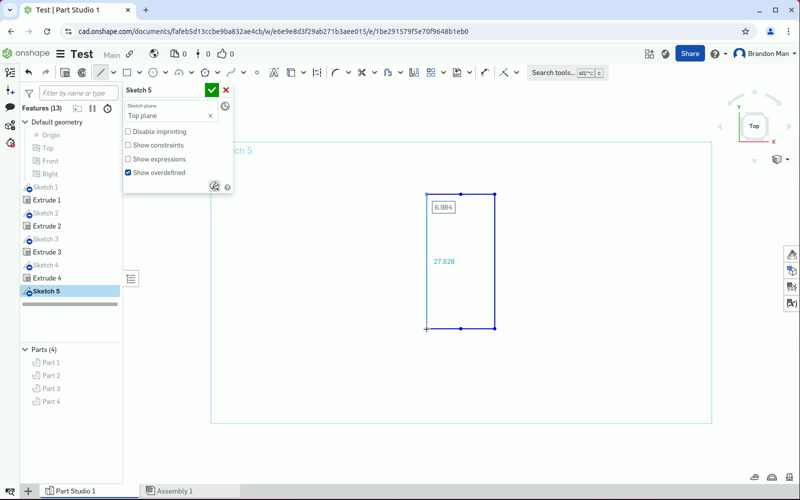
key(esc)
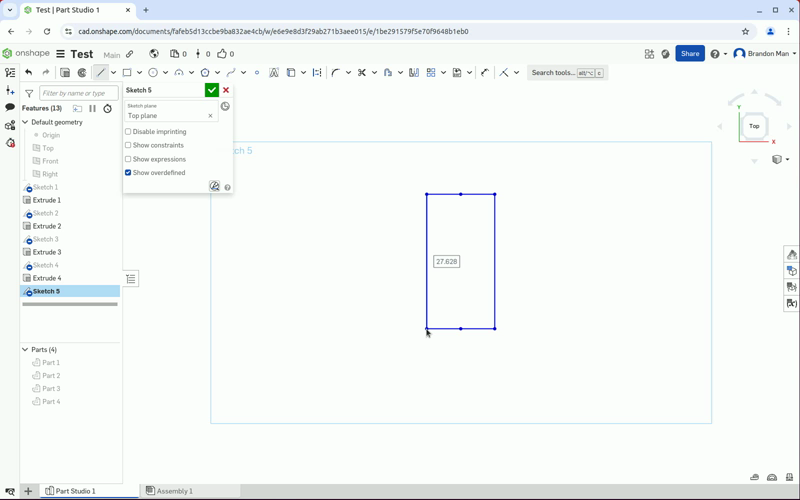
mouse_move(473, 263)
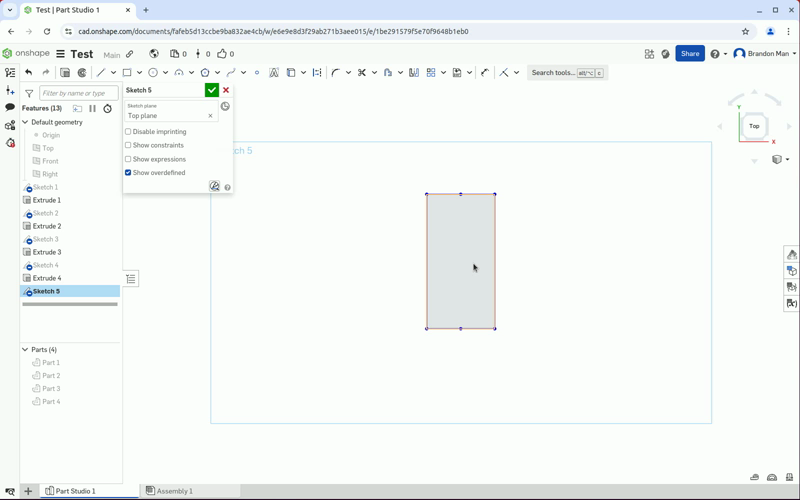
click(473, 263)
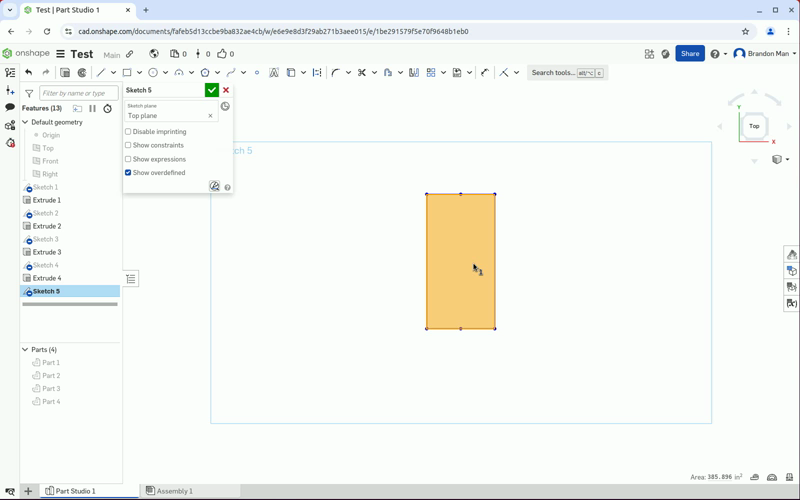
mouse_move(73, 352)
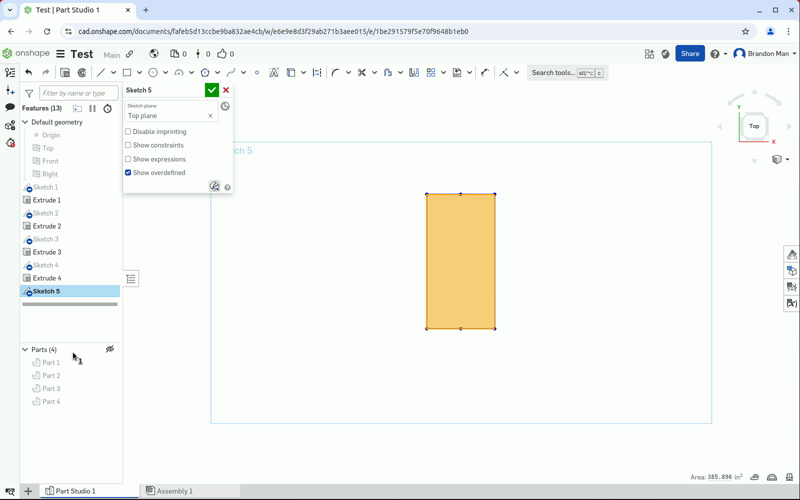
key(shift+y)
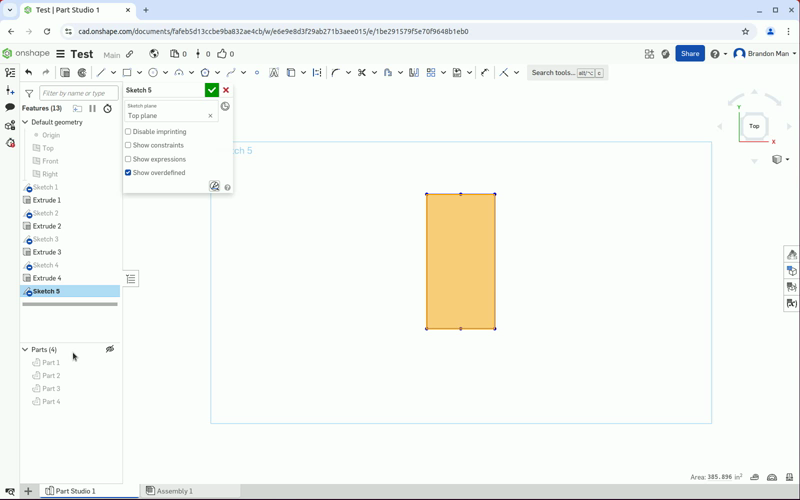
key(shift+e)
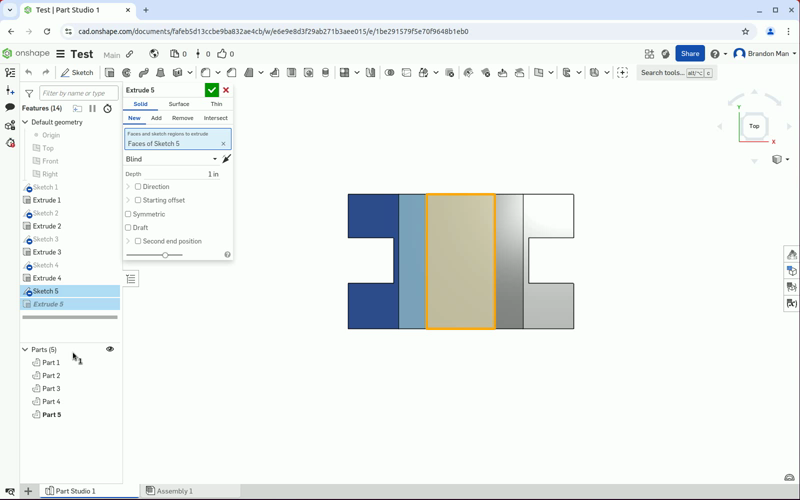
mouse_move(143, 106)
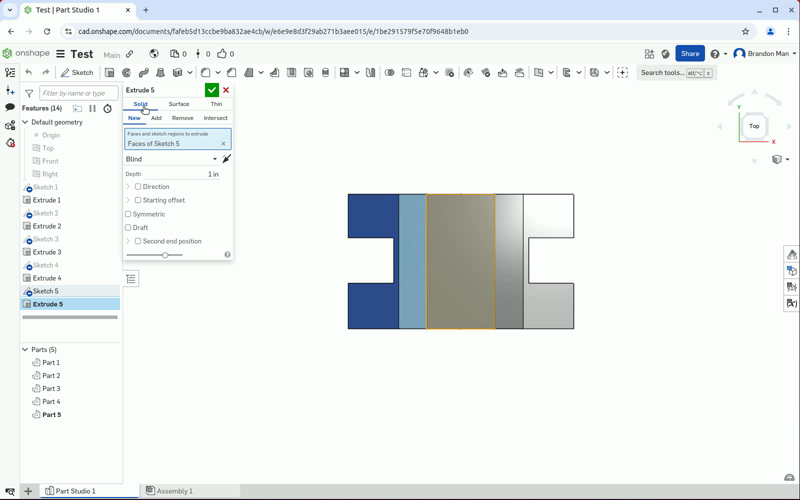
click(143, 106)
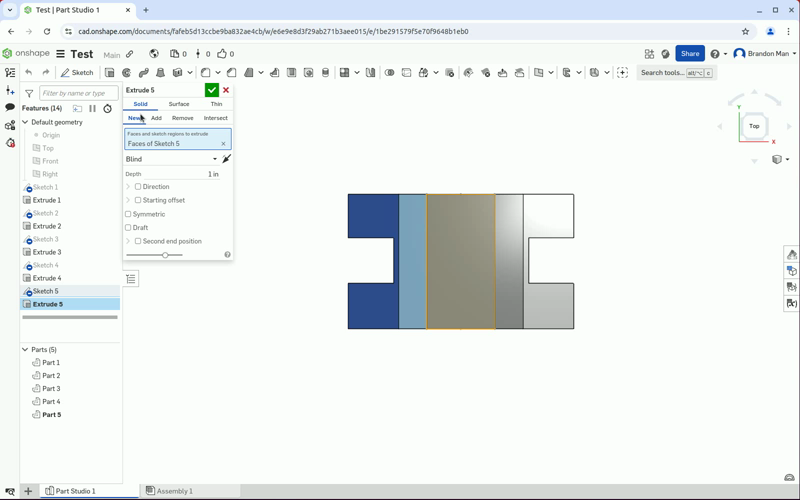
mouse_move(137, 120)
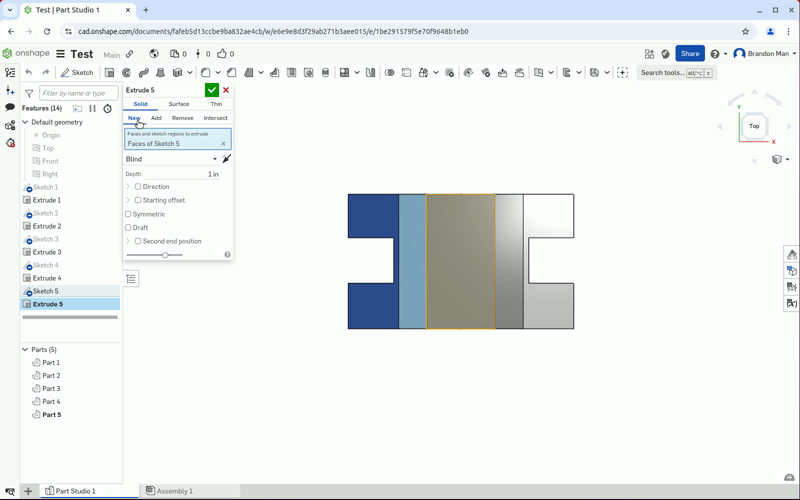
click(137, 120)
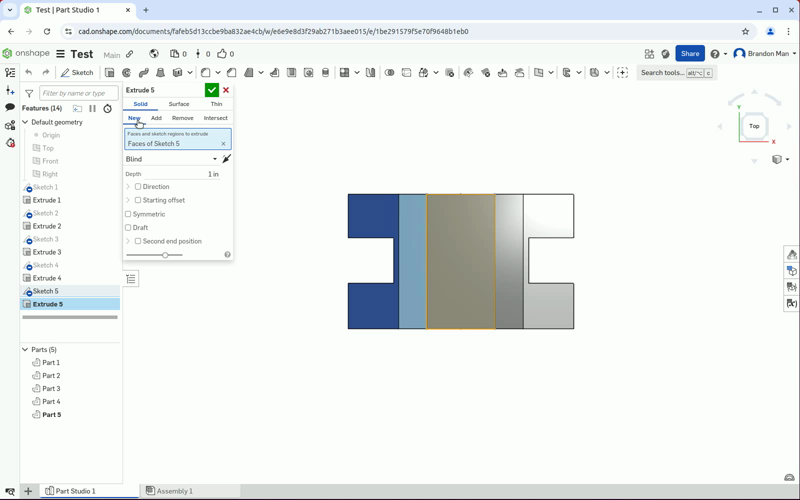
key(tab, 4)
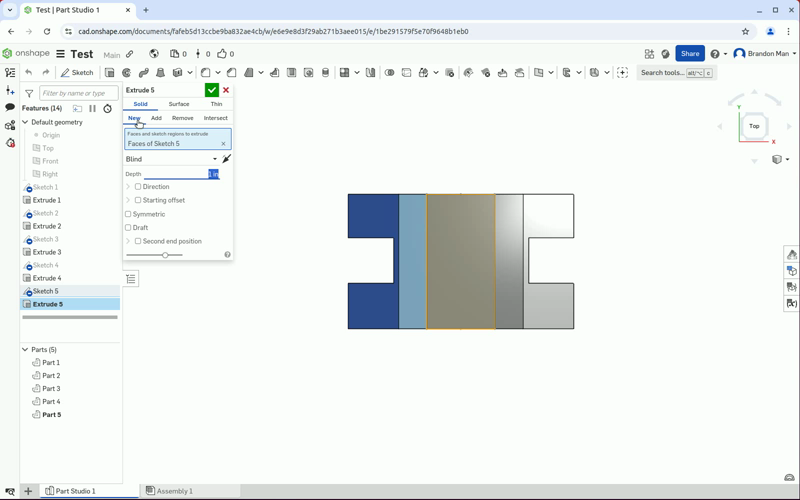
text(7.462)
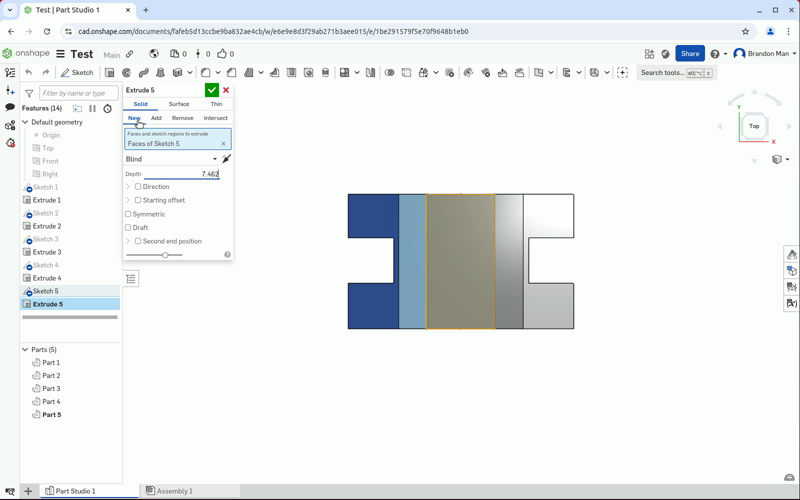
key(enter)
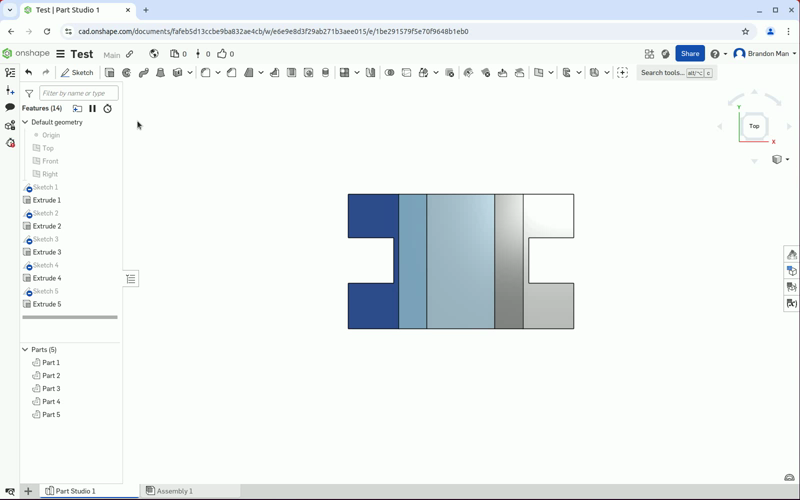
key(shift+h)
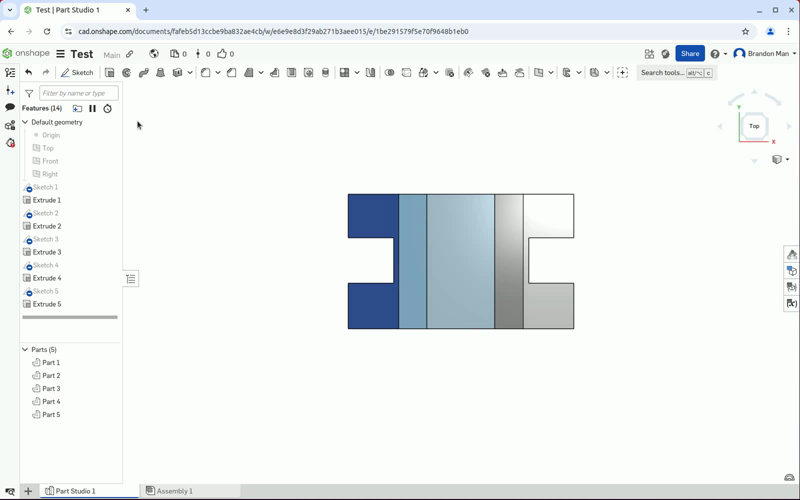
key(shift+h)
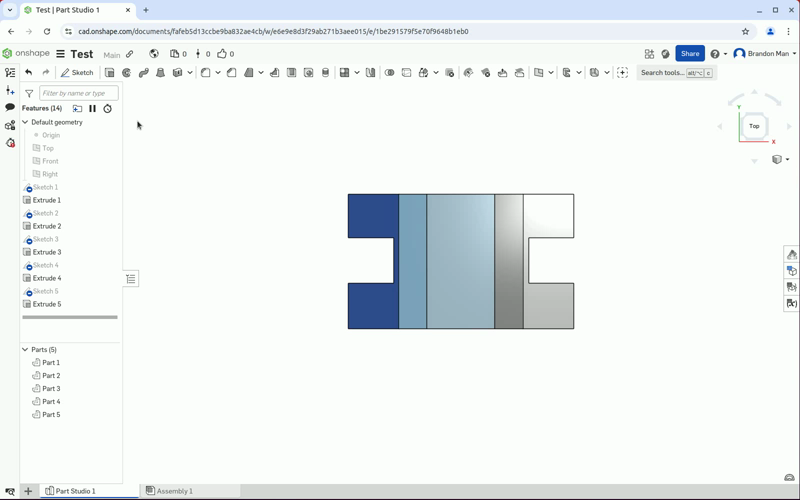
key(shift+7)
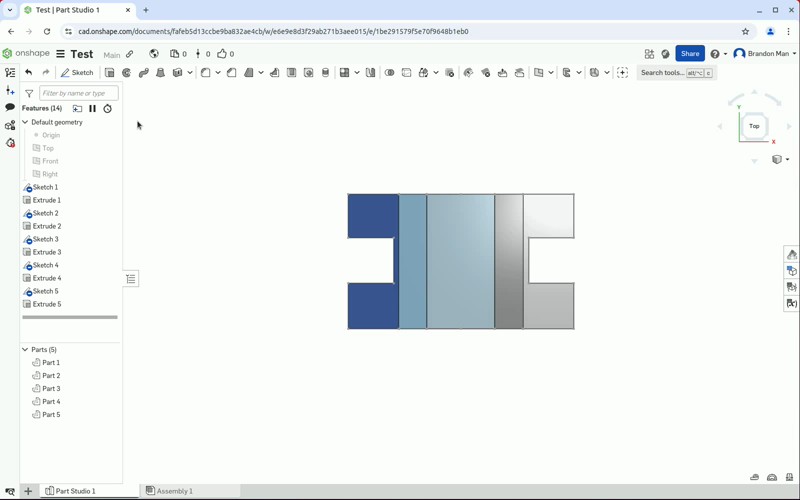
key(up, 3)
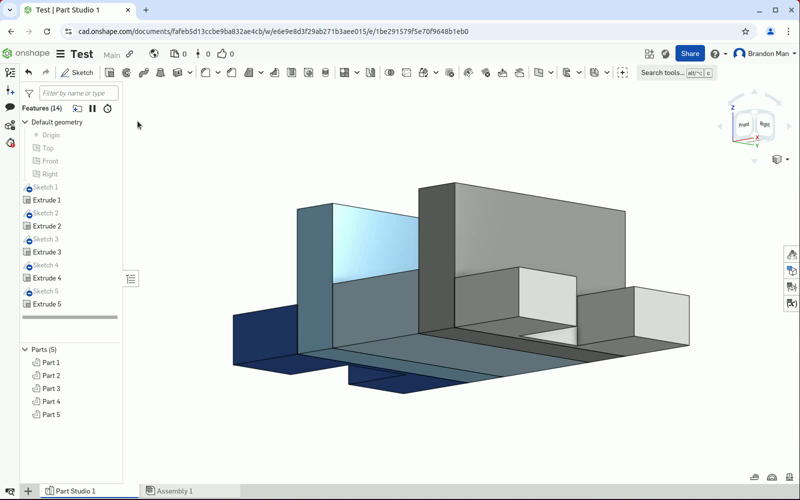
key(left, 3)
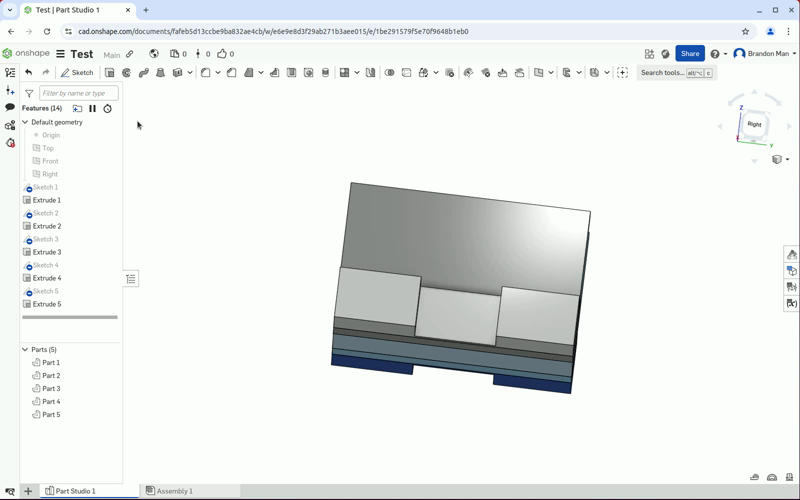
key(right, 3)
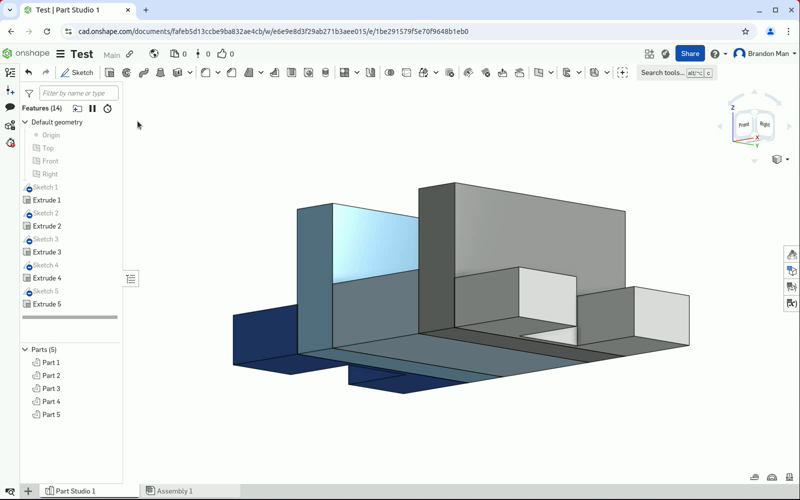
key(down, 3)
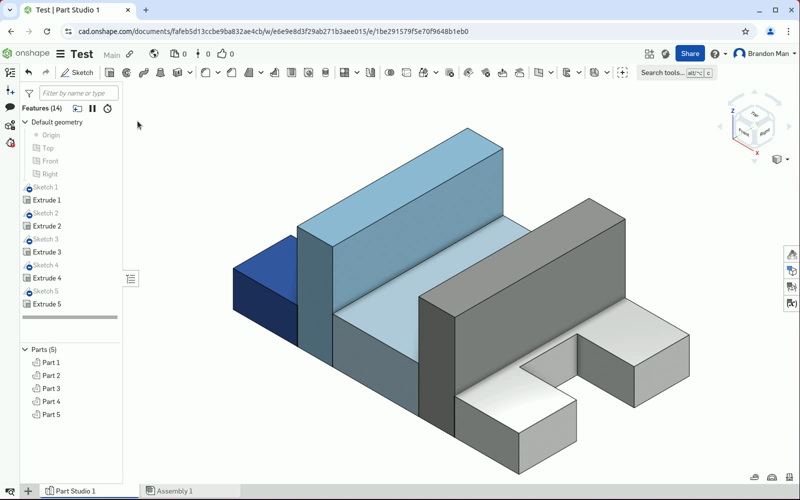
mouse_move(73, 189)
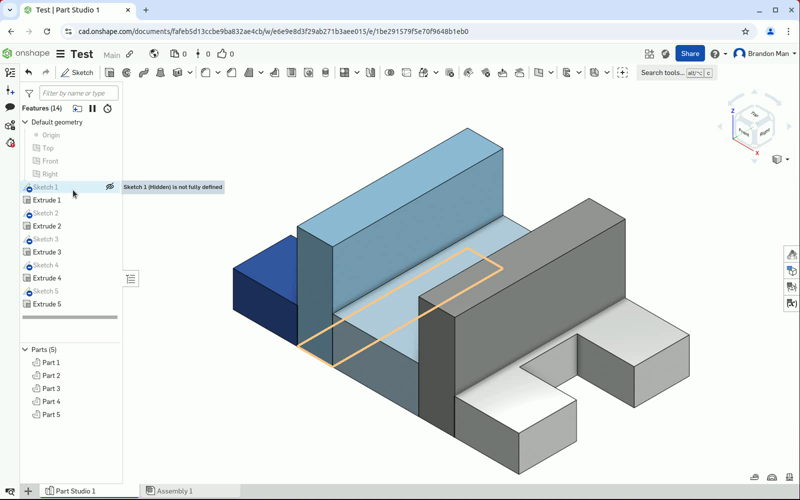
click(73, 189)